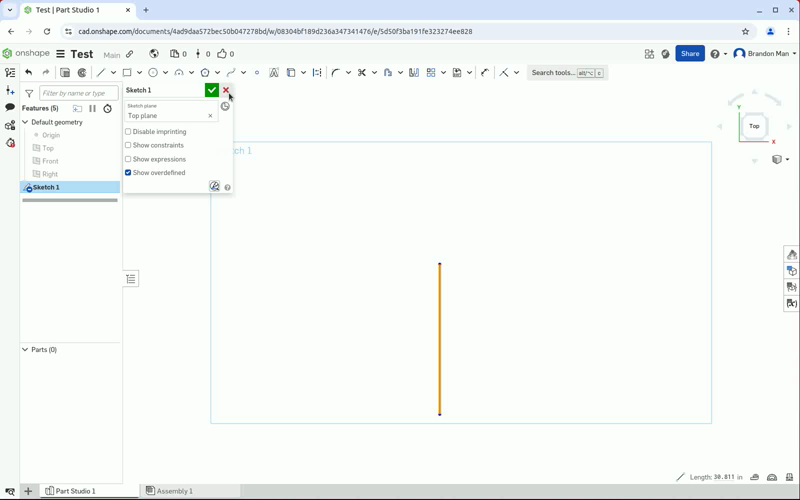
key(shift+h)
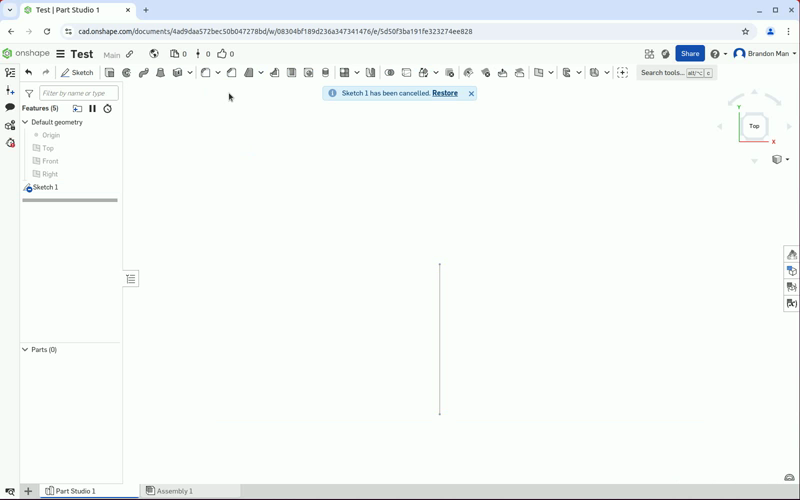
key(shift+s)
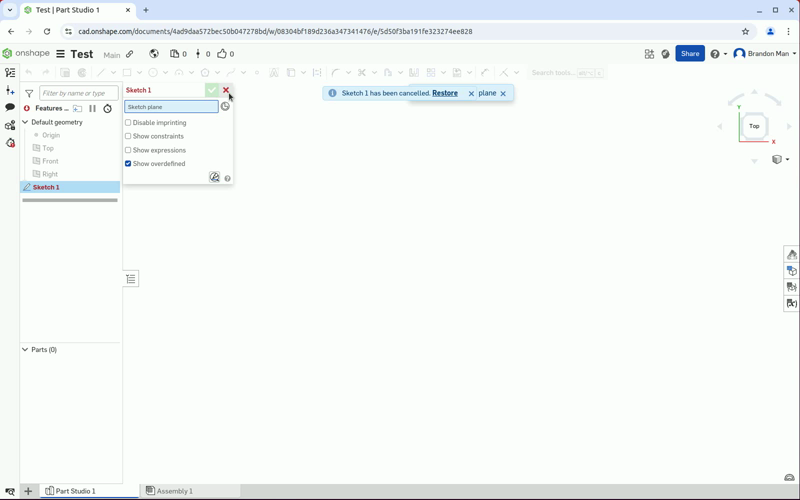
mouse_move(73, 150)
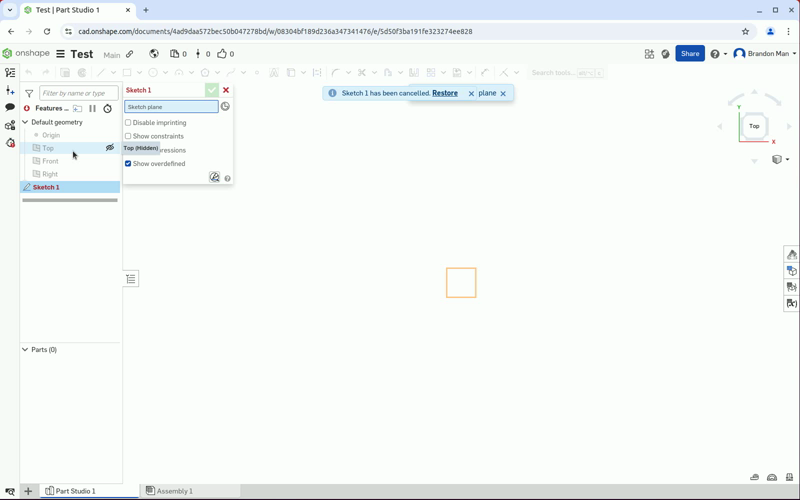
click(73, 150)
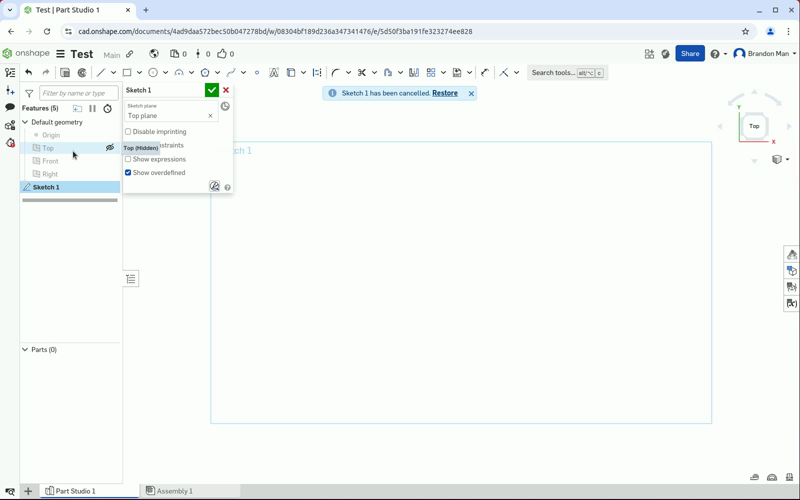
mouse_move(73, 352)
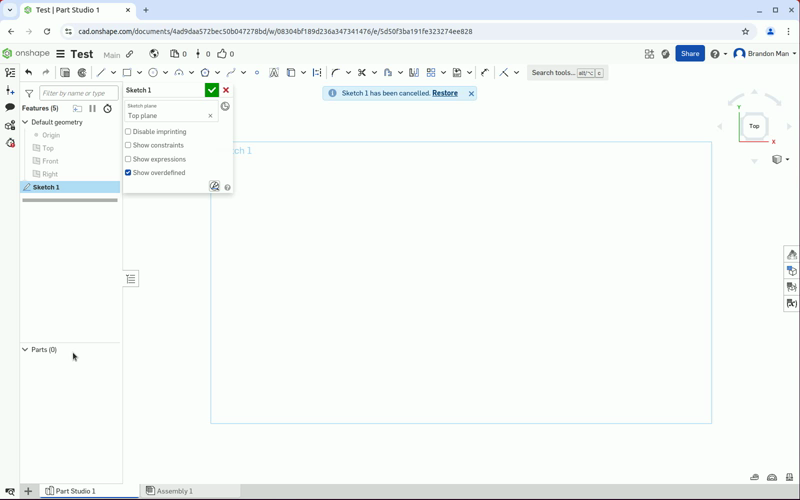
key(y)
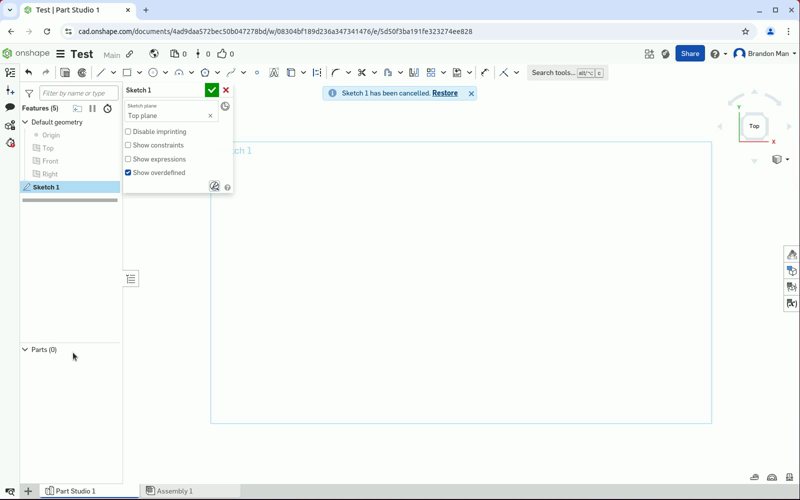
key(l)
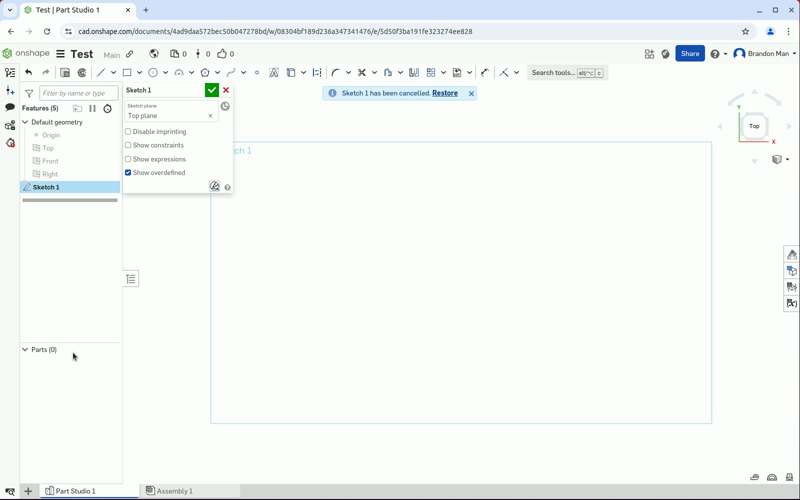
key_down(shift)
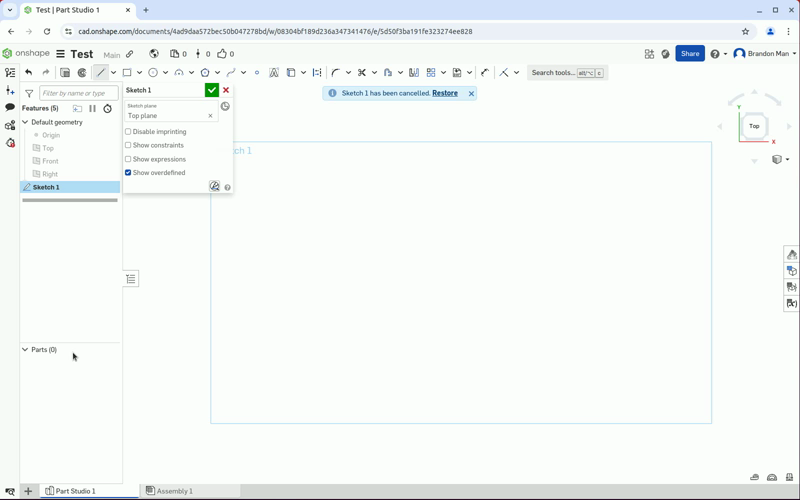
mouse_move(460, 282)
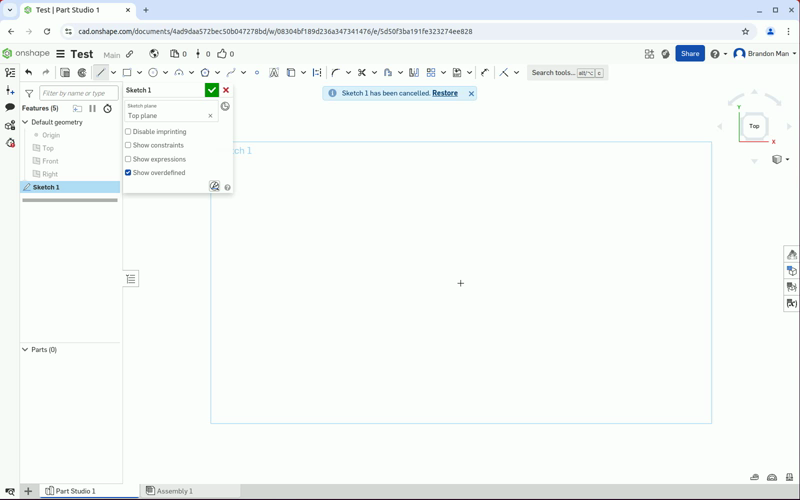
click(460, 282)
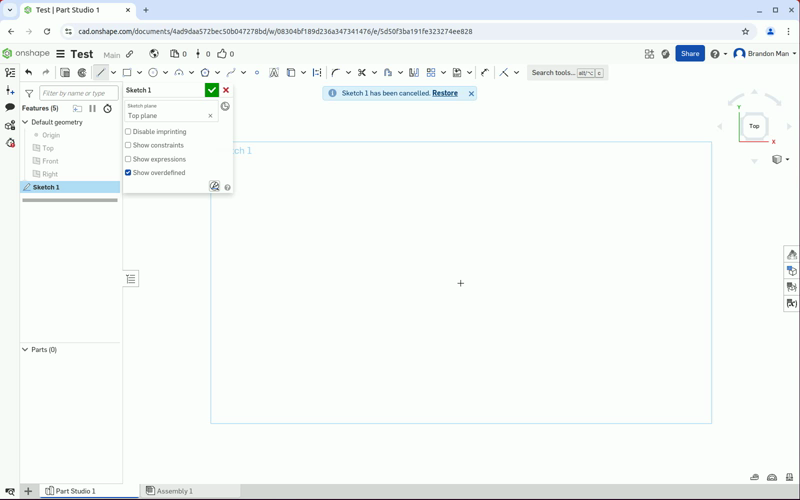
key_up(shift)
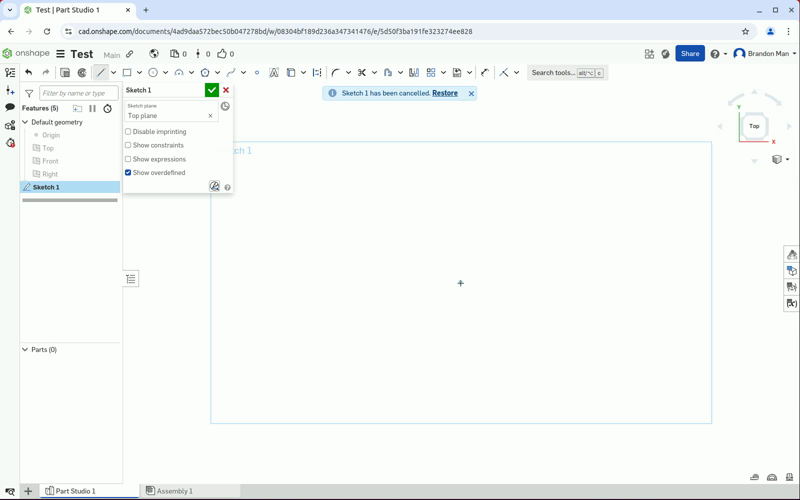
key_down(shift)
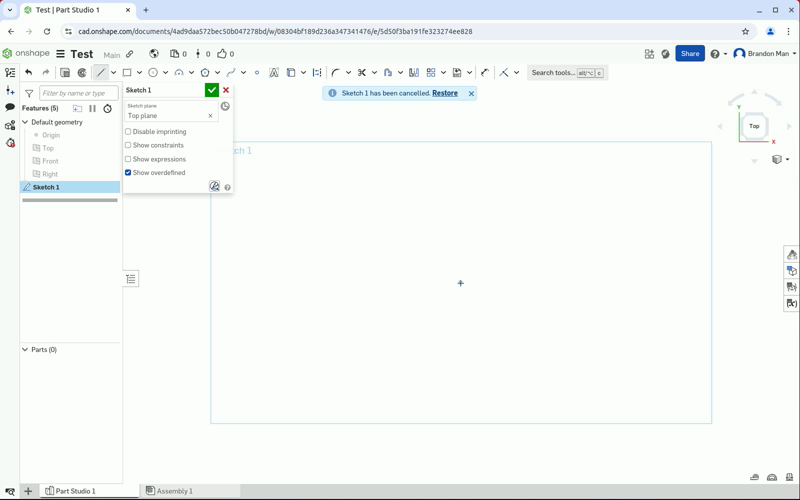
mouse_move(546, 282)
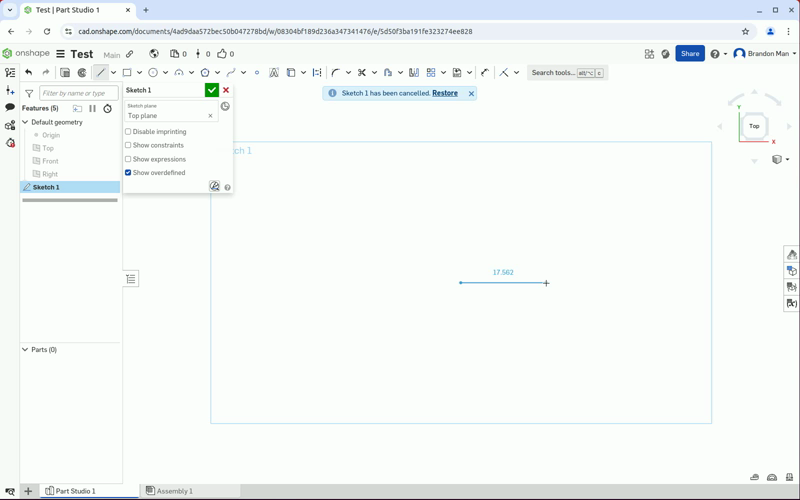
click(546, 282)
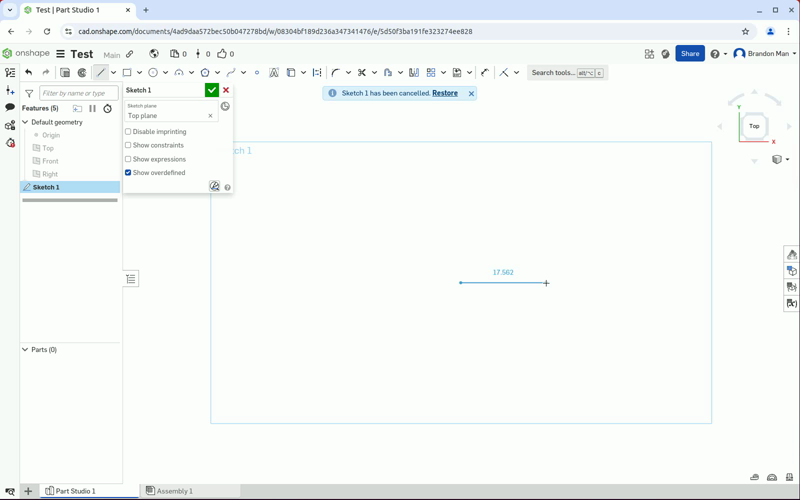
key_up(shift)
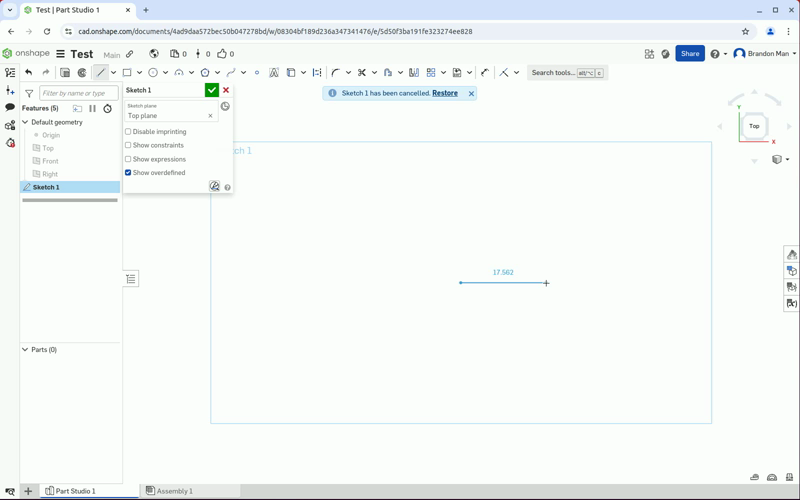
key_down(shift)
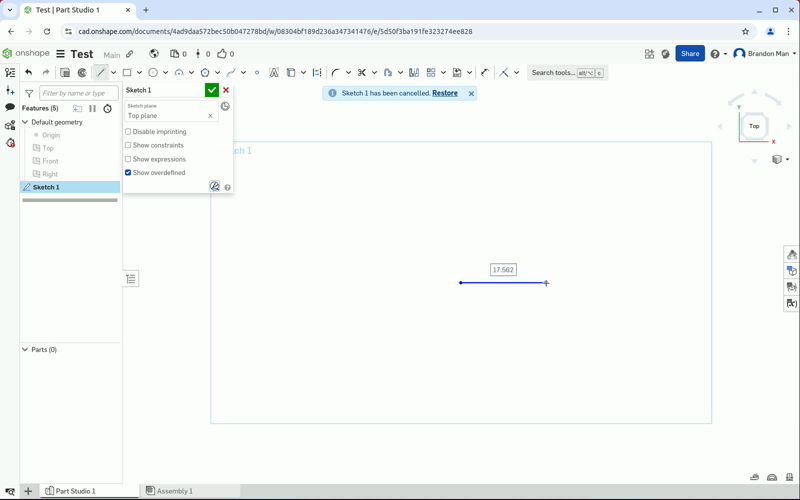
mouse_move(546, 170)
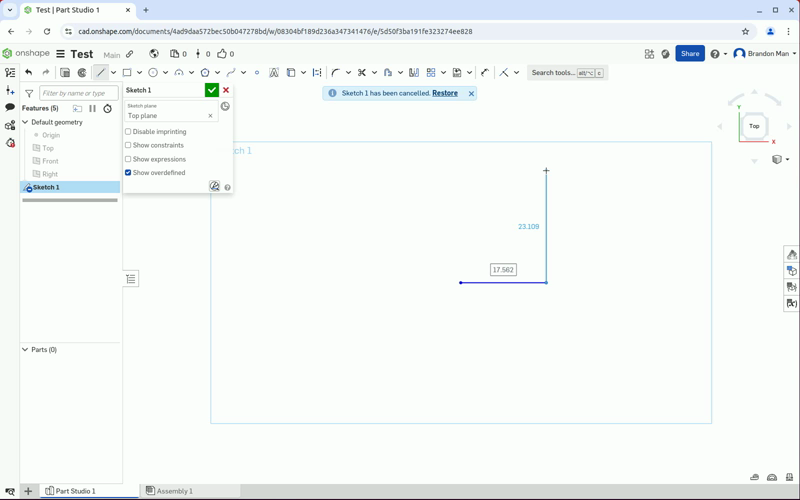
click(546, 170)
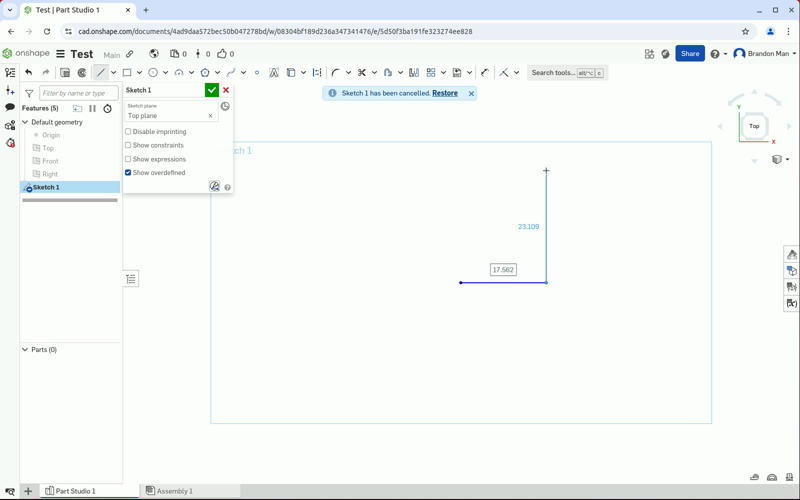
key_up(shift)
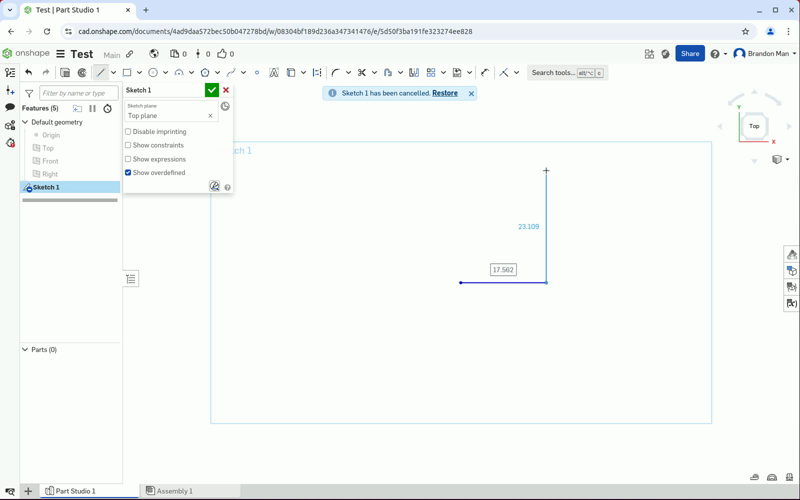
key_down(shift)
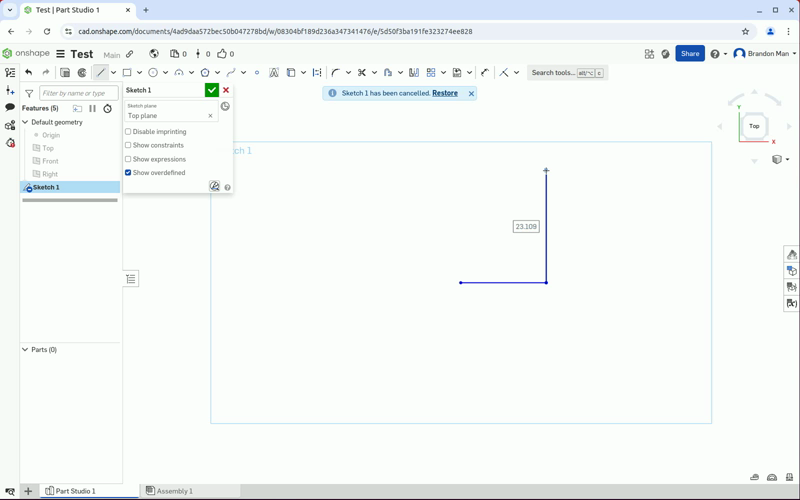
mouse_move(460, 170)
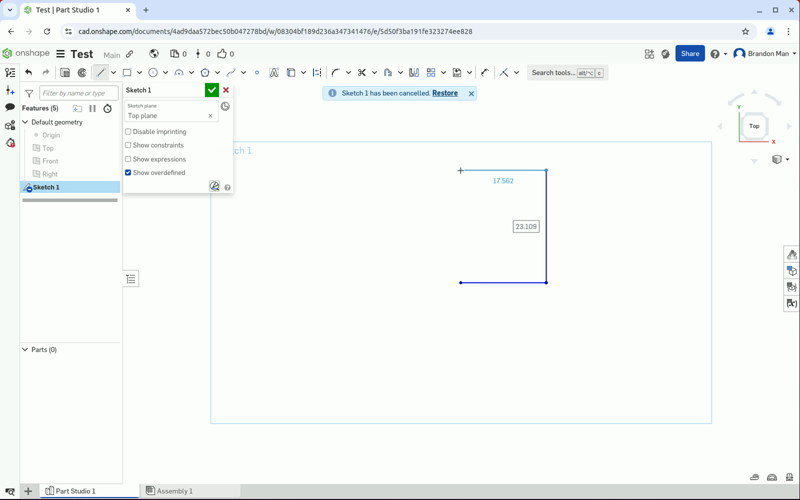
click(460, 170)
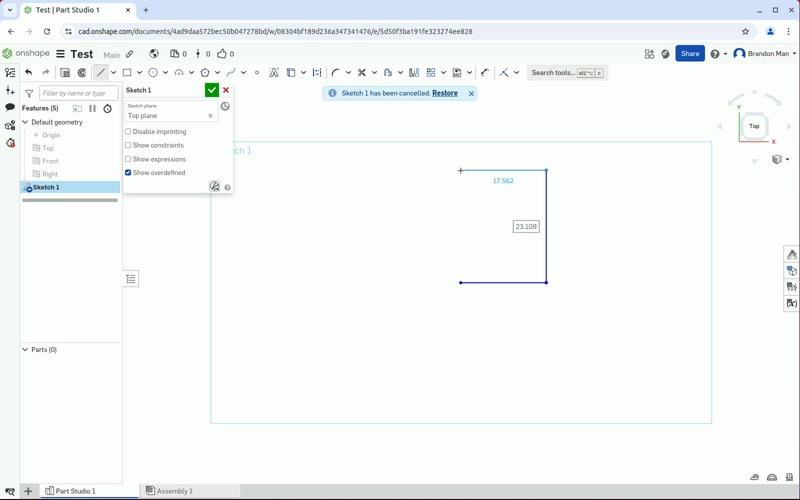
key_up(shift)
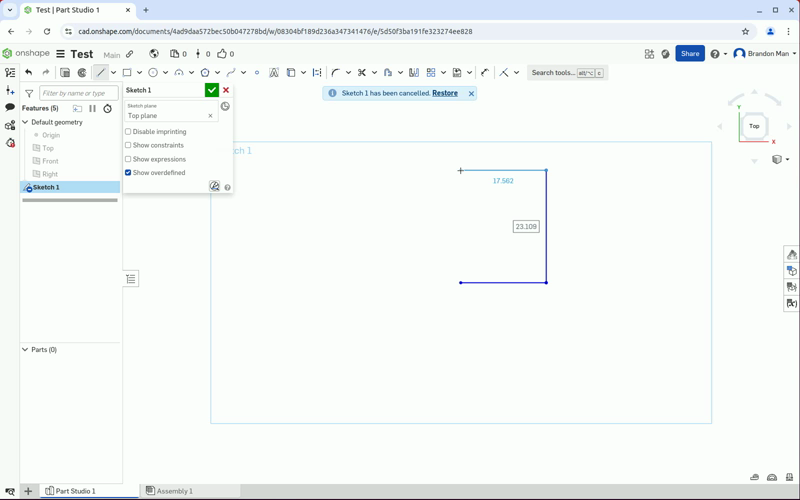
key_down(shift)
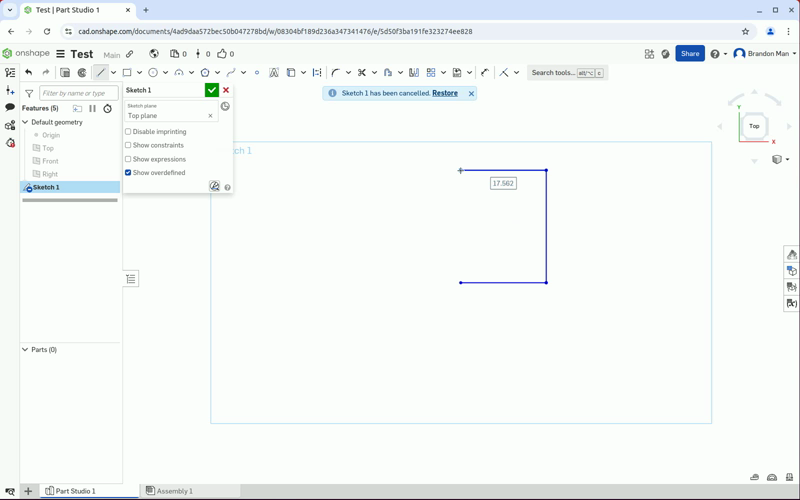
mouse_move(460, 282)
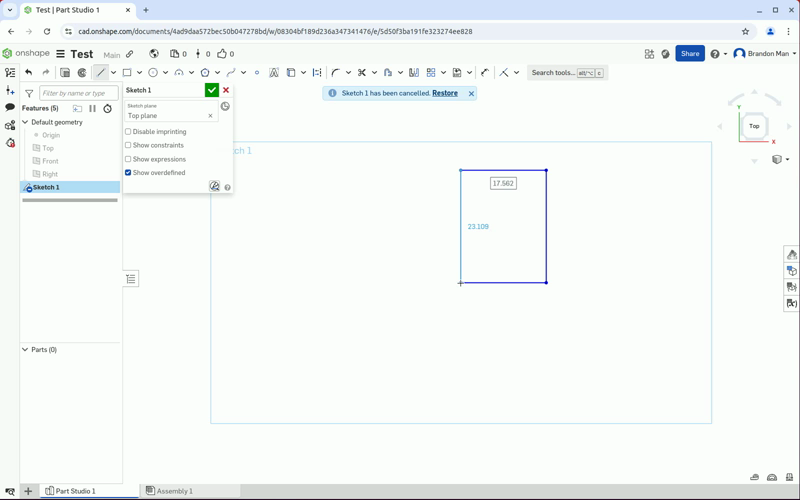
key_up(shift)
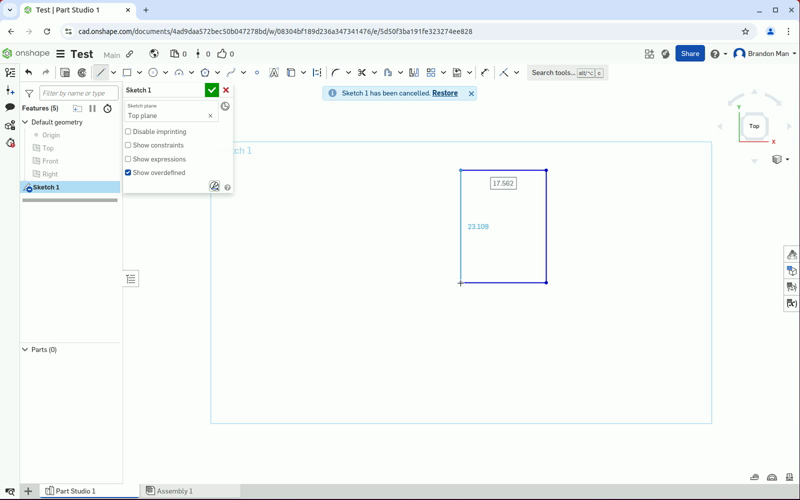
click(460, 282)
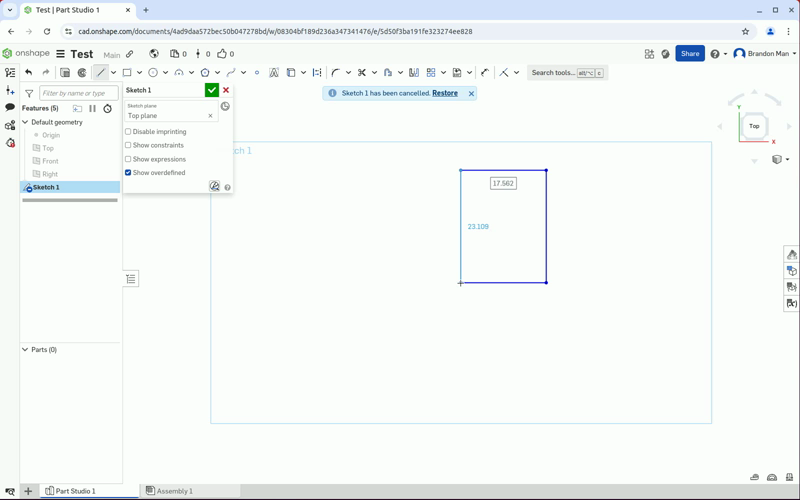
key(esc)
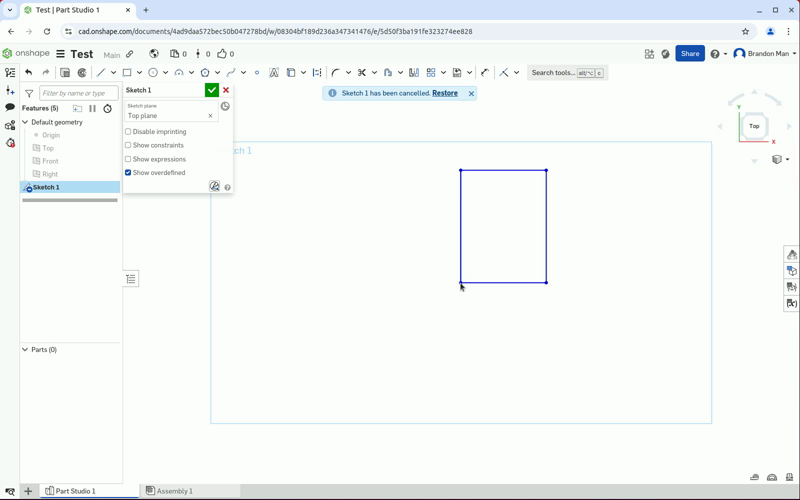
mouse_move(503, 196)
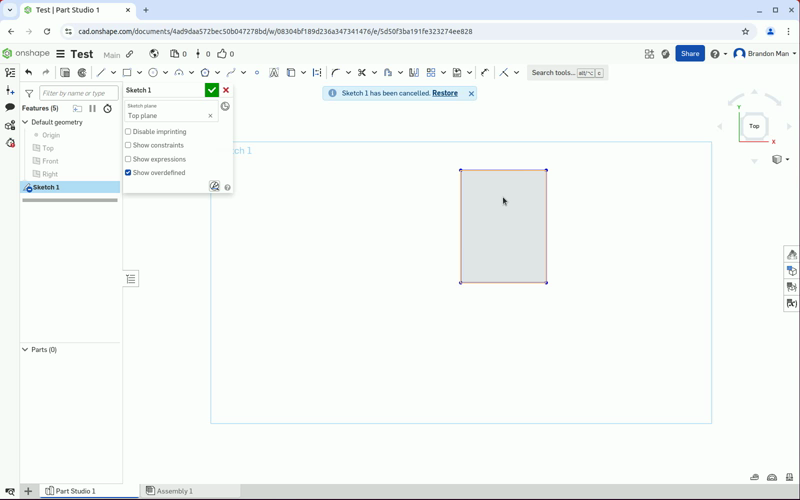
click(503, 196)
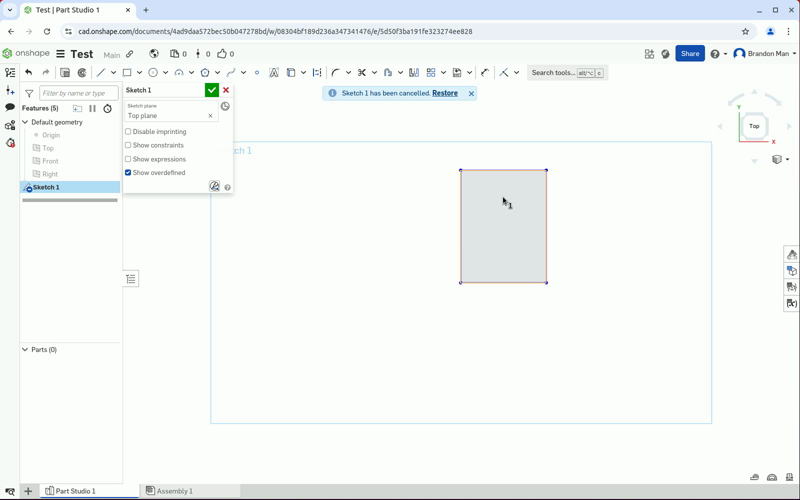
mouse_move(73, 352)
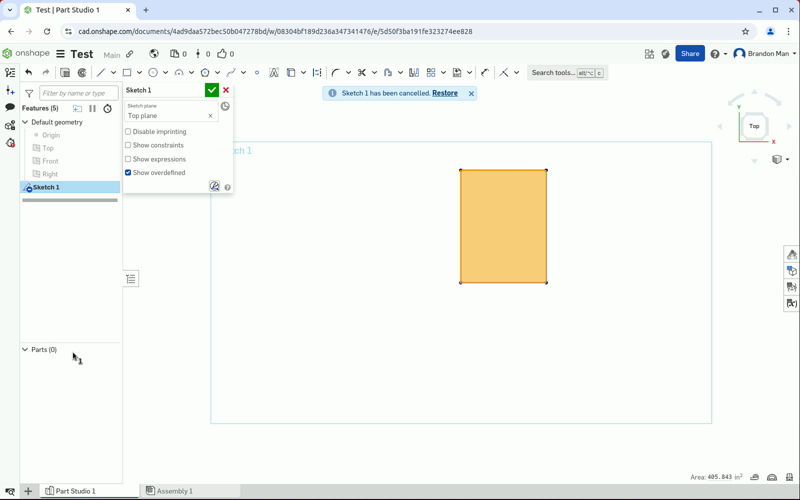
key(shift+y)
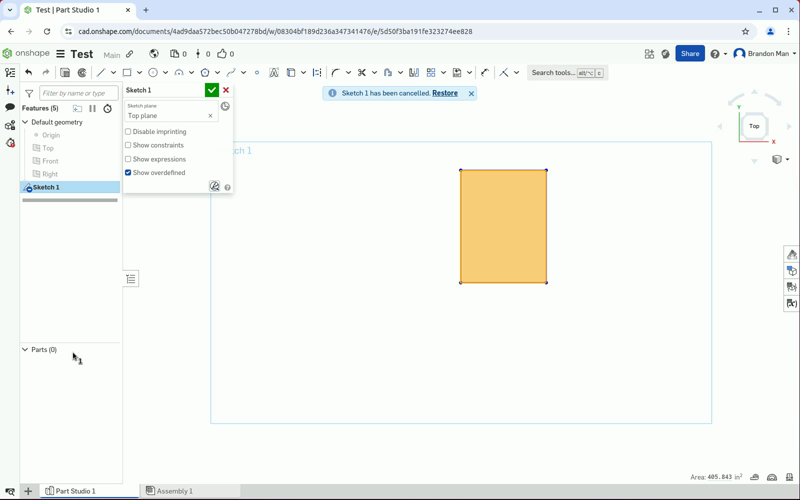
key(shift+e)
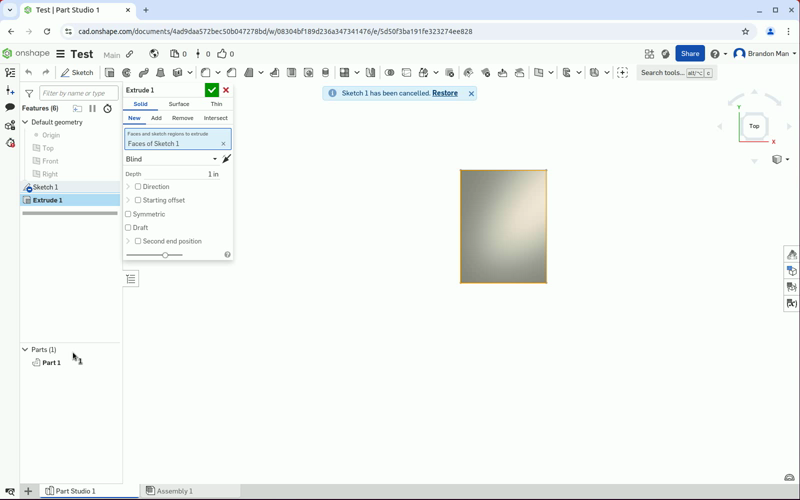
mouse_move(143, 106)
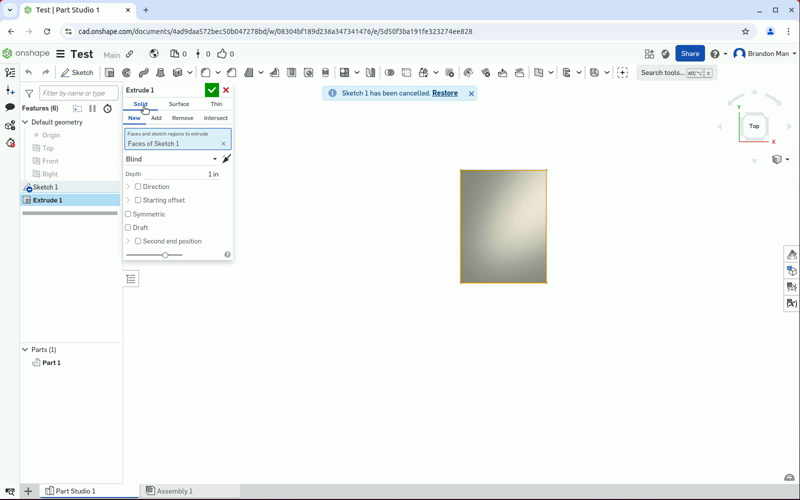
click(143, 106)
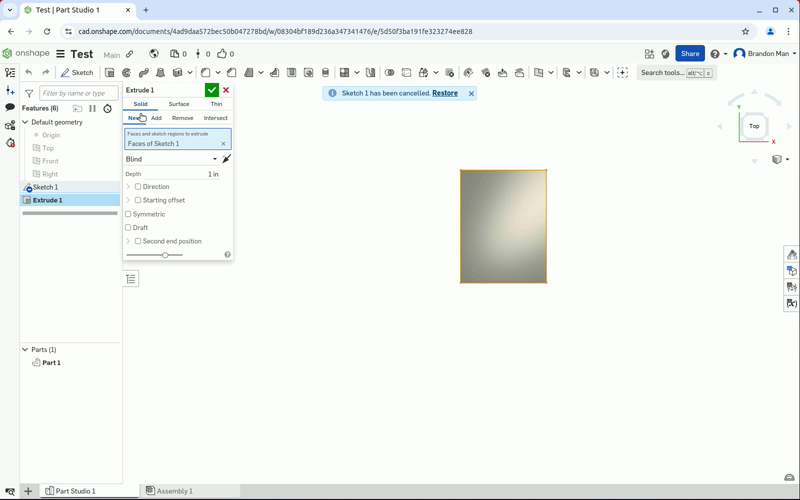
mouse_move(137, 120)
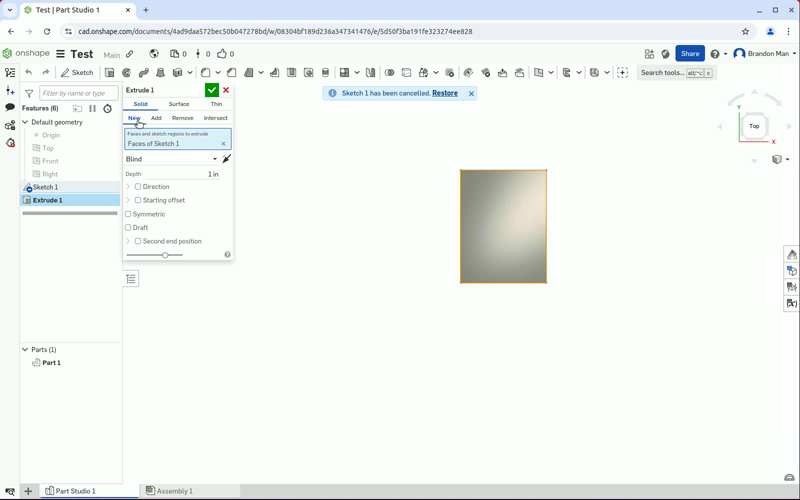
click(137, 120)
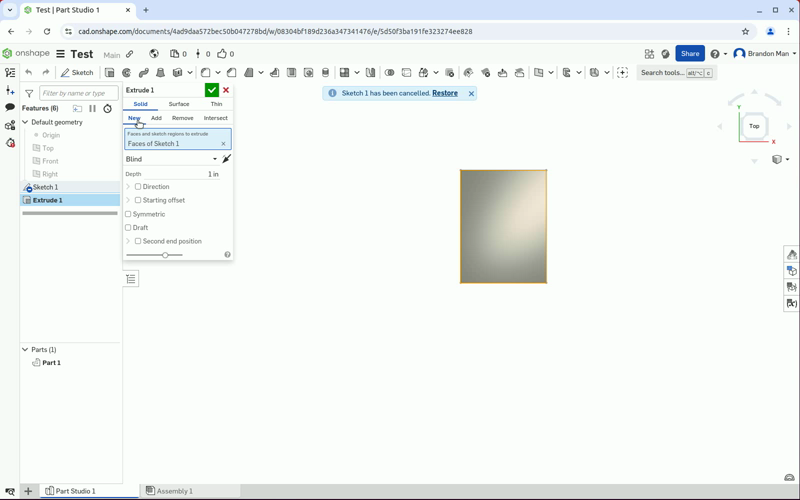
key(tab, 4)
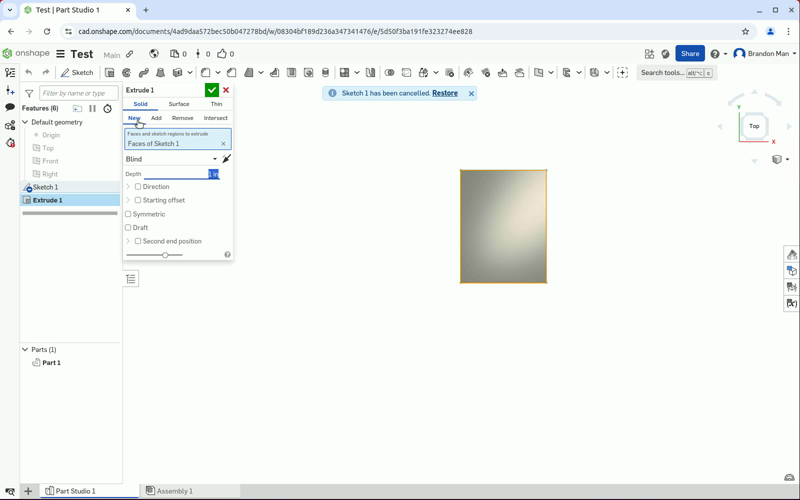
text(-0.241)
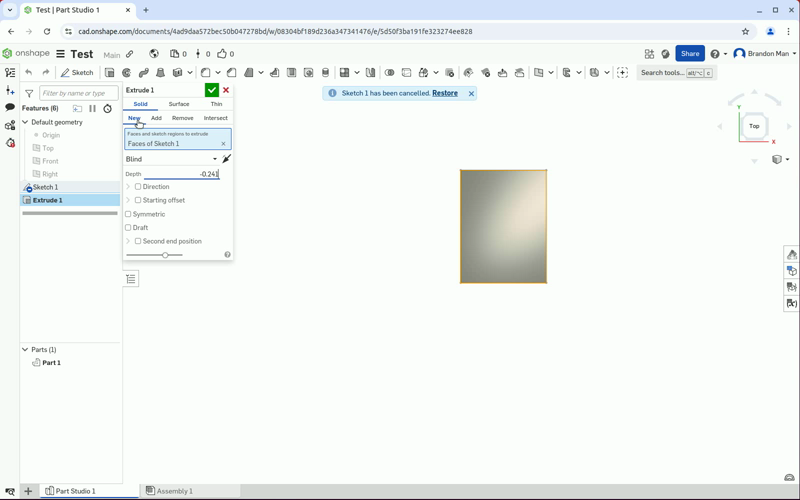
key(enter)
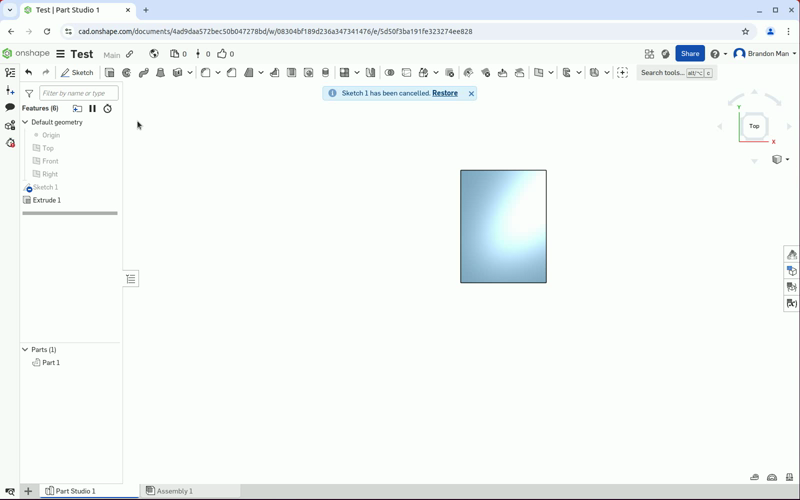
key(shift+h)
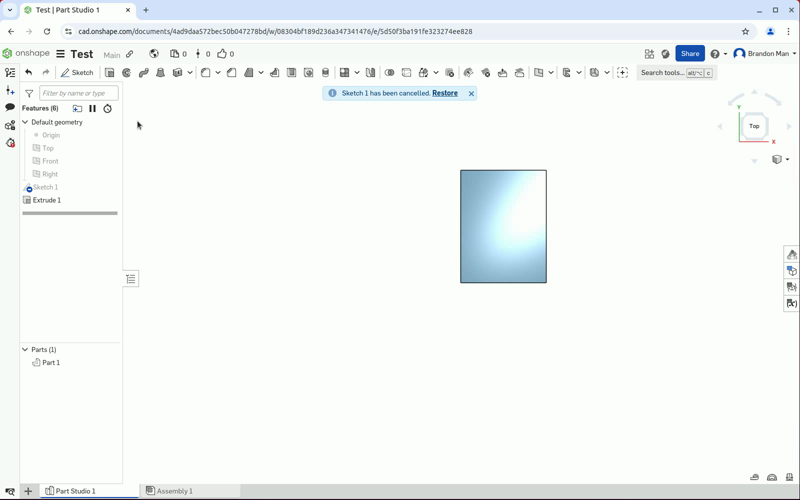
key(shift+h)
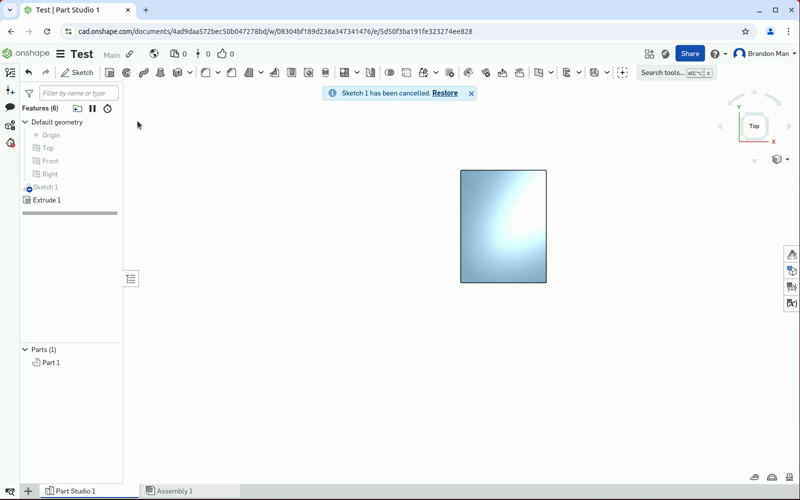
mouse_move(73, 189)
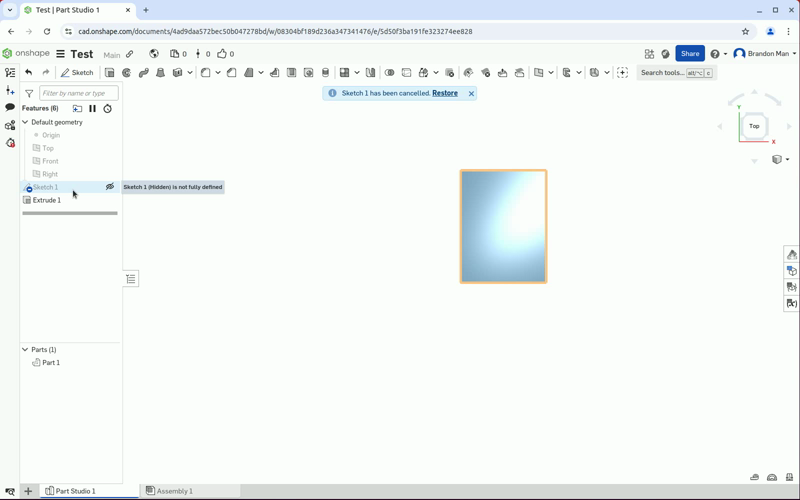
click(73, 189)
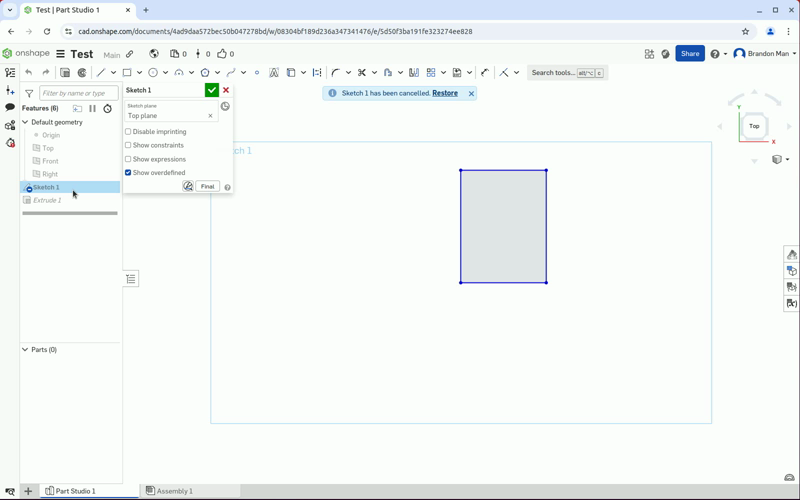
mouse_move(229, 92)
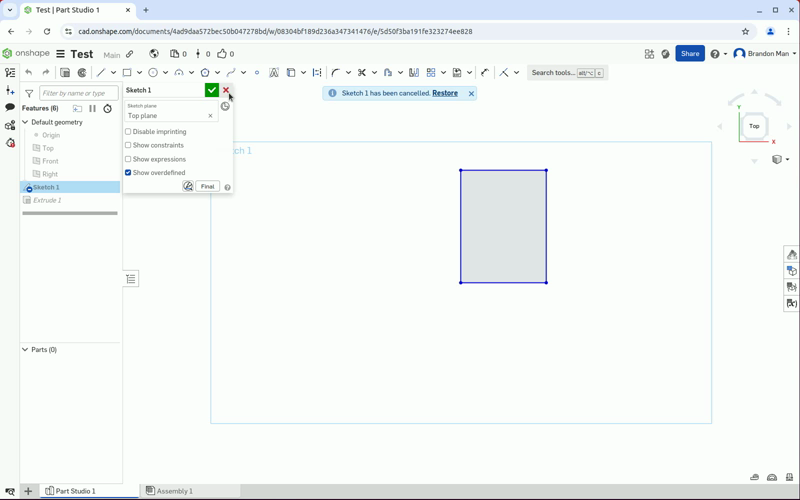
click(229, 92)
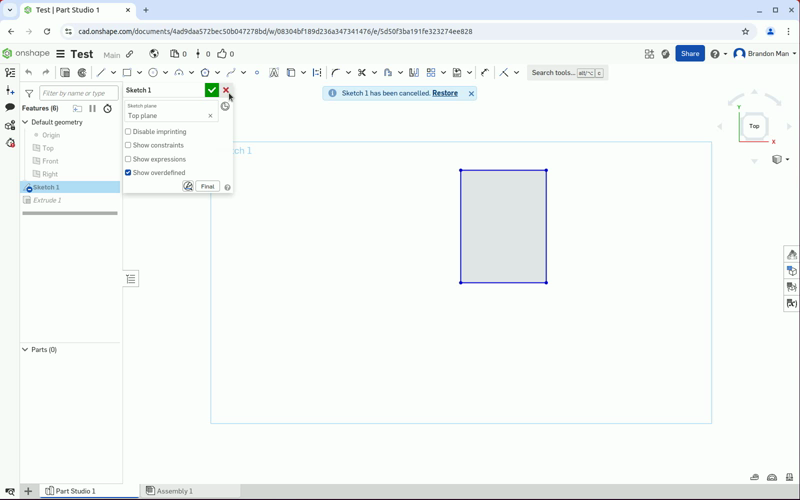
key(shift+s)
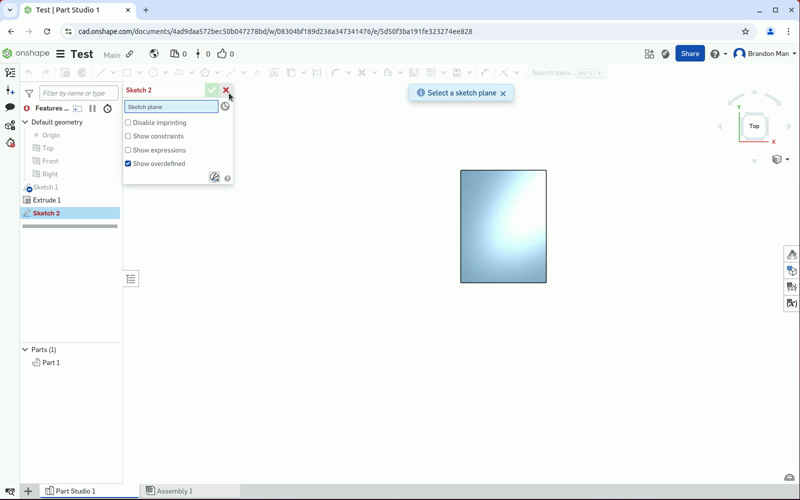
mouse_move(73, 150)
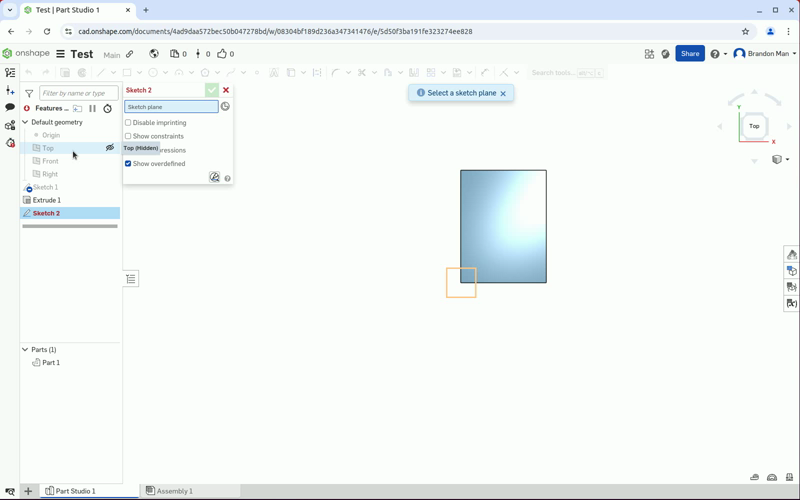
click(73, 150)
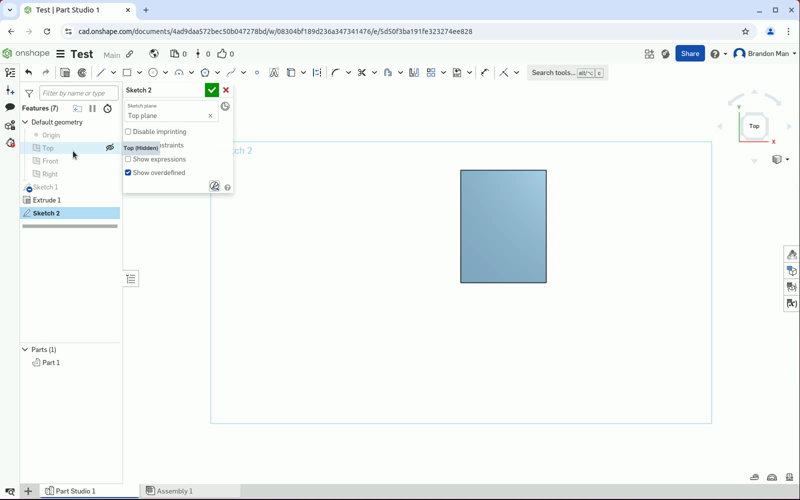
mouse_move(73, 352)
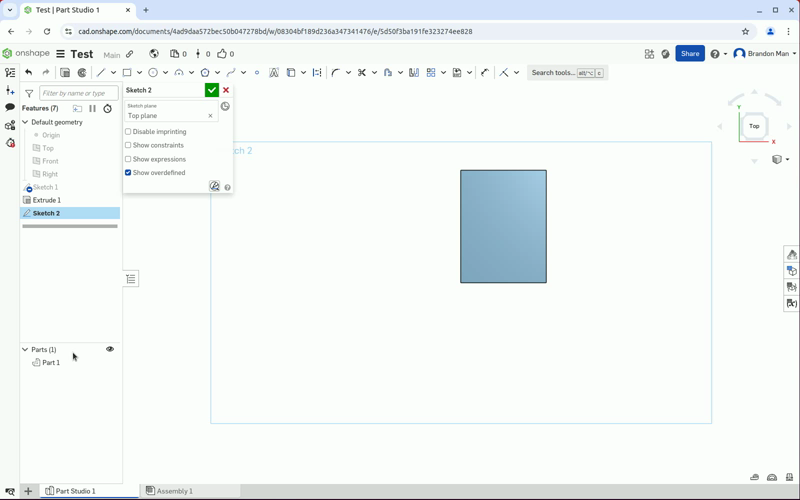
key(y)
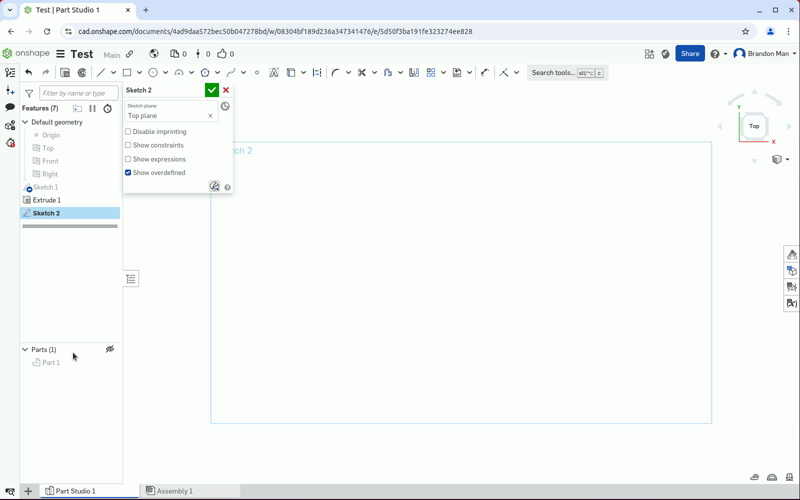
key(l)
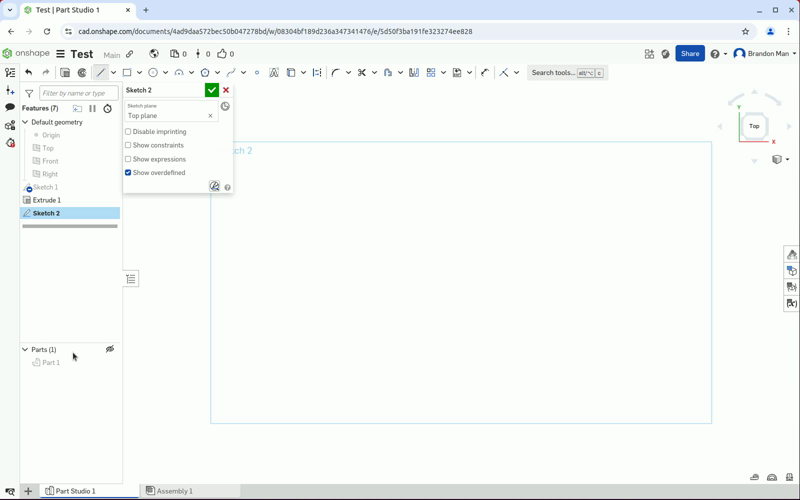
key_down(shift)
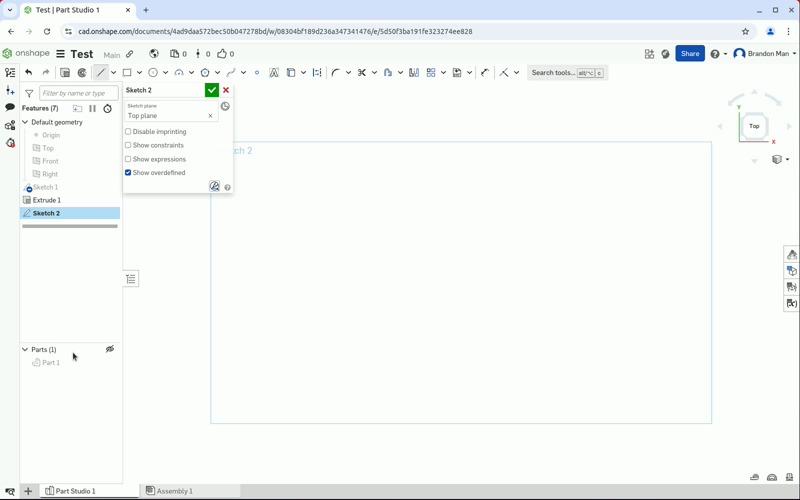
mouse_move(460, 182)
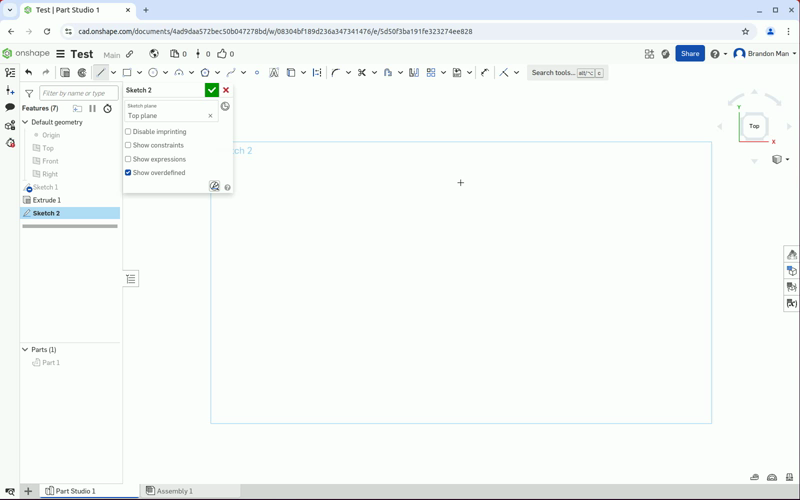
click(460, 182)
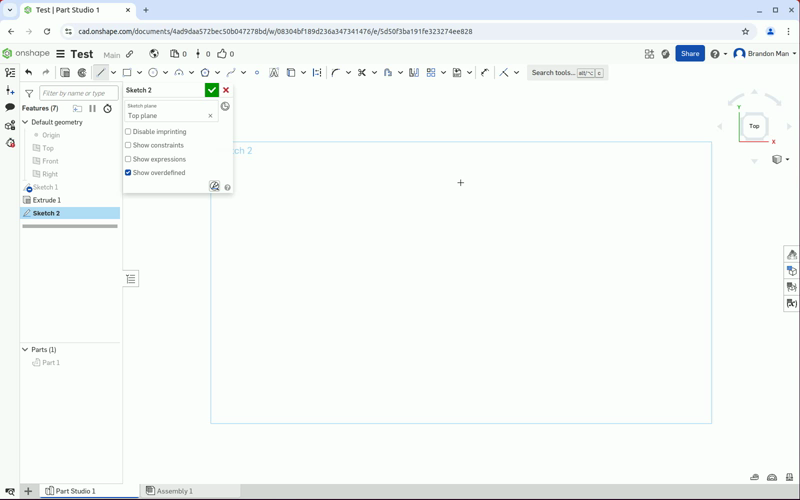
key_up(shift)
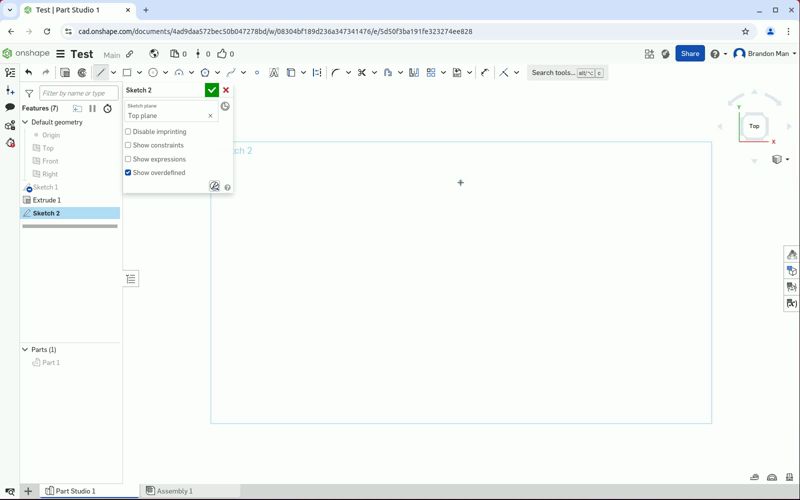
key_down(shift)
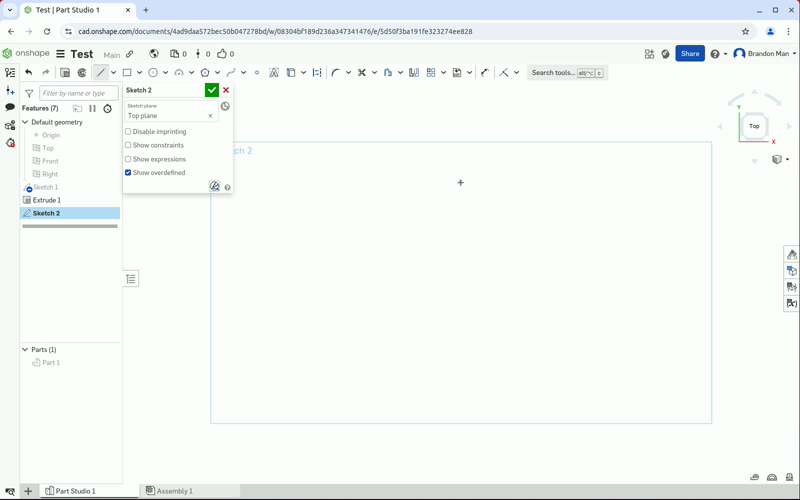
mouse_move(490, 182)
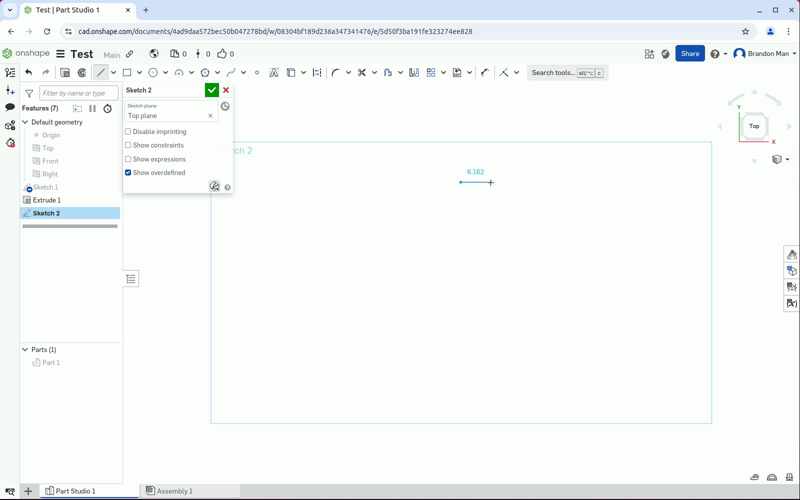
mouse_move(473, 182)
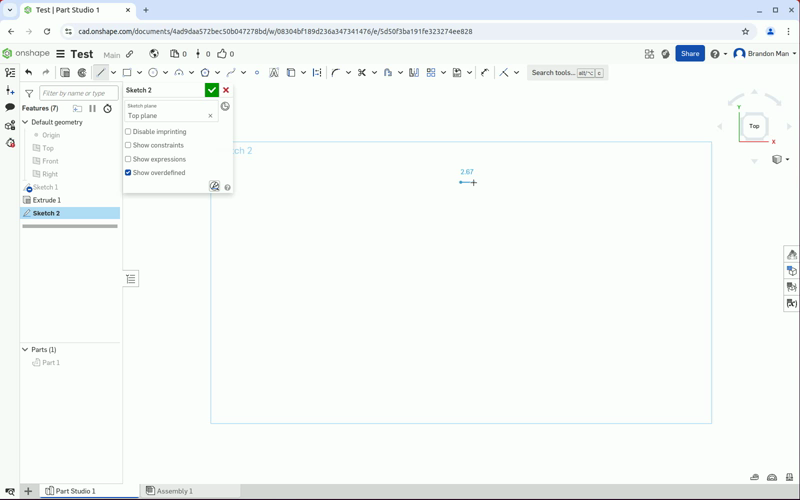
click(473, 182)
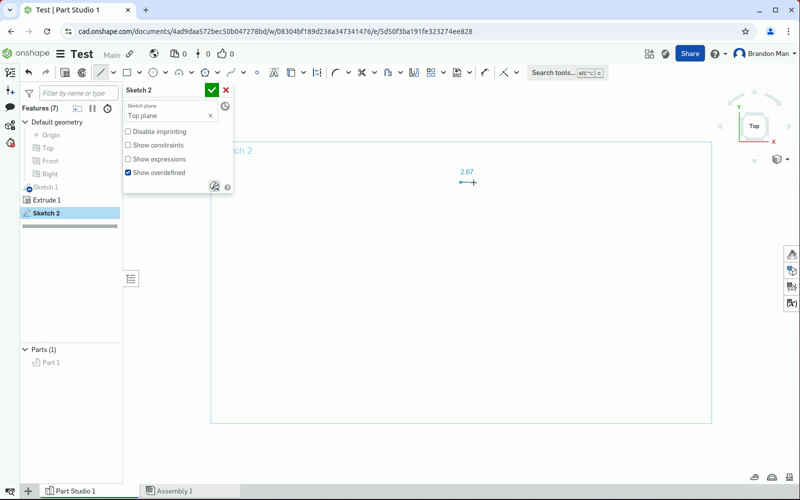
key_up(shift)
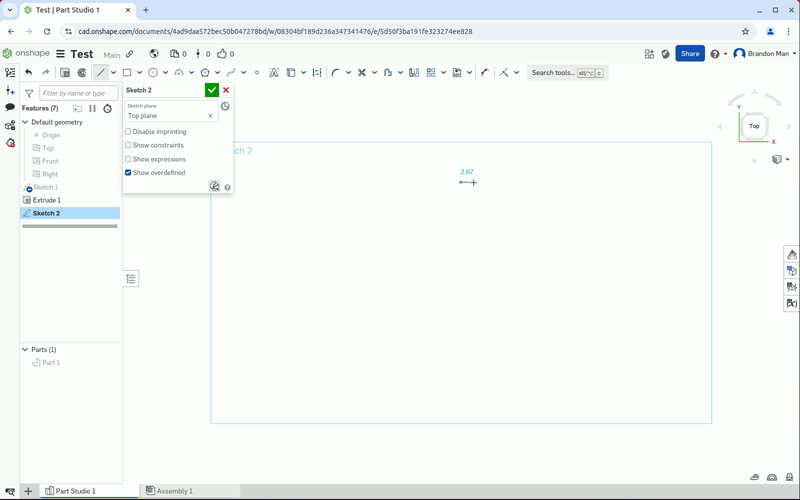
key_down(shift)
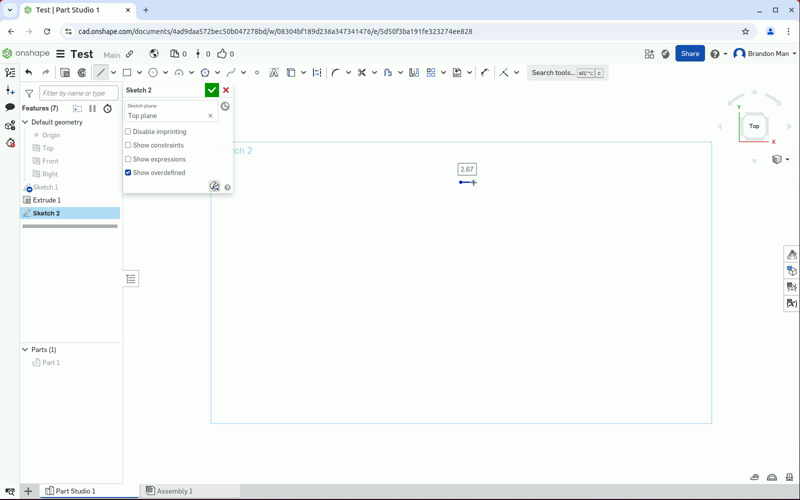
mouse_move(503, 182)
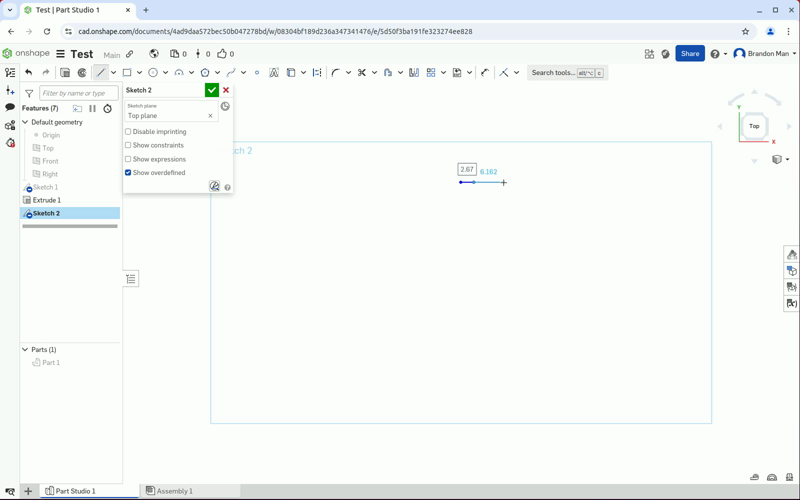
mouse_move(473, 169)
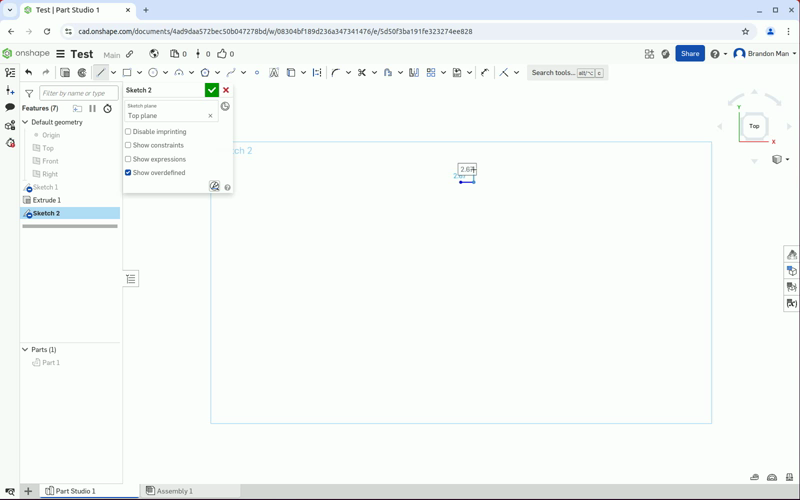
click(473, 169)
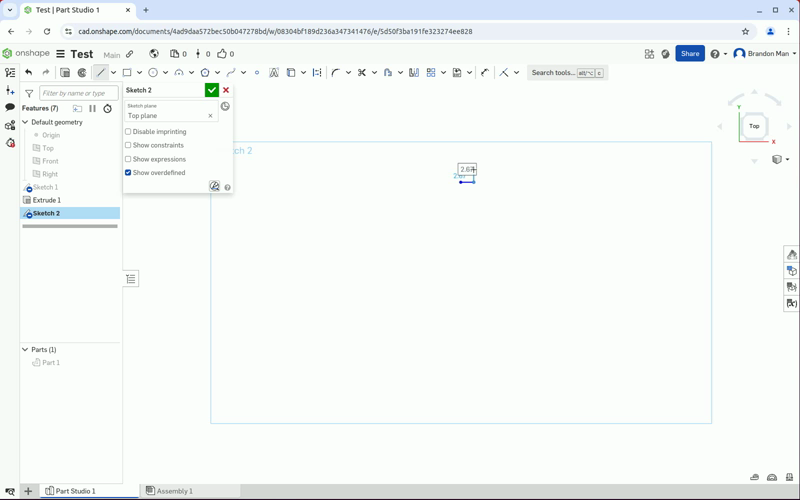
key_up(shift)
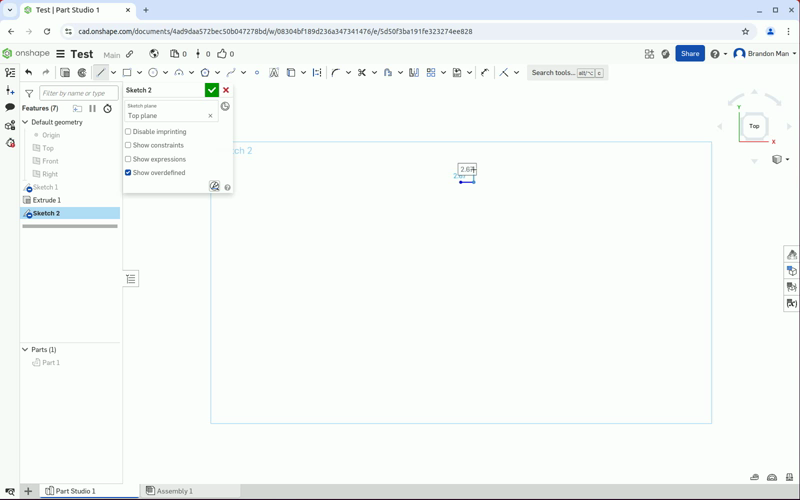
key_down(shift)
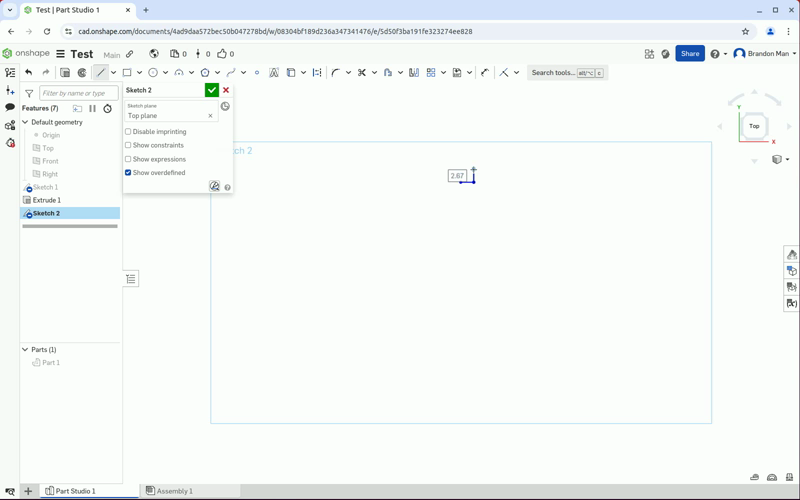
mouse_move(503, 169)
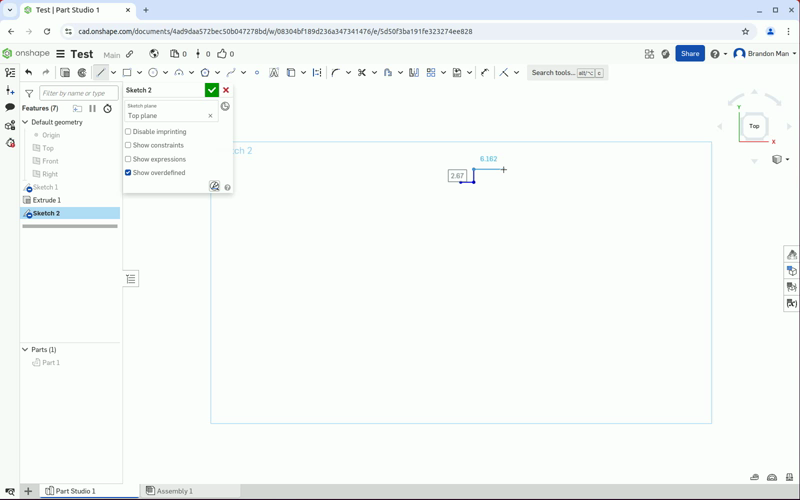
mouse_move(460, 169)
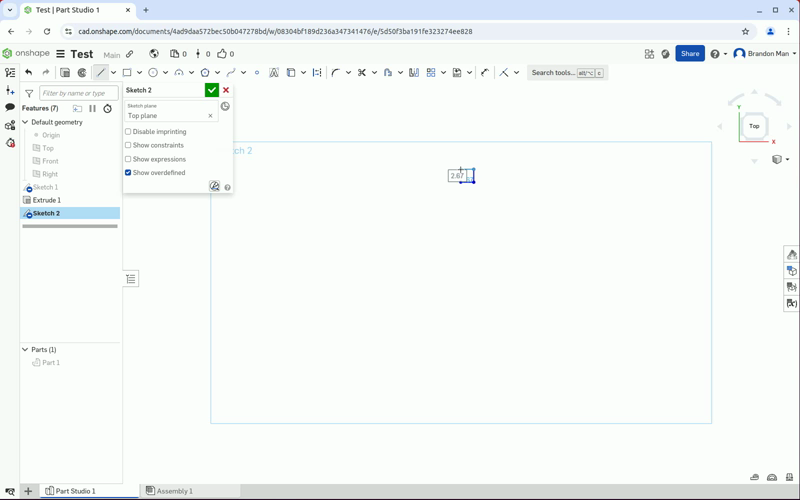
click(460, 169)
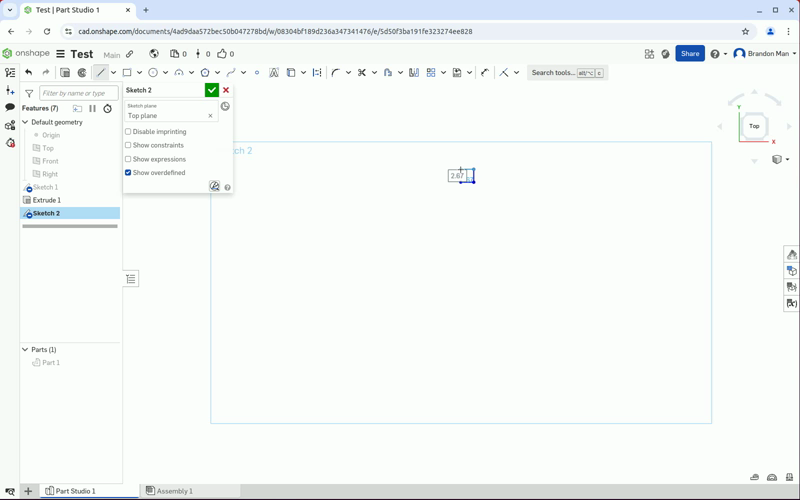
key_up(shift)
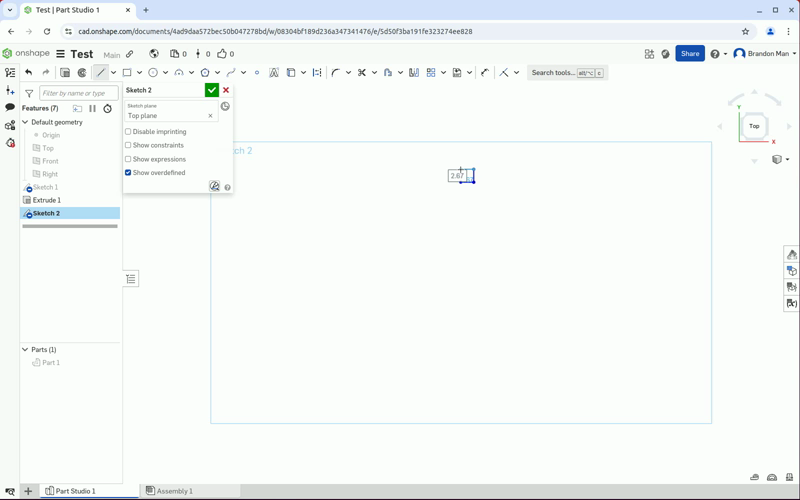
mouse_move(490, 169)
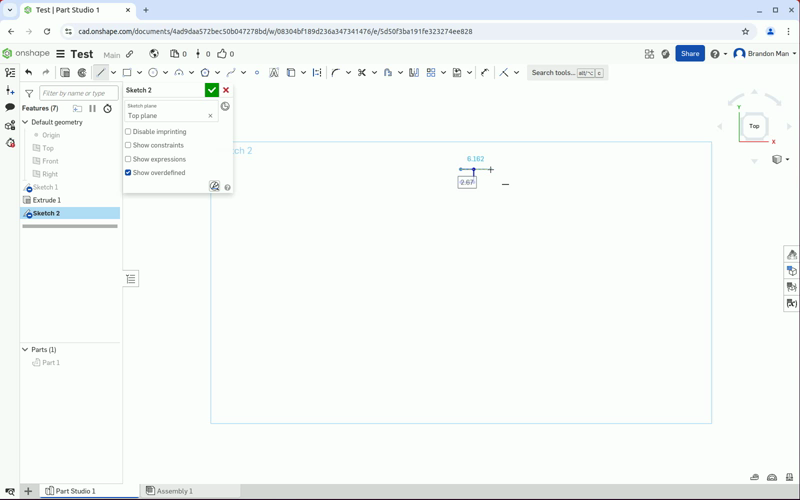
key_down(shift)
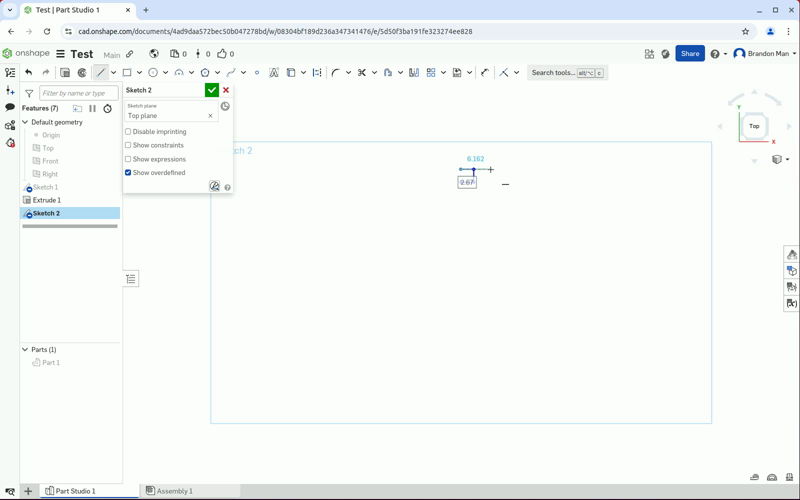
mouse_move(460, 182)
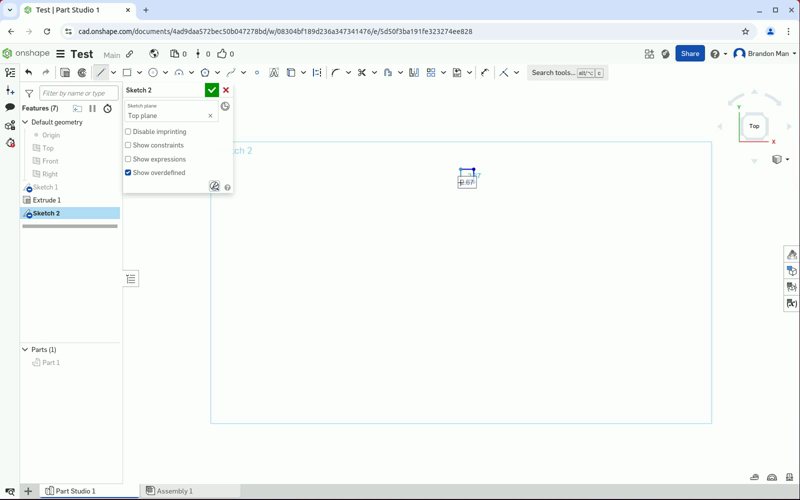
key_up(shift)
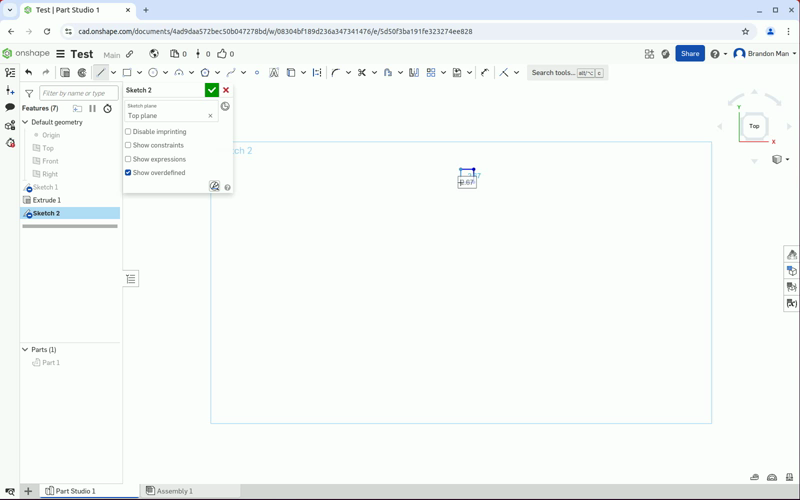
click(460, 182)
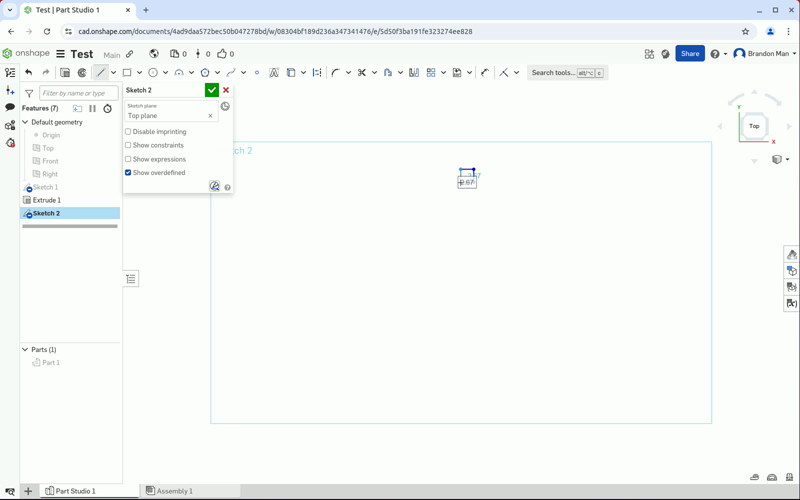
key(esc)
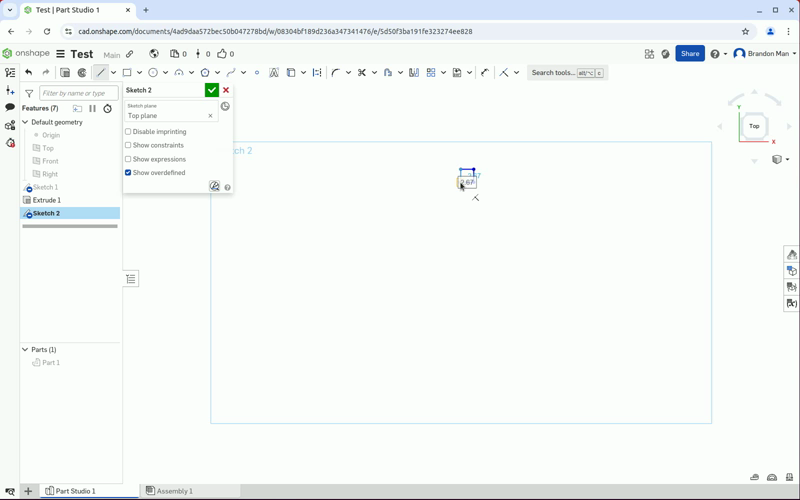
mouse_move(462, 170)
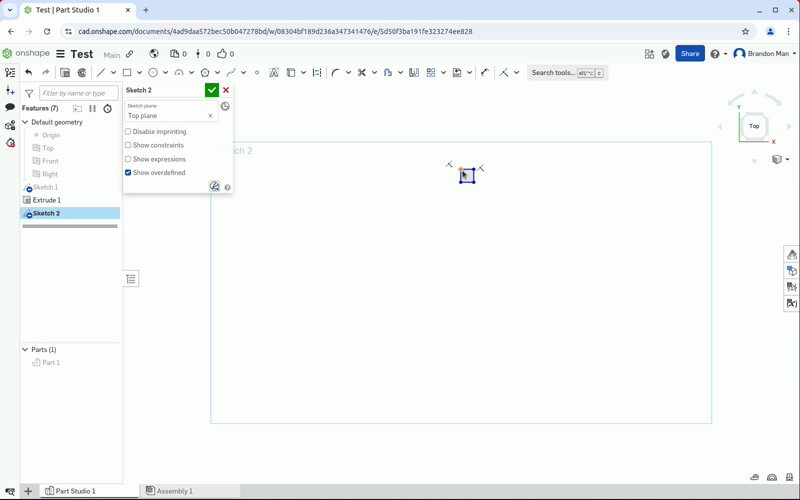
scroll(6)
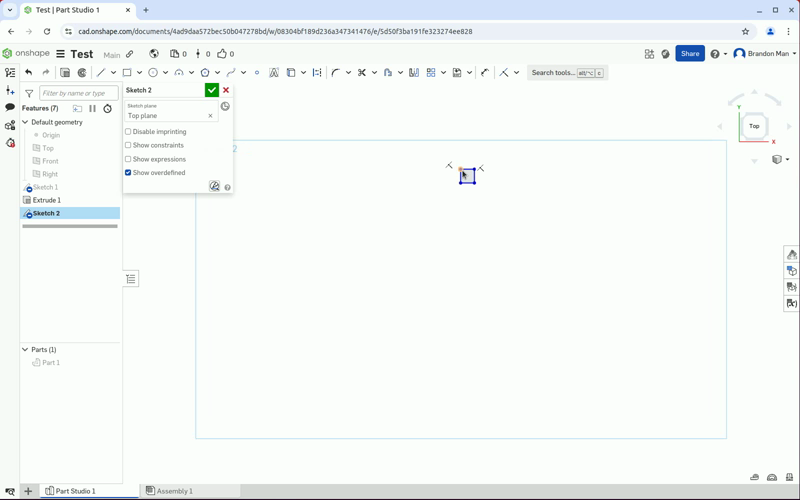
scroll(6)
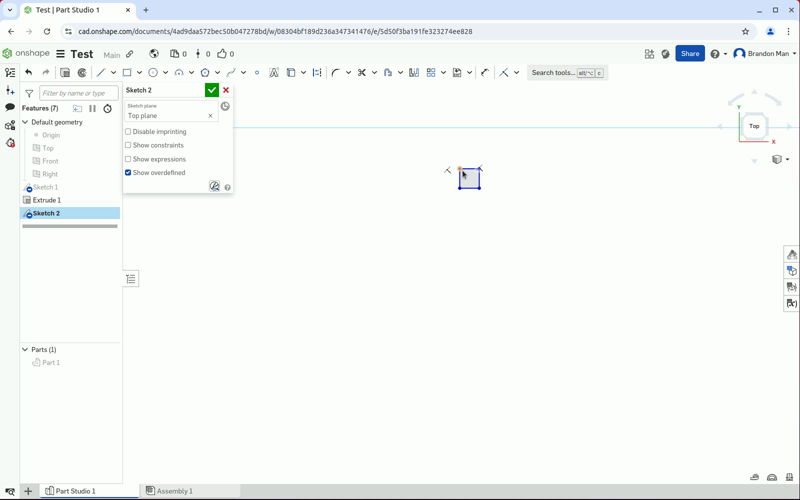
scroll(6)
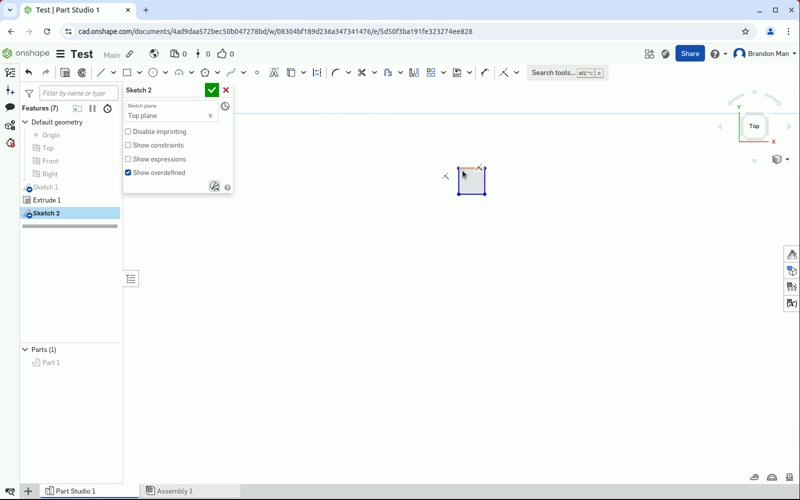
scroll(6)
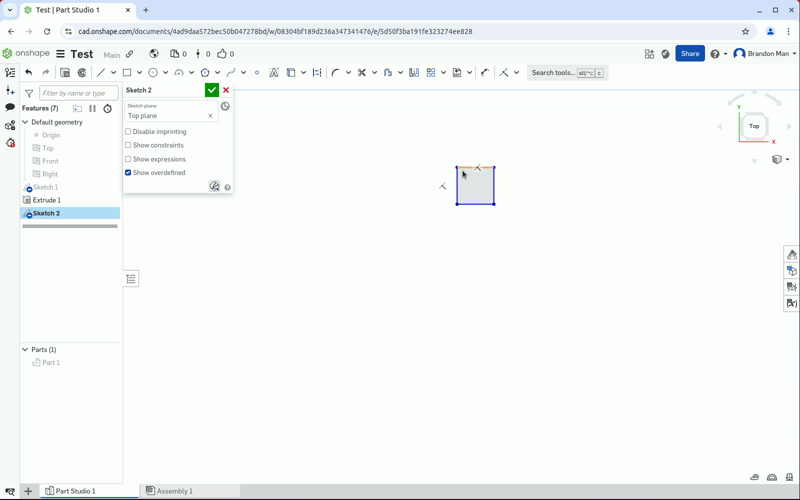
scroll(6)
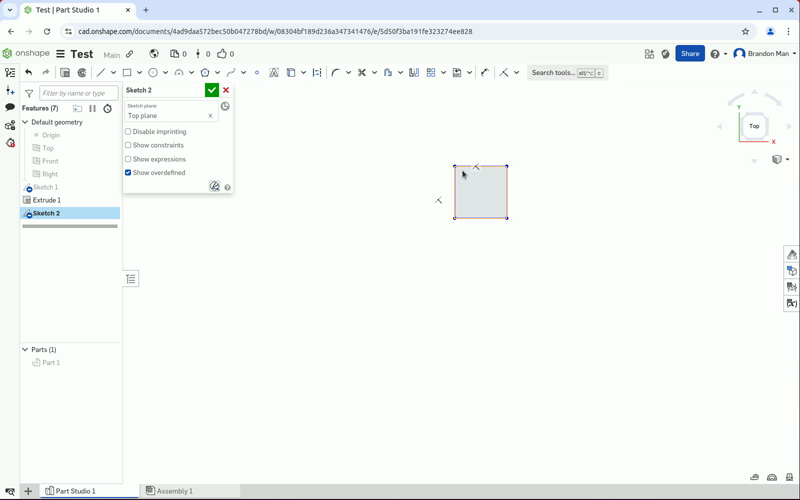
scroll(6)
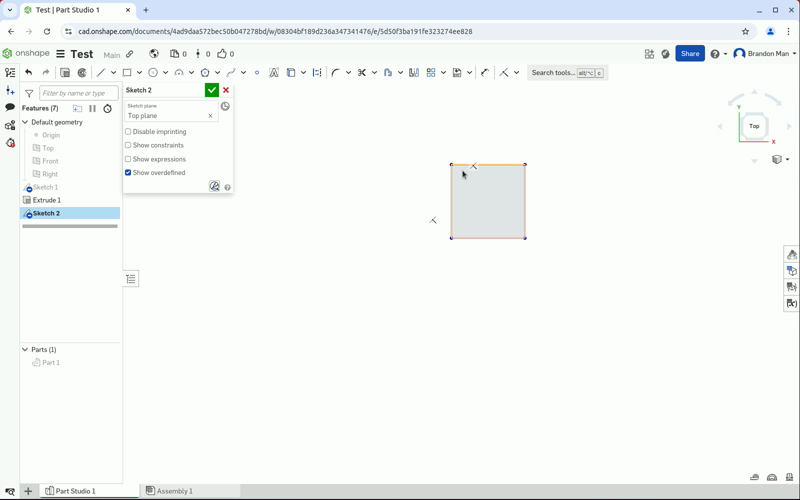
scroll(6)
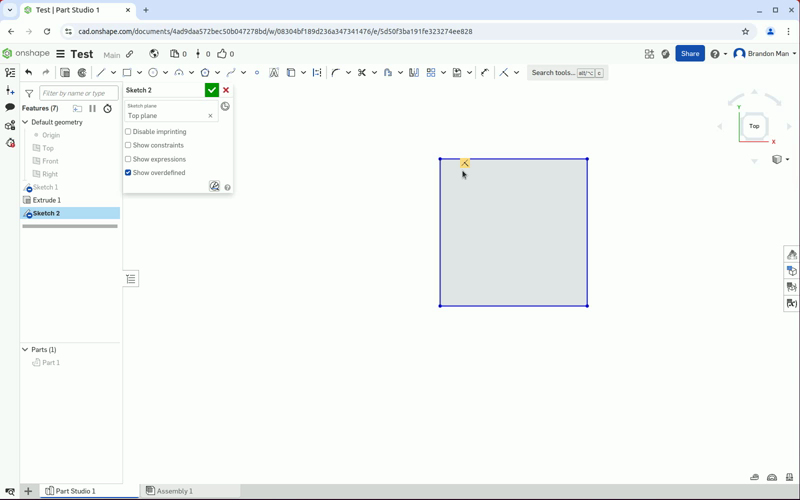
click(462, 170)
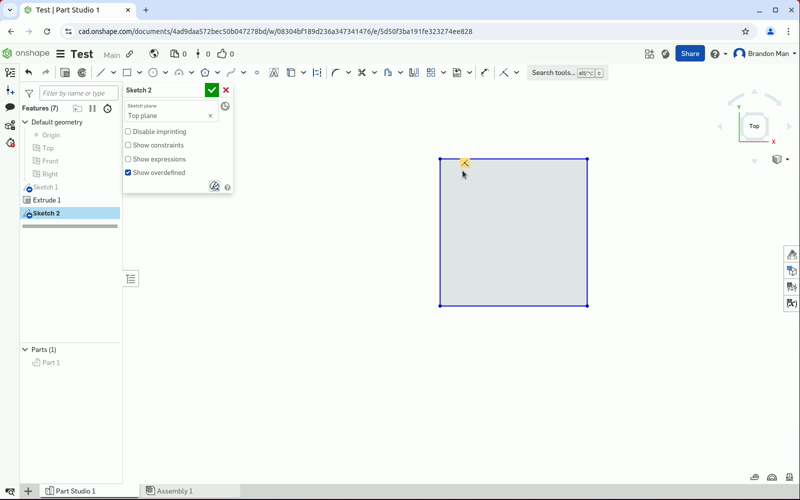
scroll(-6)
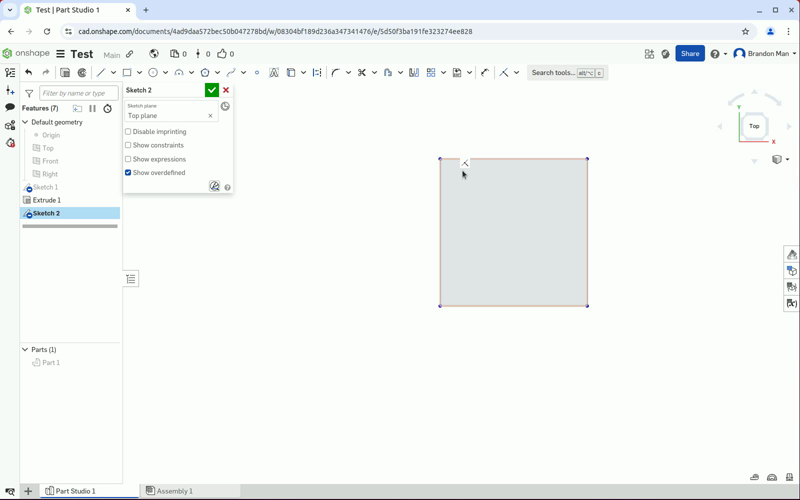
scroll(-6)
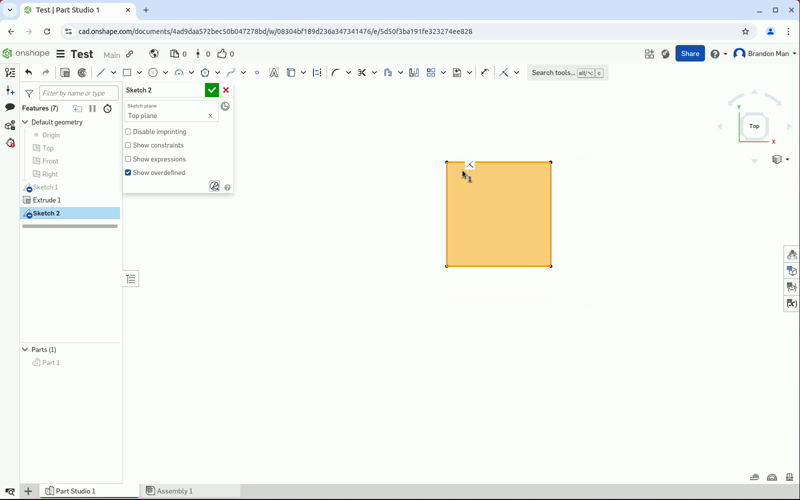
scroll(-6)
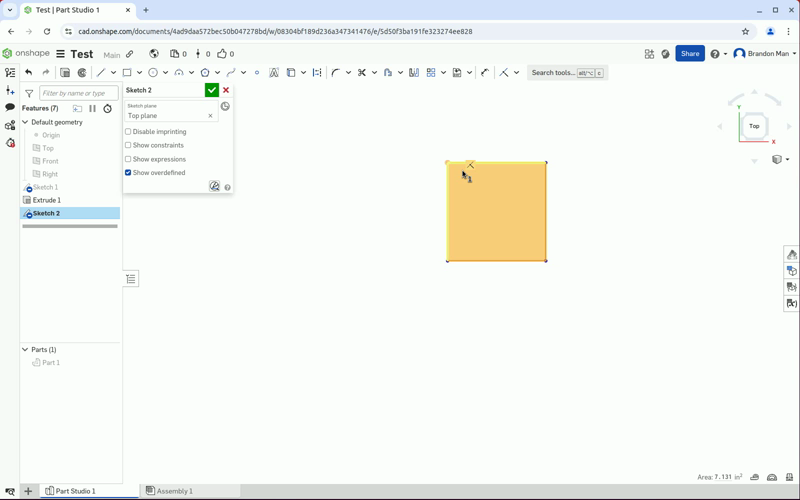
scroll(-6)
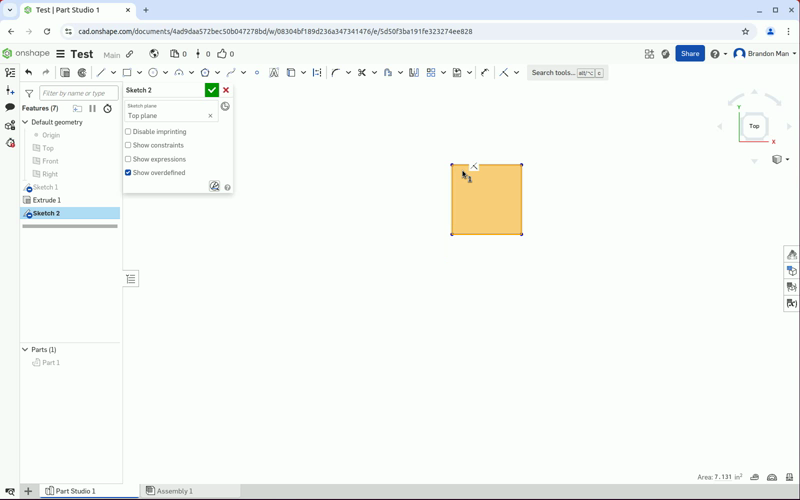
scroll(-6)
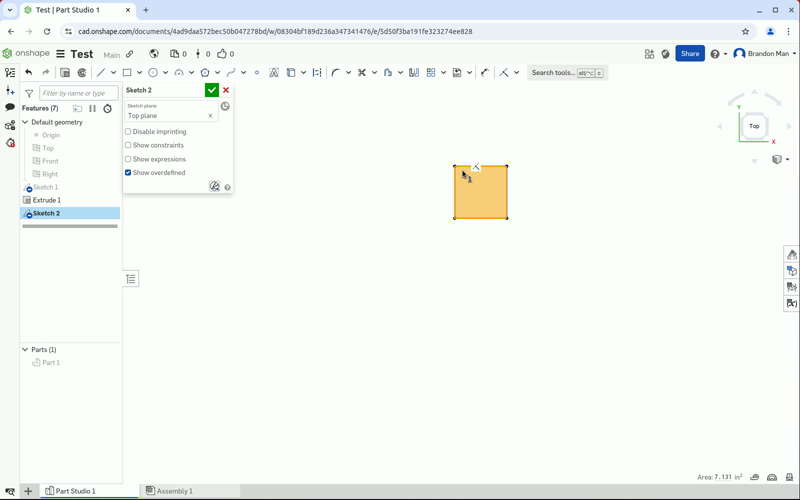
scroll(-6)
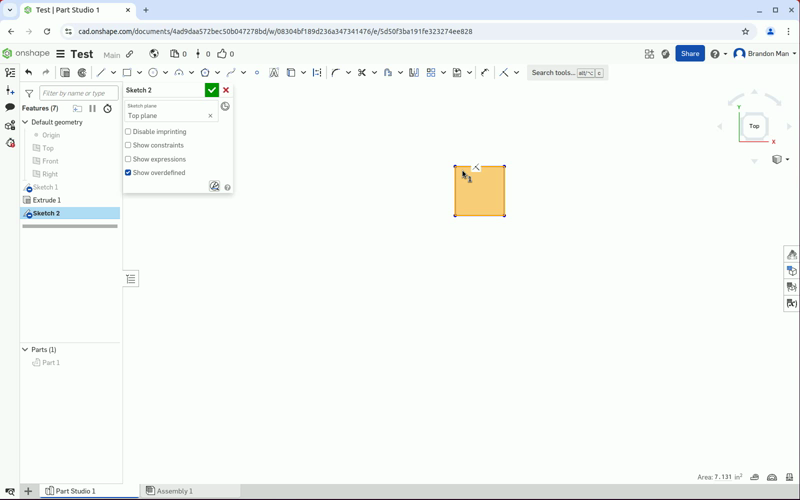
scroll(-6)
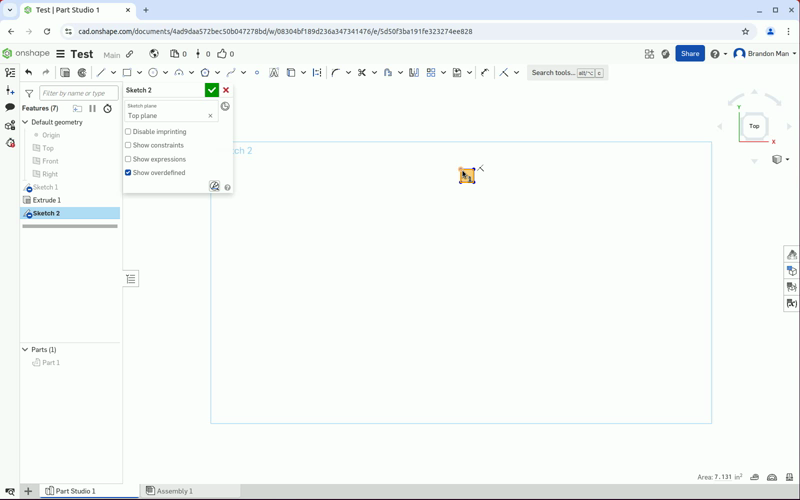
mouse_move(73, 352)
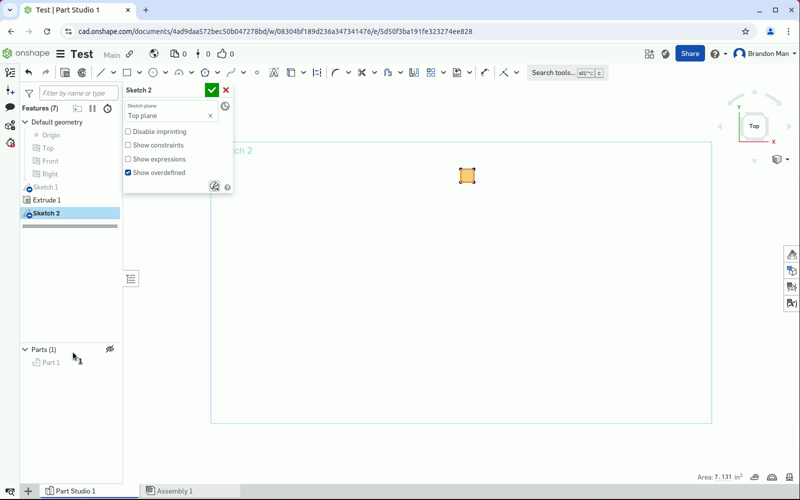
key(shift+y)
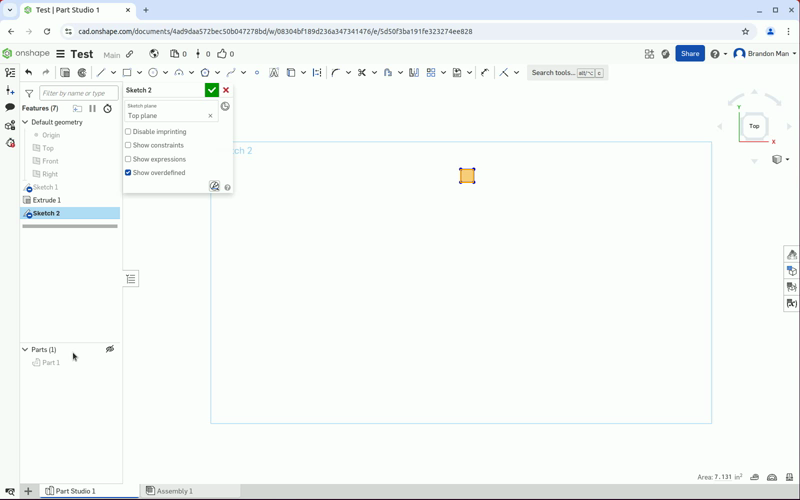
key(shift+e)
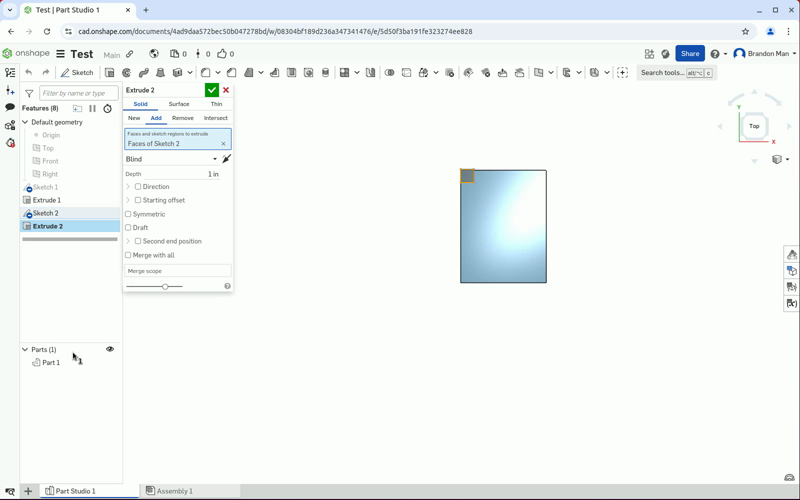
mouse_move(143, 106)
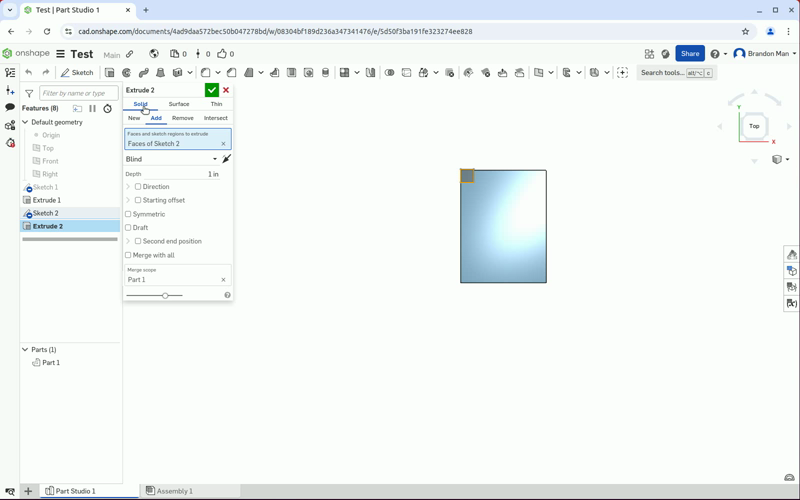
click(143, 106)
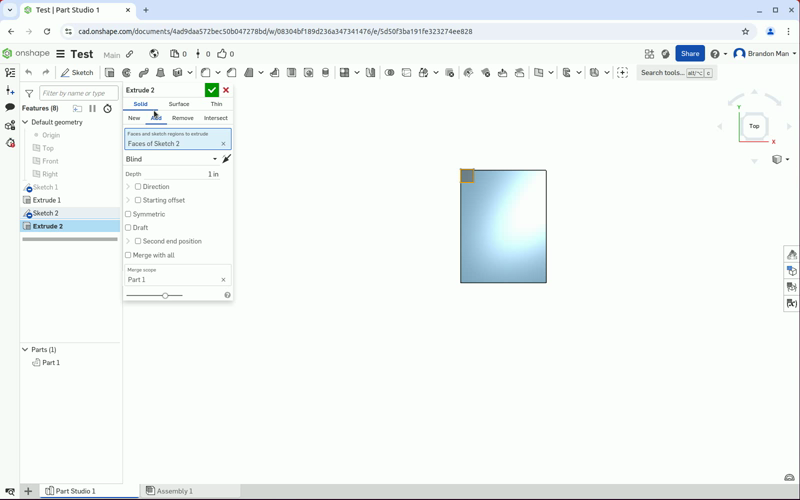
mouse_move(186, 120)
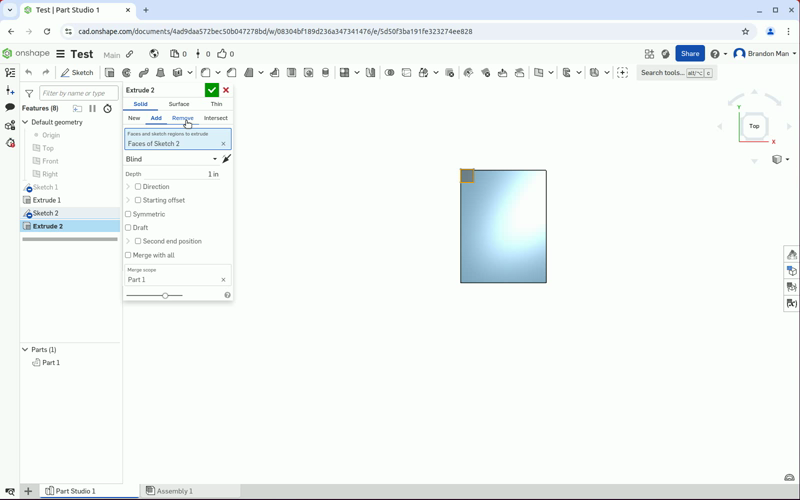
click(186, 120)
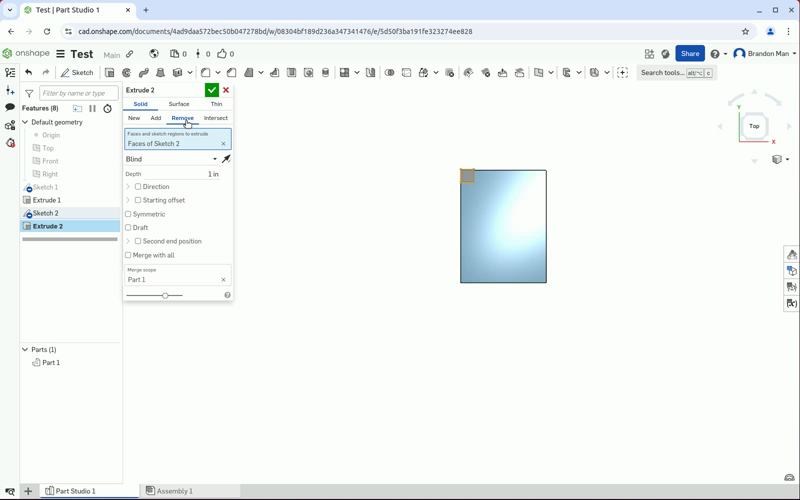
key(tab, 4)
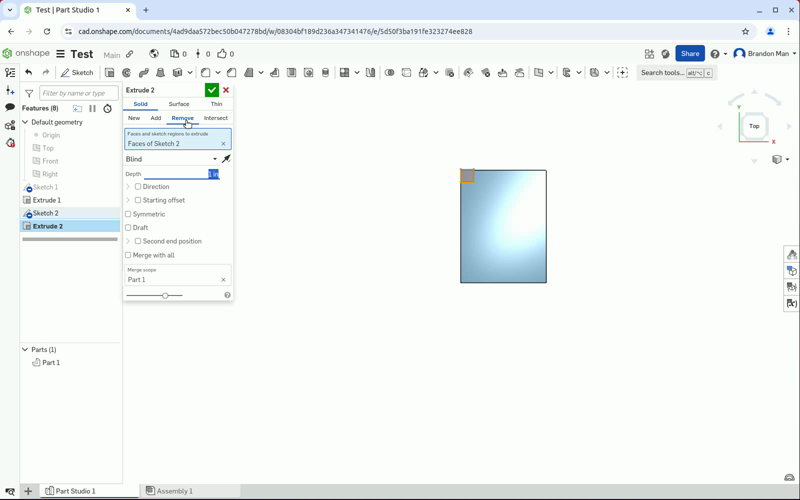
text(0.722)
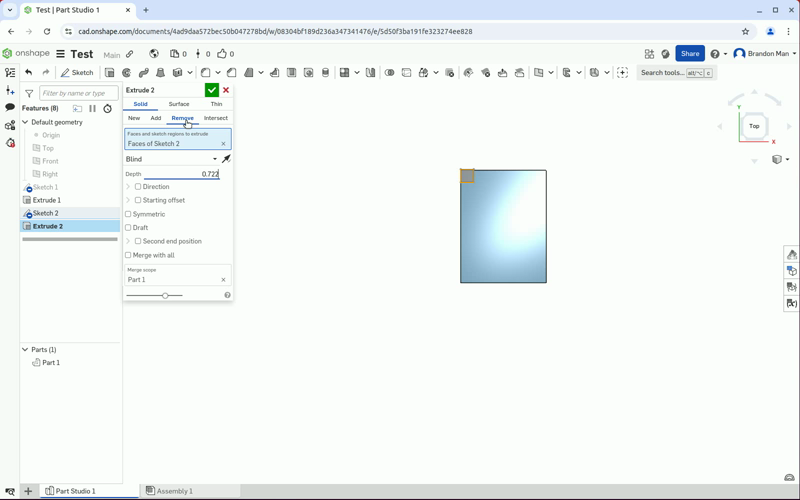
key(tab, 6)
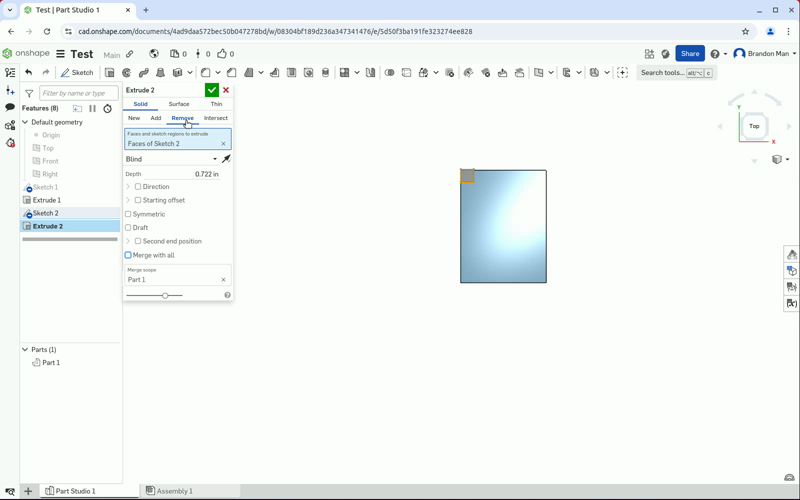
key(space)
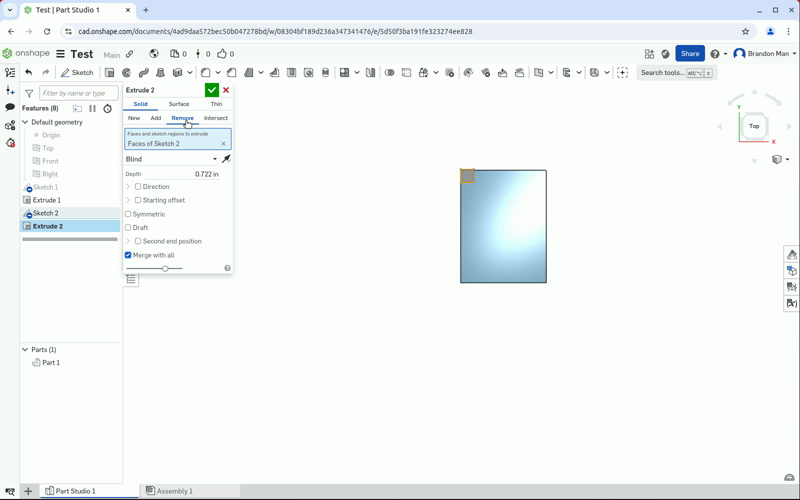
key(enter)
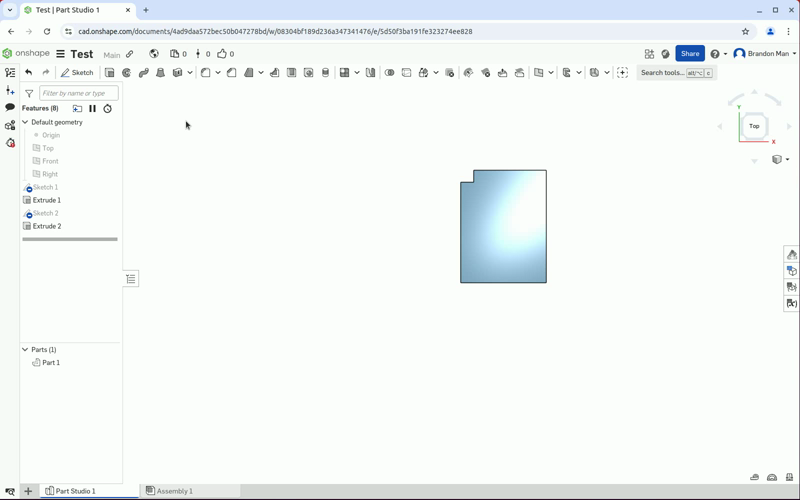
key(shift+h)
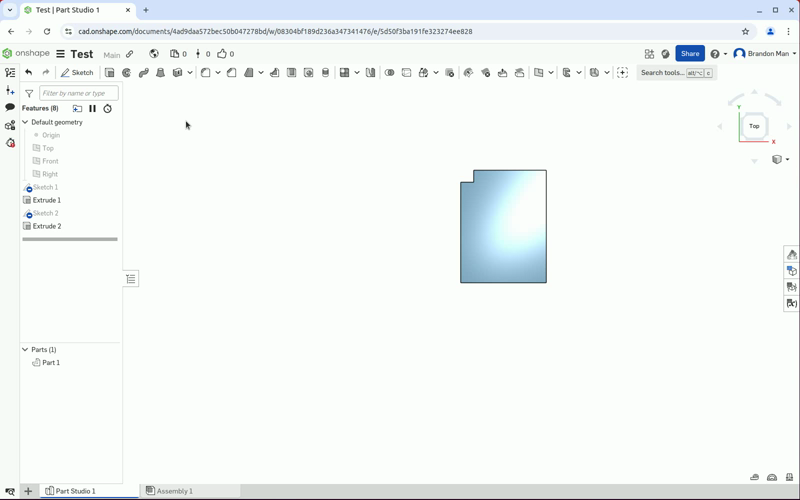
key(shift+h)
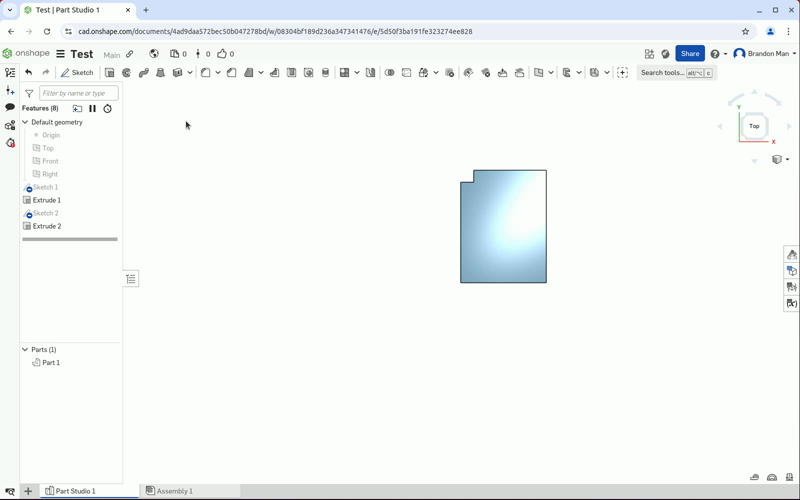
mouse_move(73, 189)
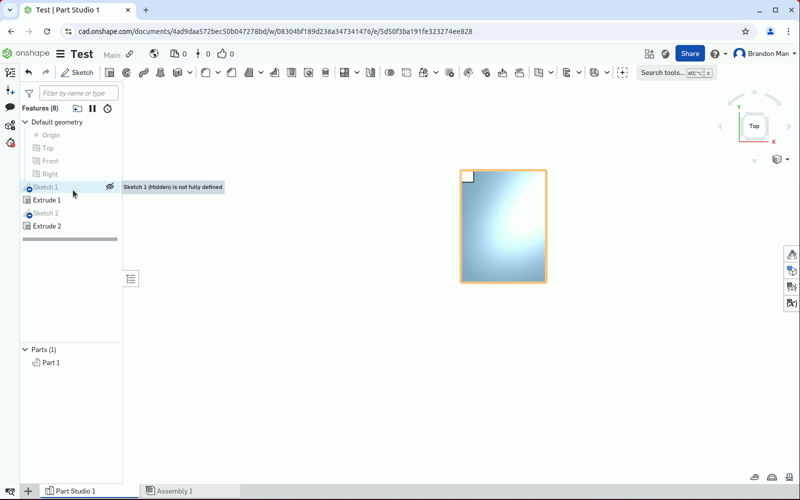
click(73, 189)
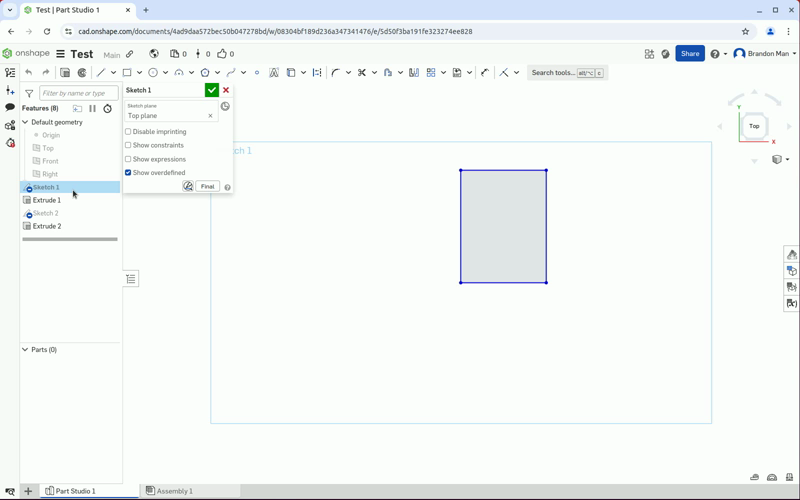
mouse_move(229, 92)
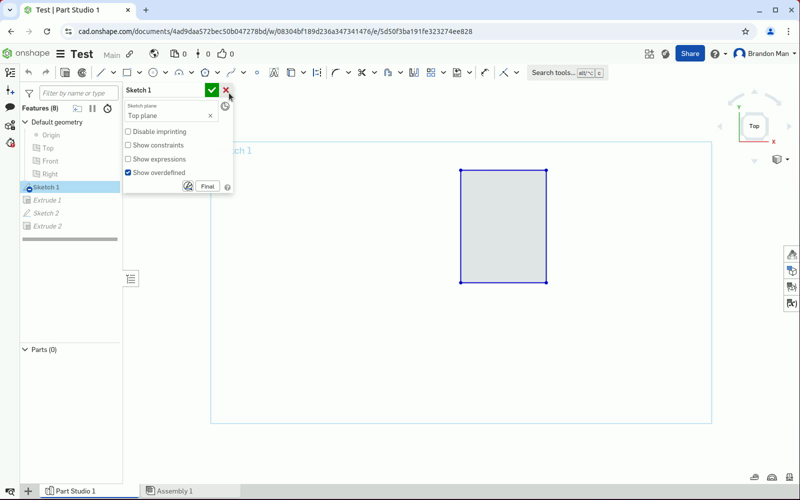
click(229, 92)
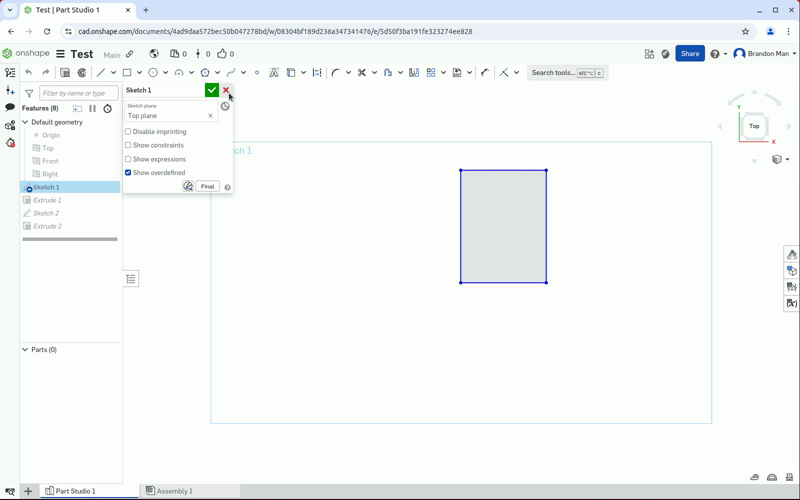
key(shift+s)
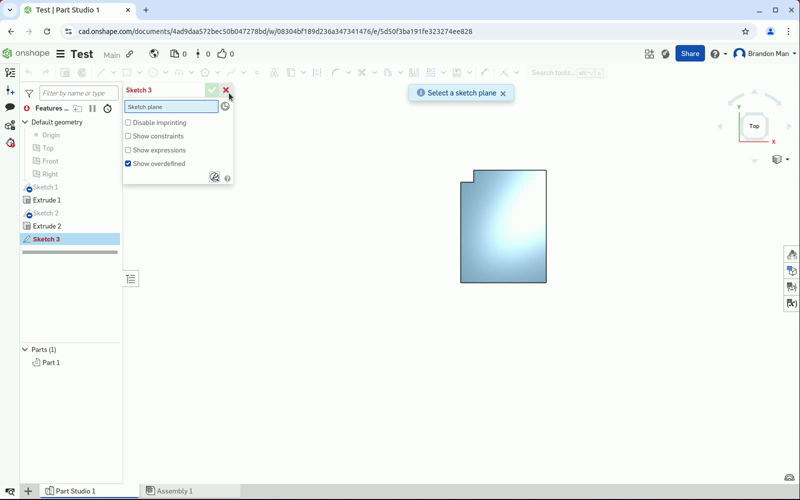
mouse_move(73, 150)
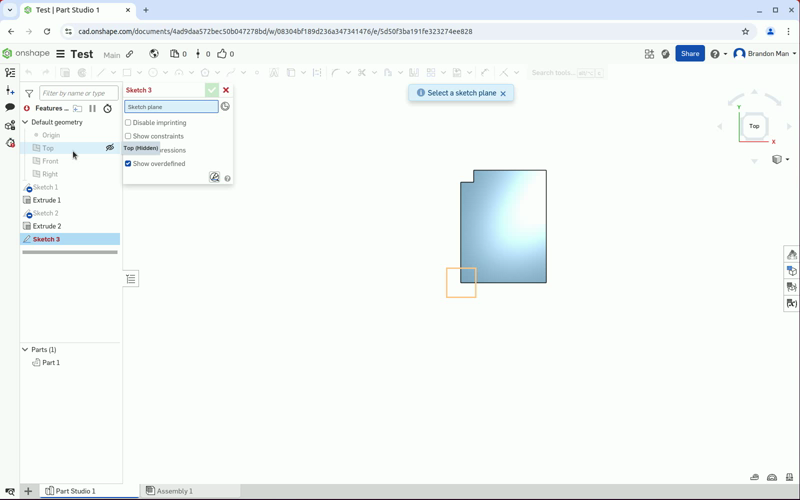
click(73, 150)
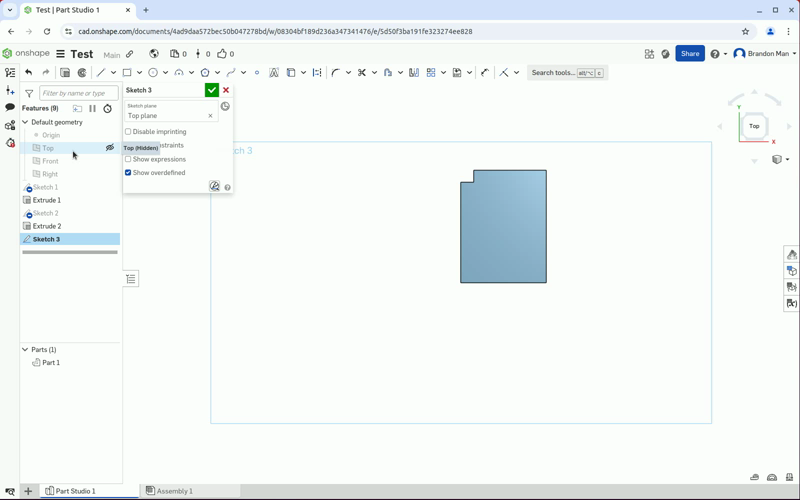
mouse_move(73, 352)
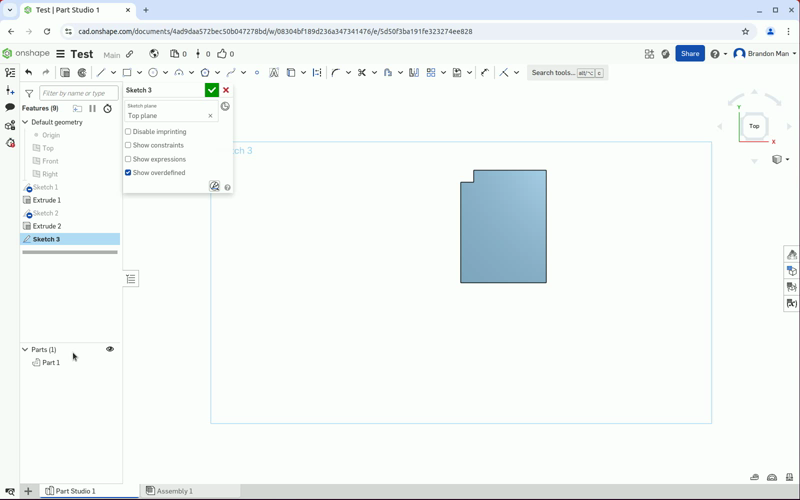
key(y)
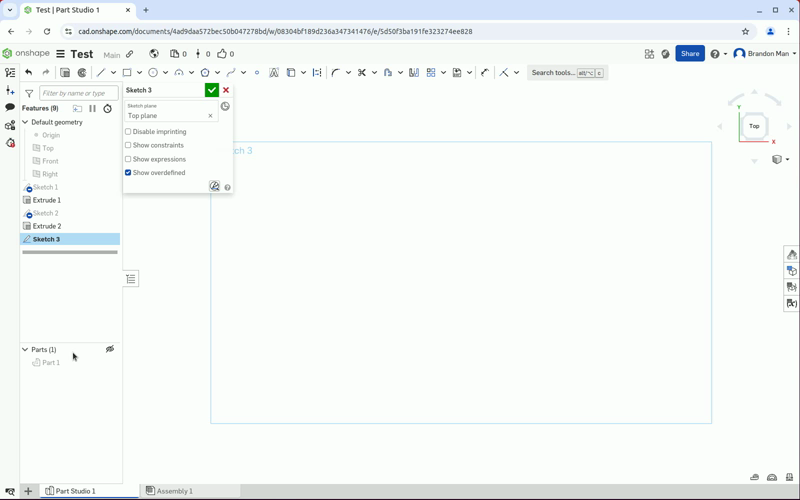
key(l)
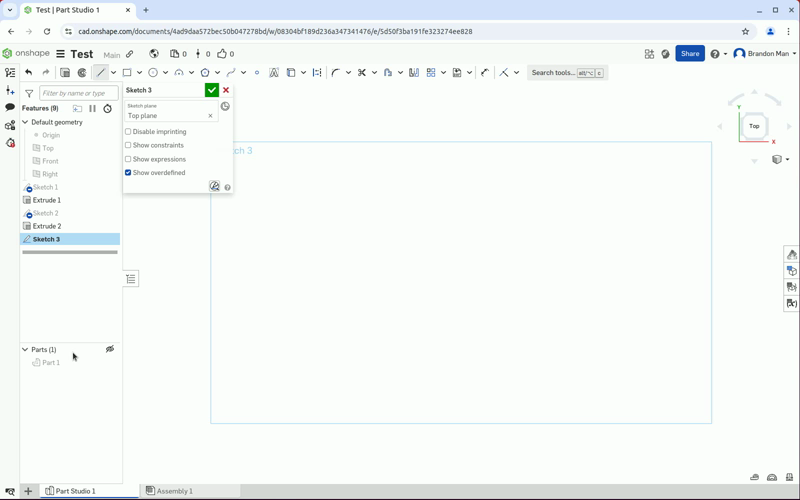
key_down(shift)
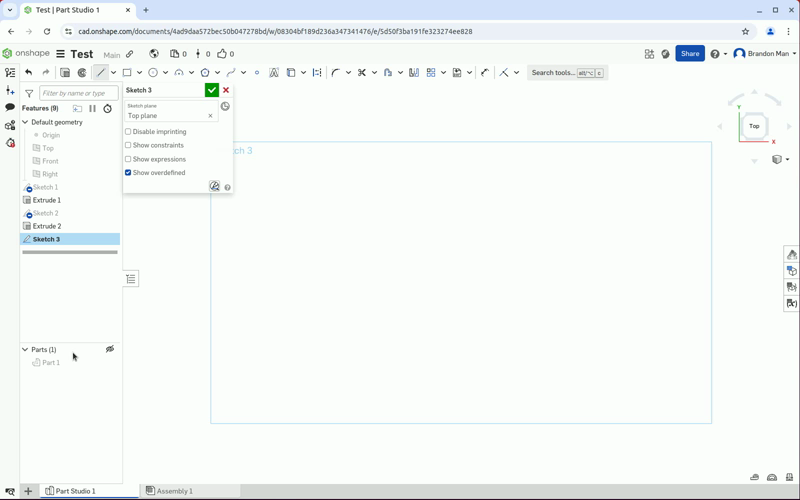
mouse_move(533, 182)
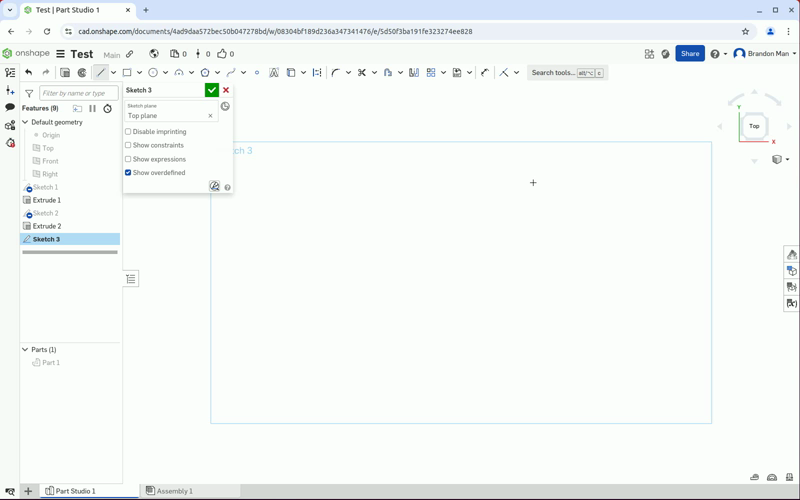
click(533, 182)
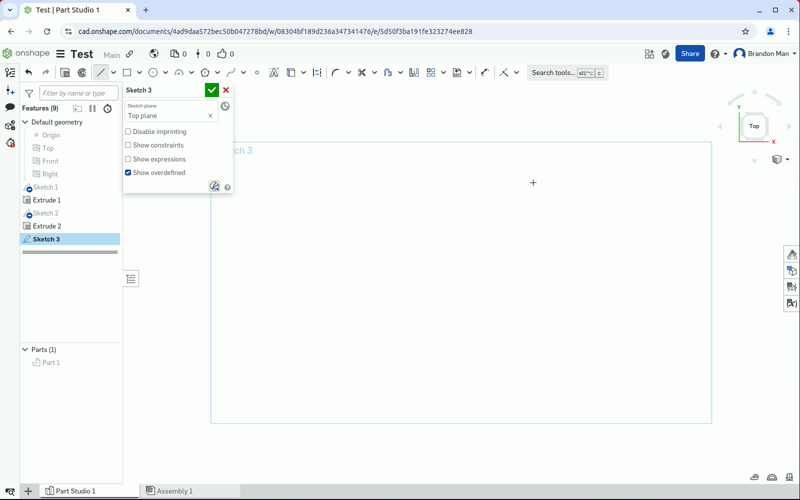
key_up(shift)
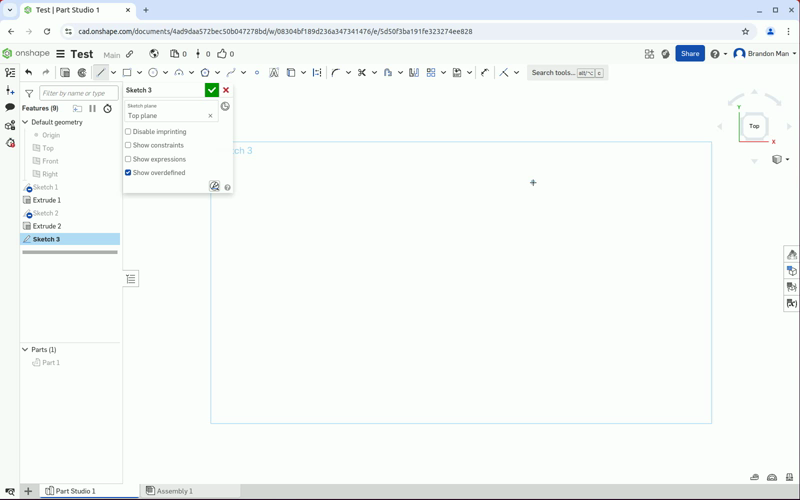
key_down(shift)
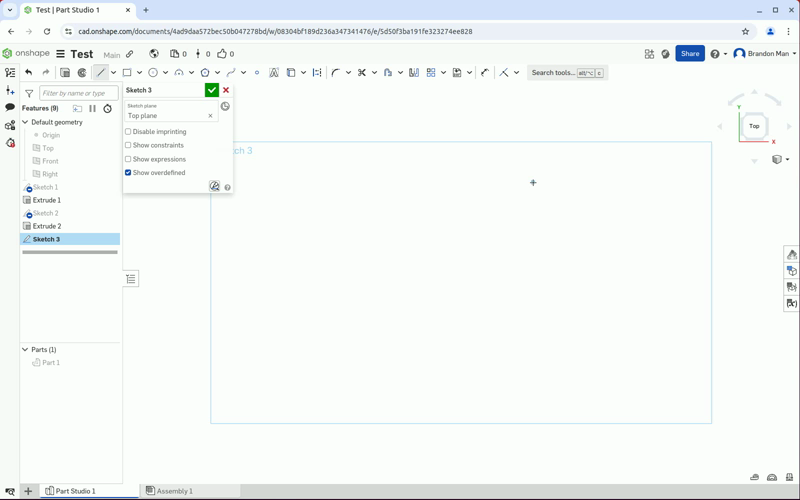
mouse_move(563, 182)
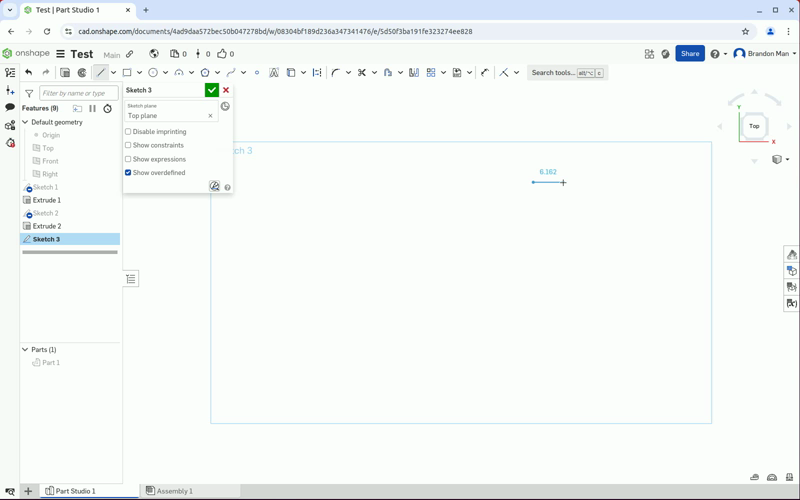
mouse_move(546, 182)
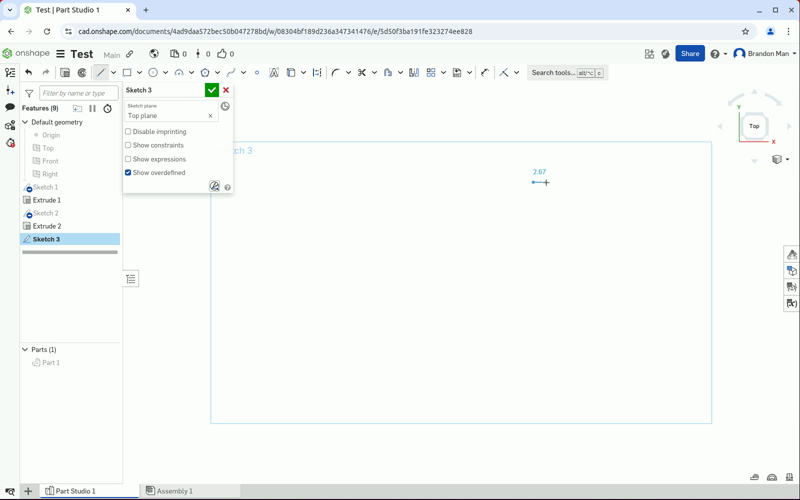
click(546, 182)
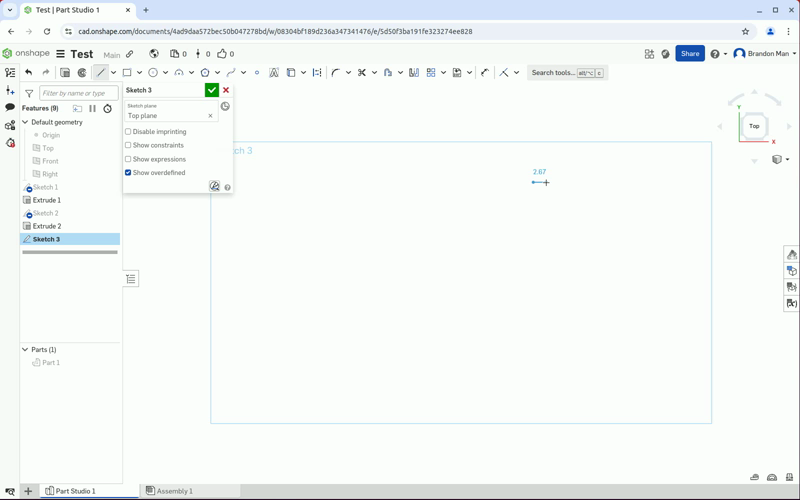
key_up(shift)
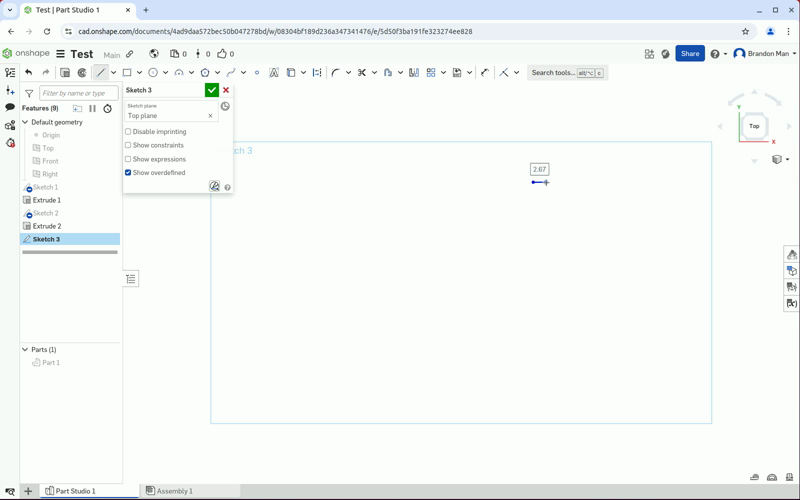
key_down(shift)
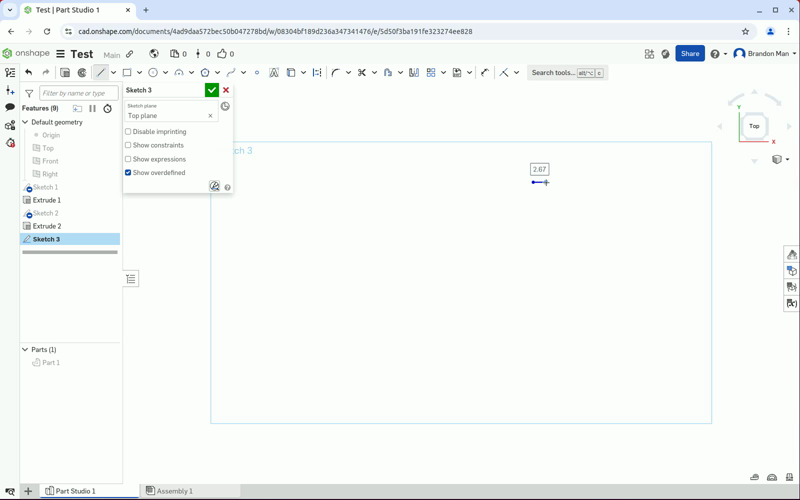
mouse_move(576, 182)
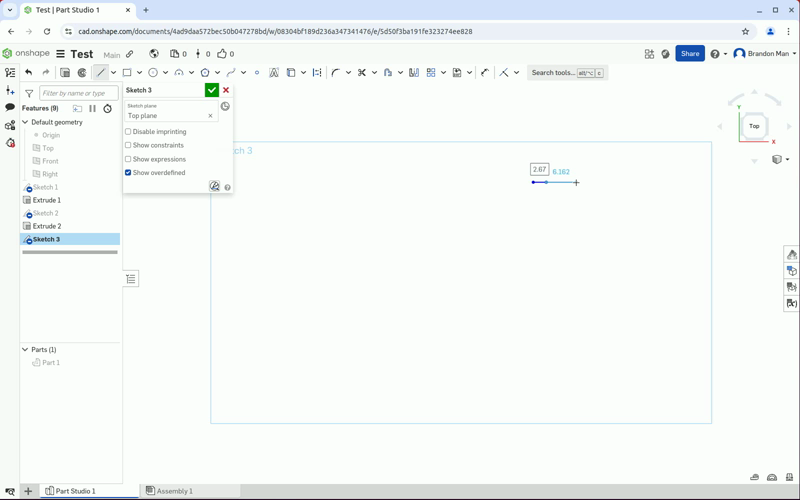
mouse_move(546, 169)
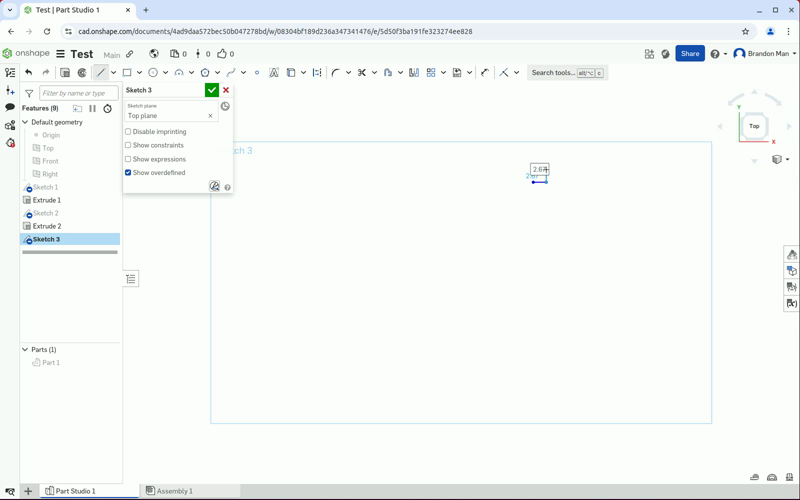
click(546, 169)
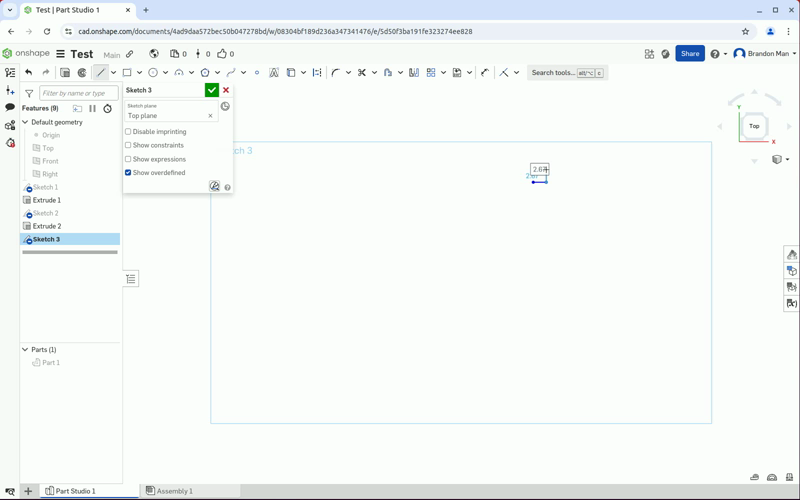
key_up(shift)
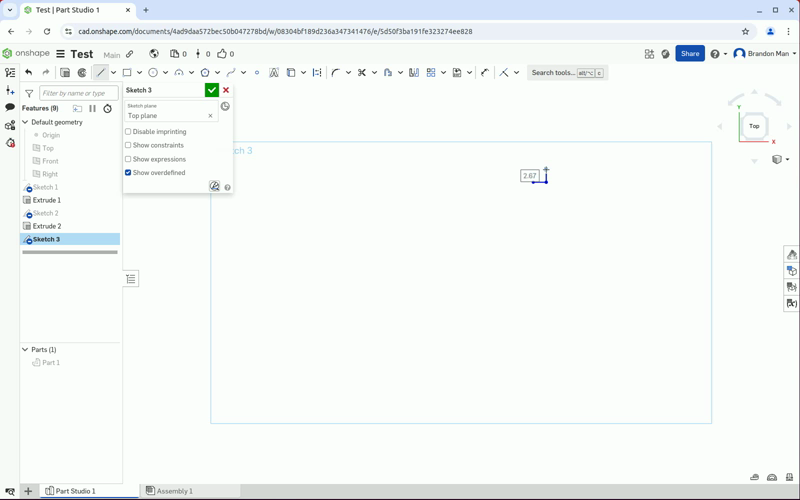
key_down(shift)
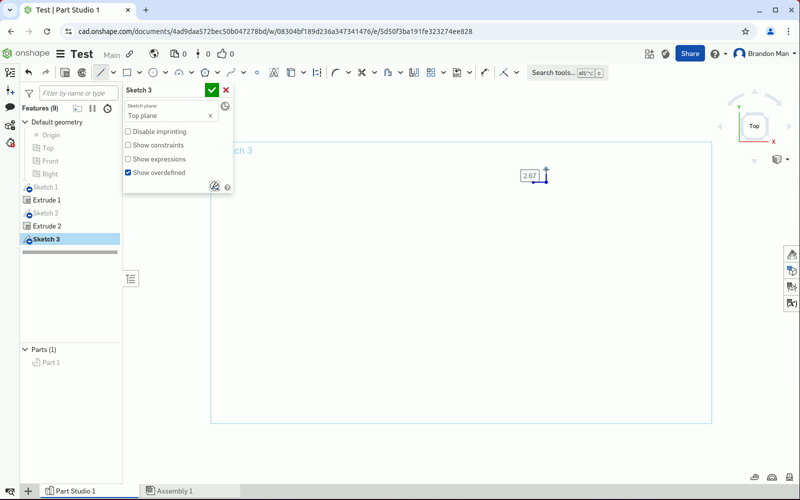
mouse_move(576, 169)
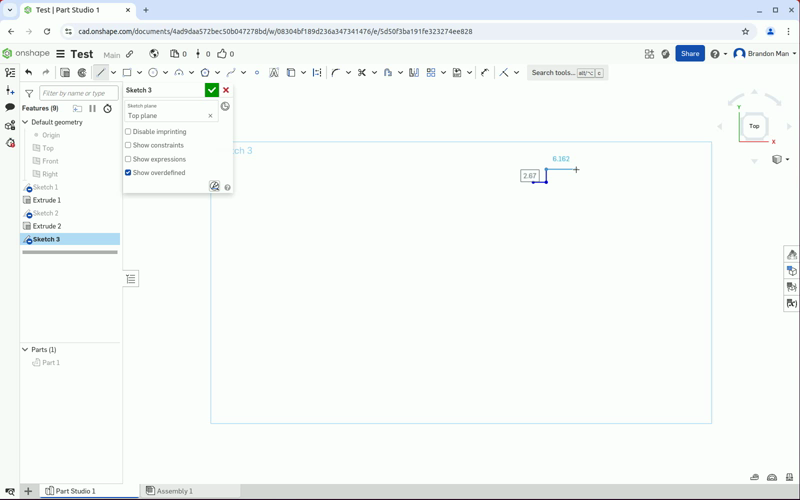
mouse_move(533, 169)
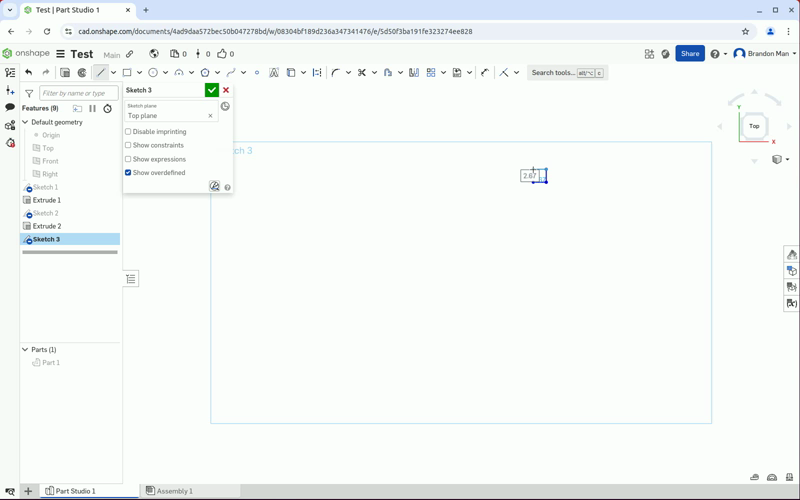
click(533, 169)
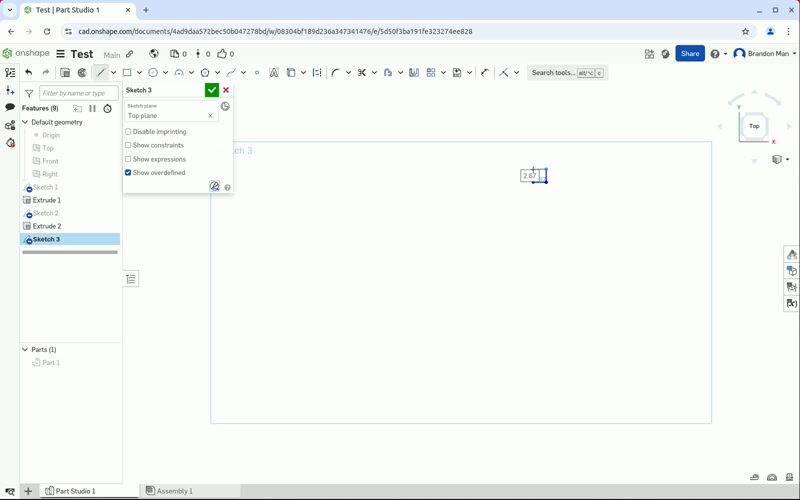
key_up(shift)
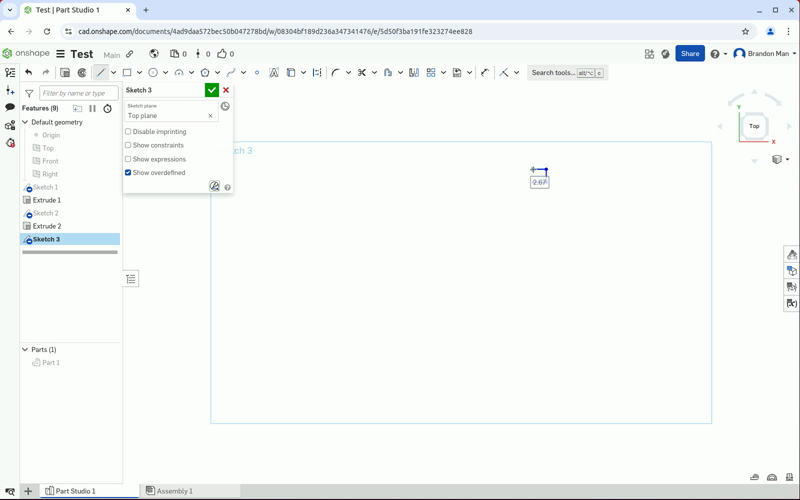
mouse_move(563, 169)
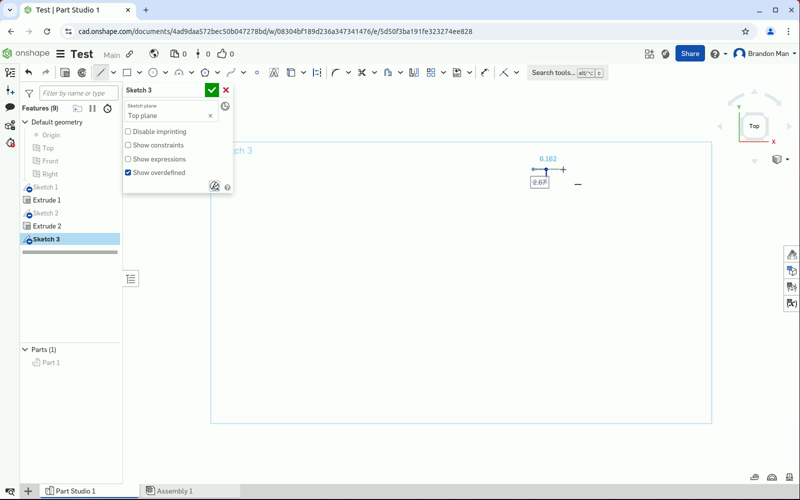
key_down(shift)
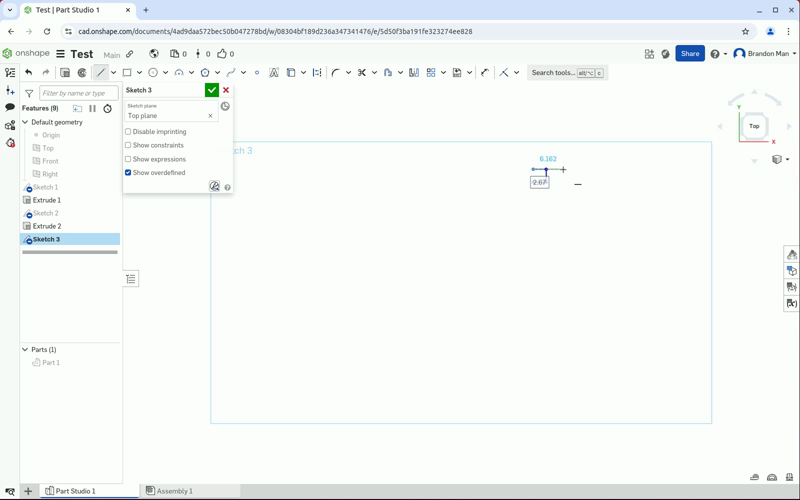
mouse_move(533, 182)
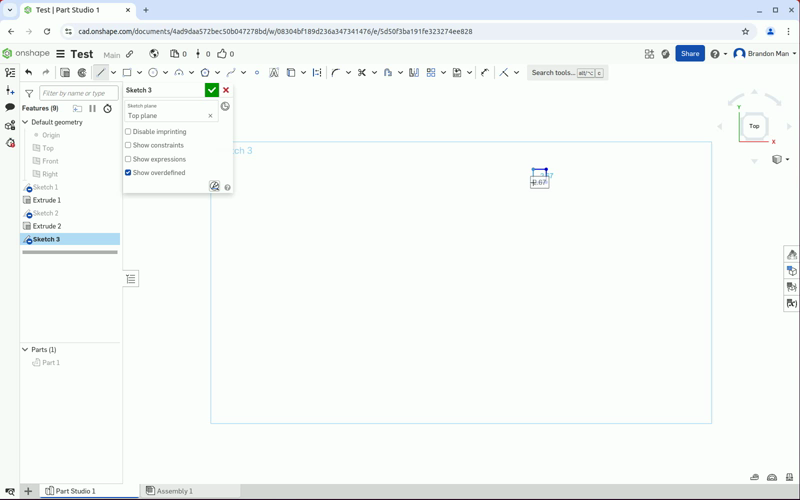
key_up(shift)
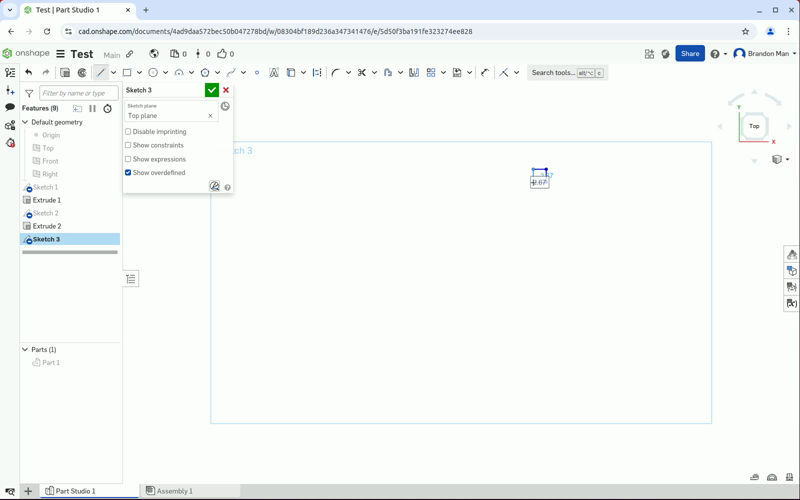
click(533, 182)
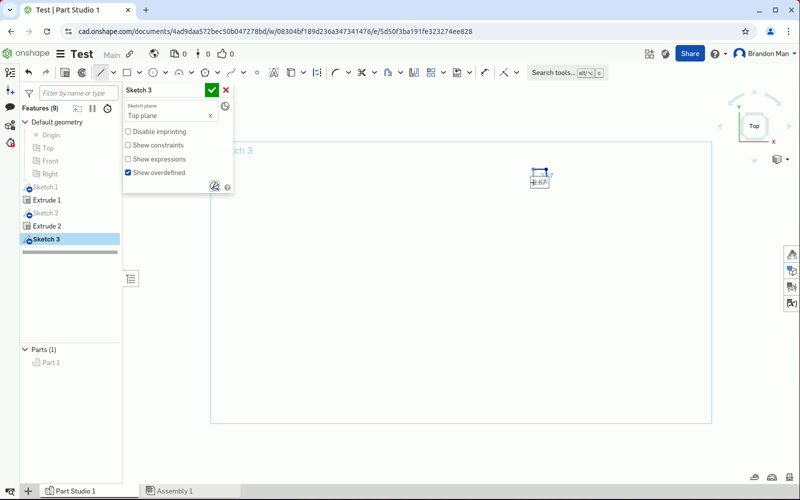
key(esc)
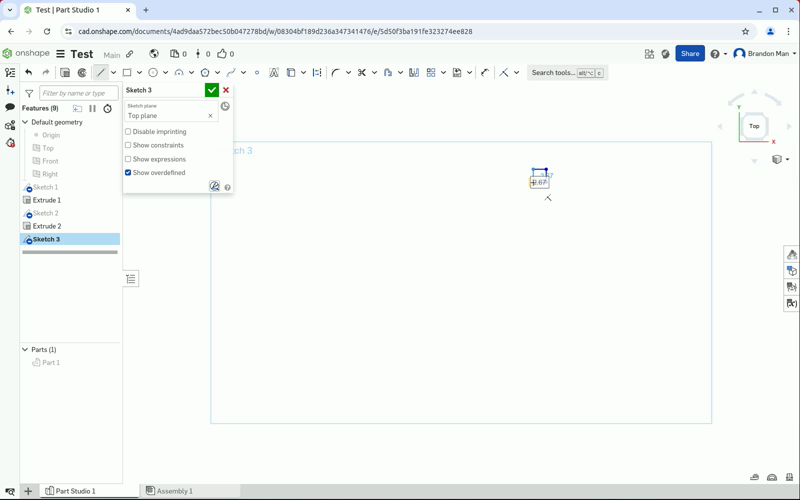
mouse_move(545, 174)
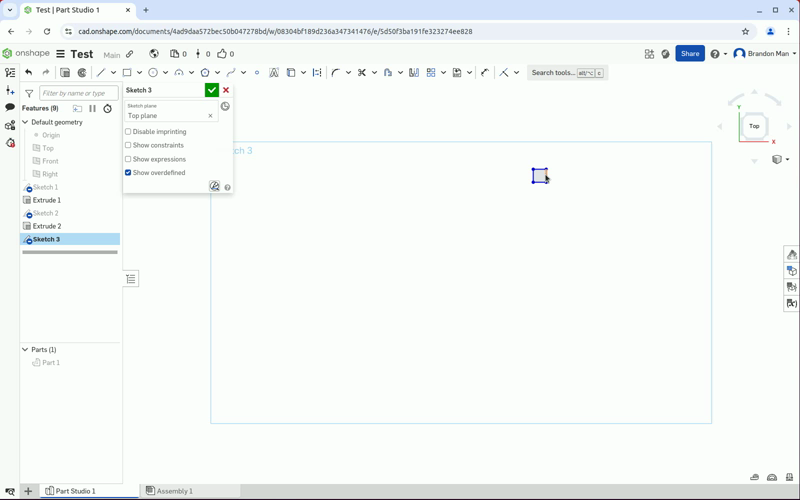
scroll(6)
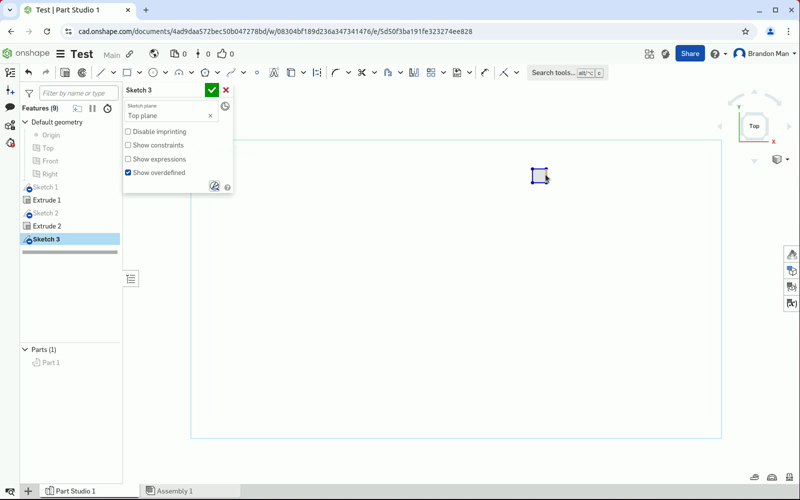
scroll(6)
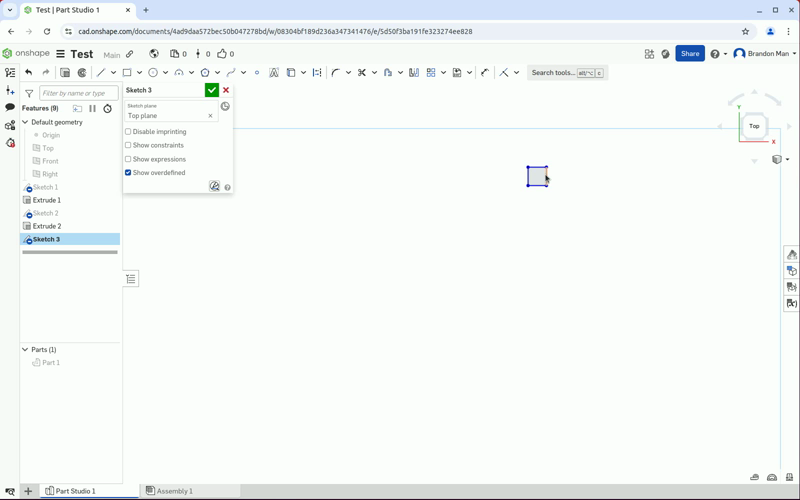
scroll(6)
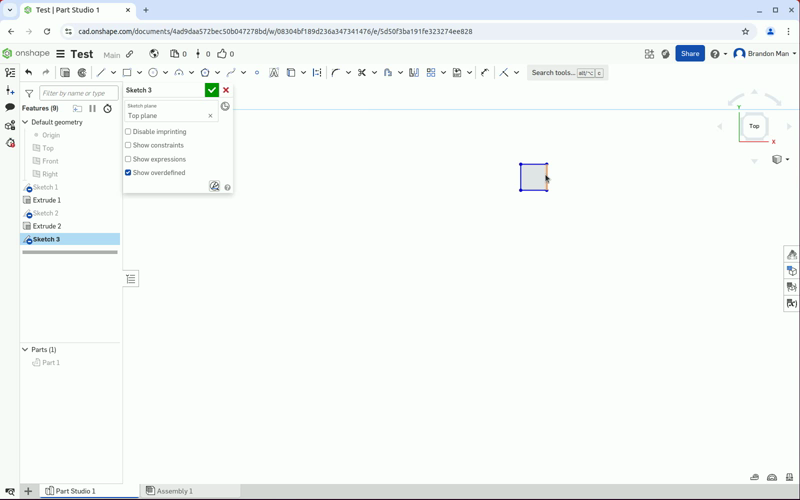
scroll(6)
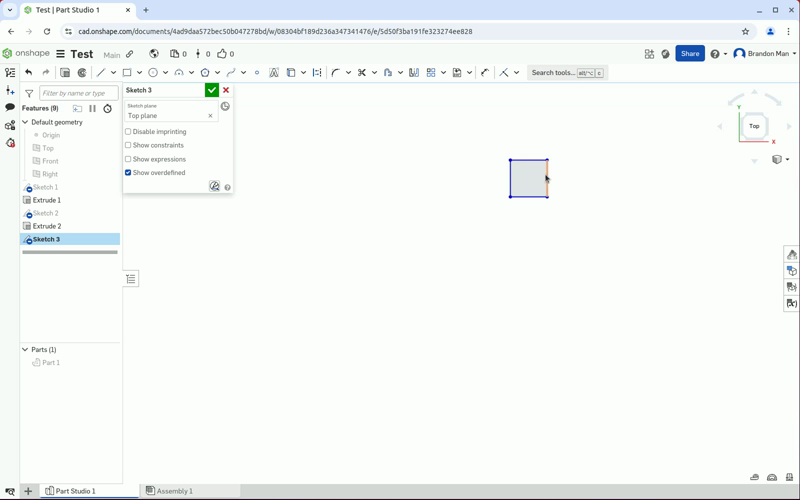
scroll(6)
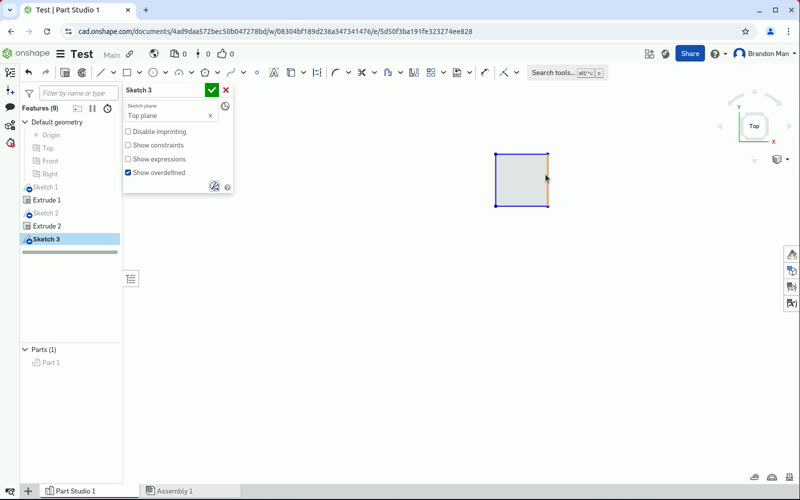
scroll(6)
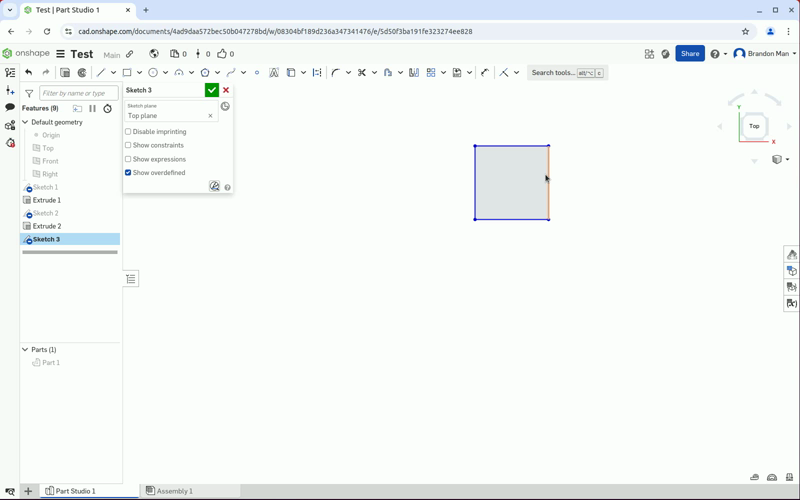
scroll(6)
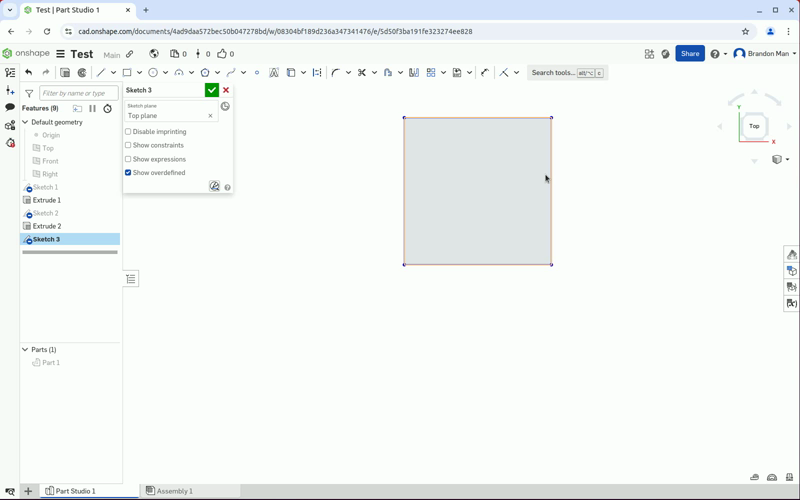
click(545, 174)
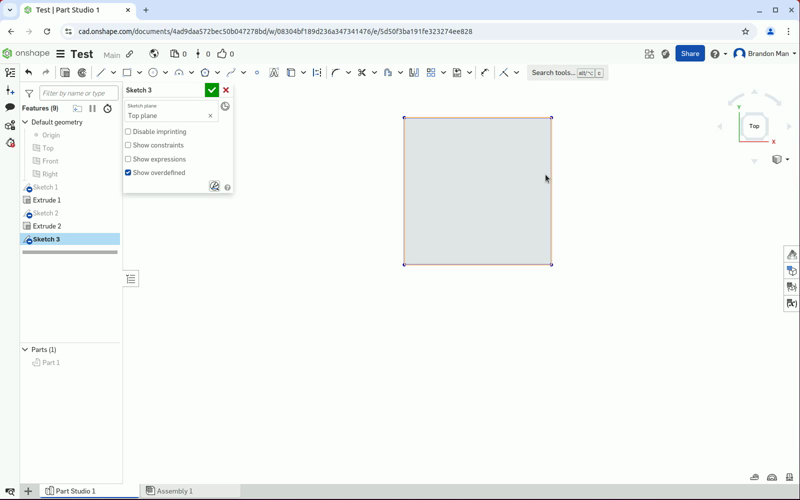
scroll(-6)
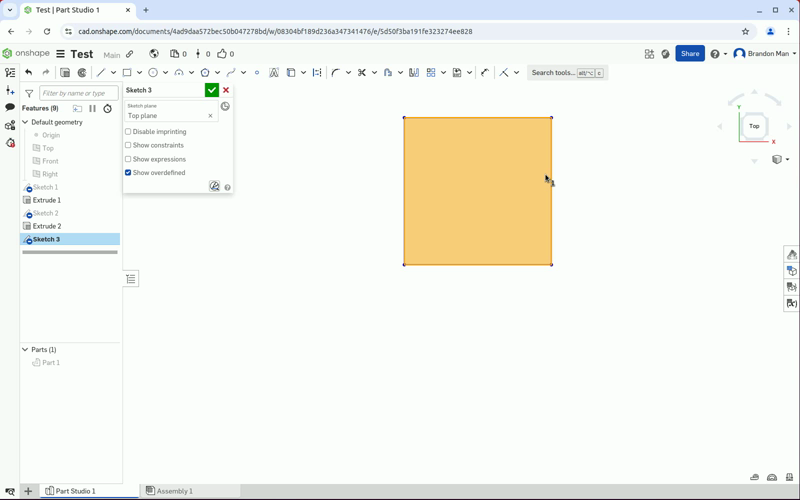
scroll(-6)
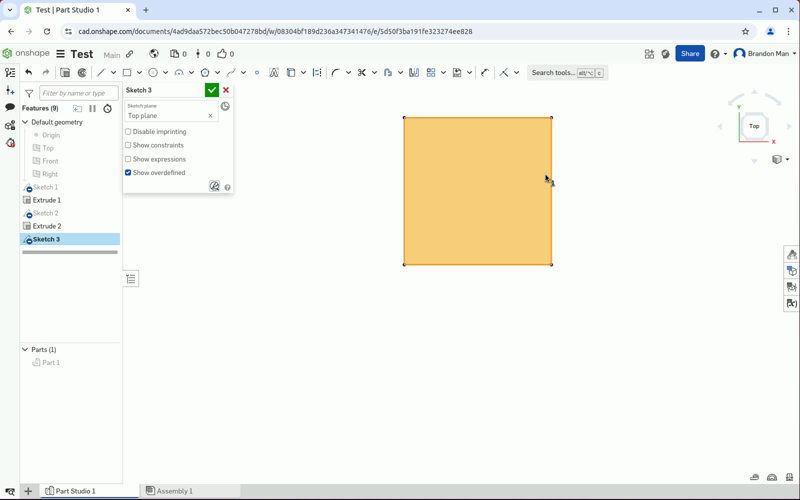
scroll(-6)
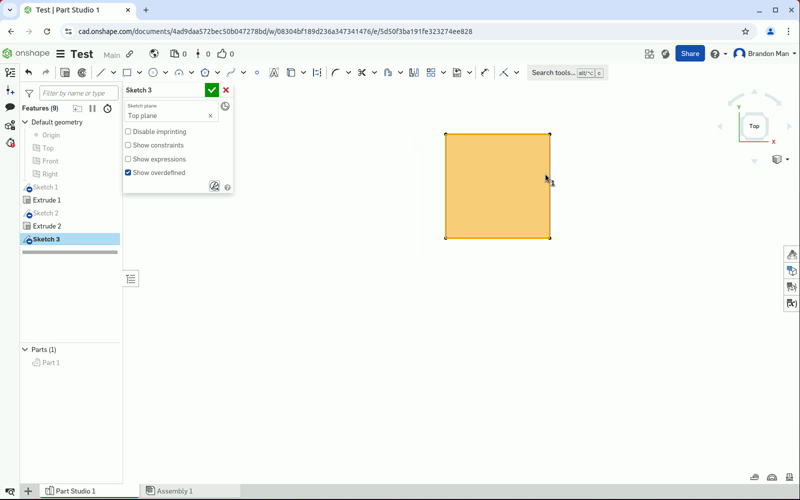
scroll(-6)
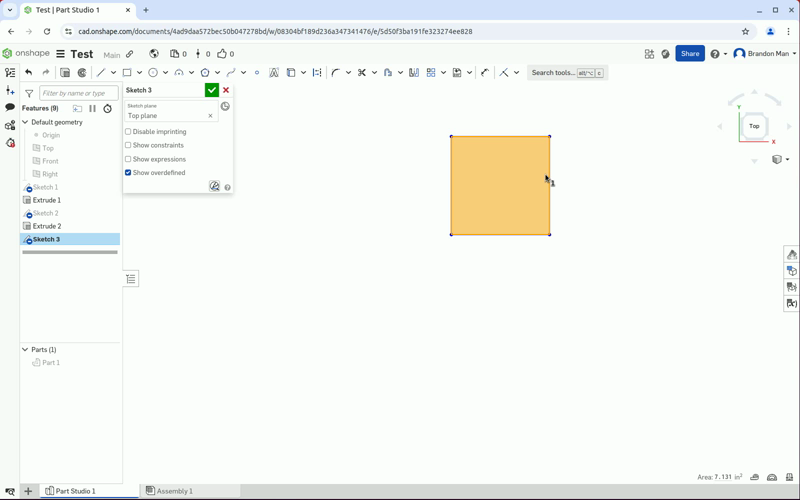
scroll(-6)
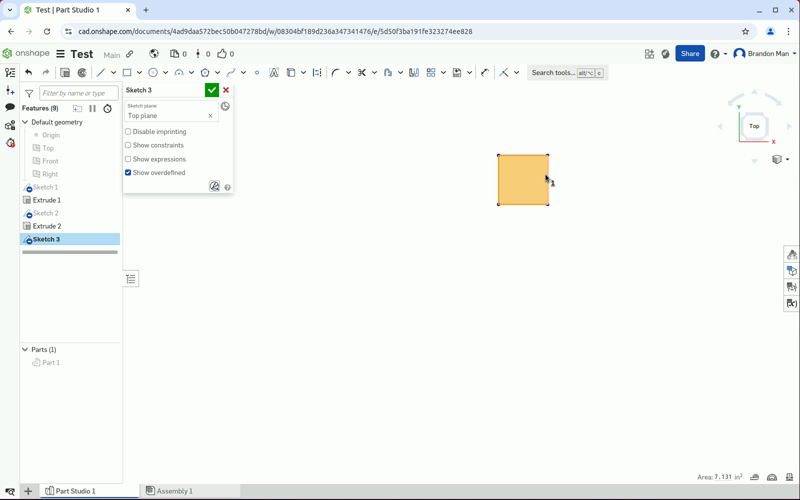
scroll(-6)
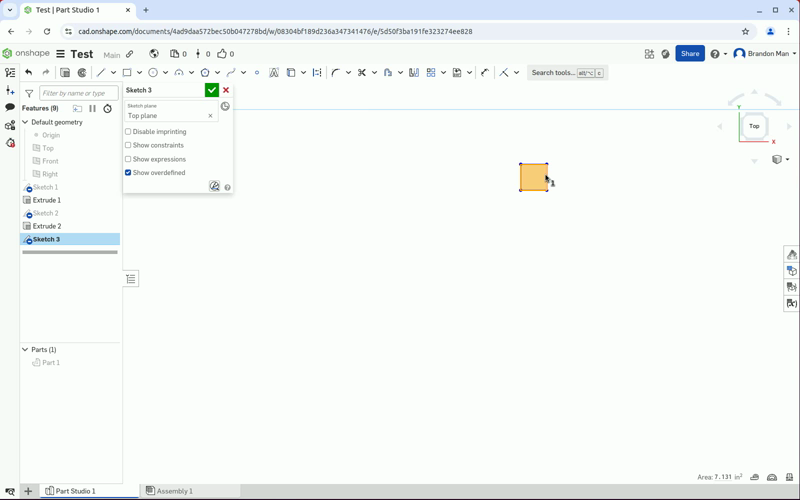
scroll(-6)
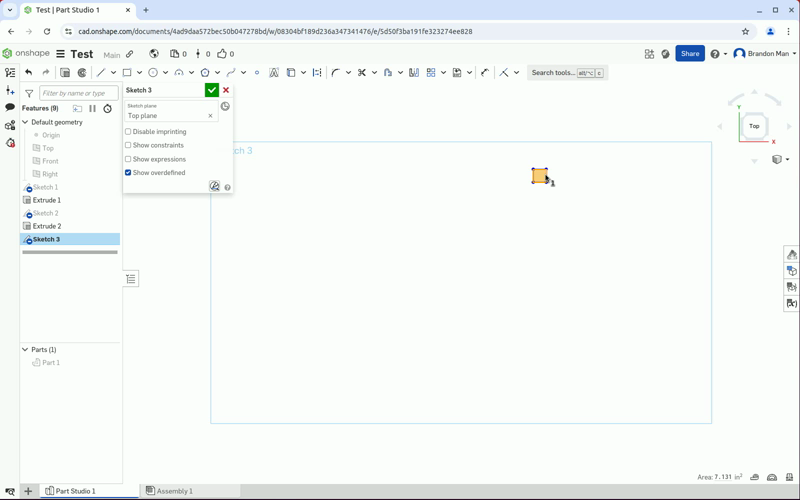
mouse_move(73, 352)
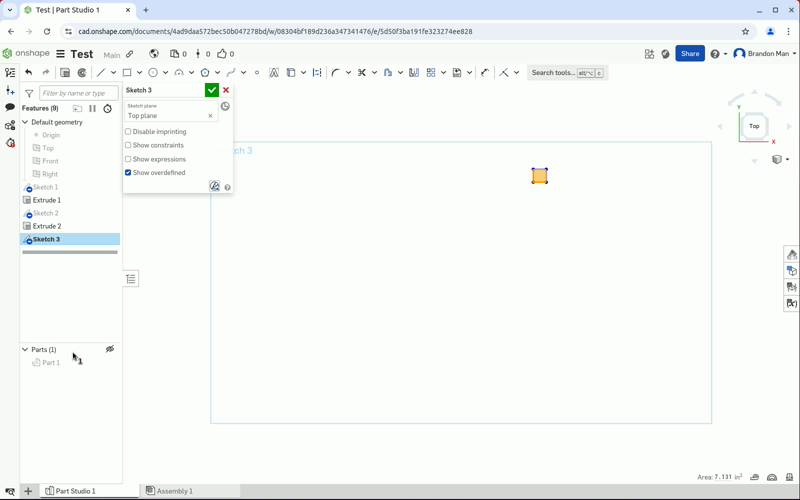
key(shift+y)
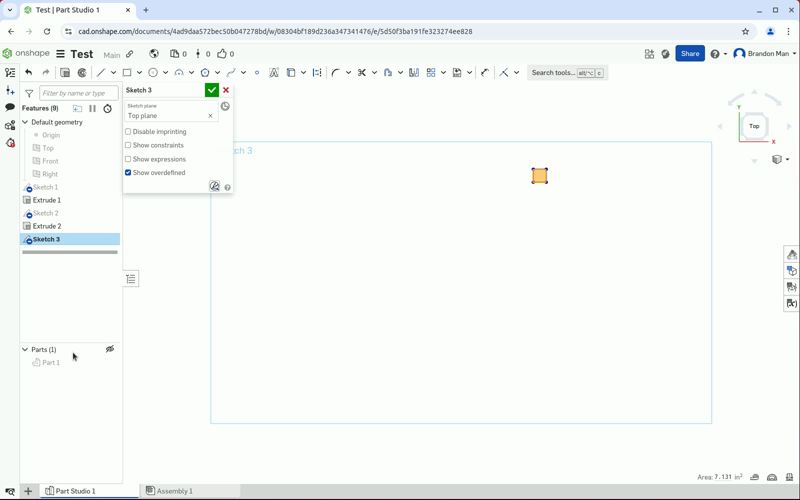
key(shift+e)
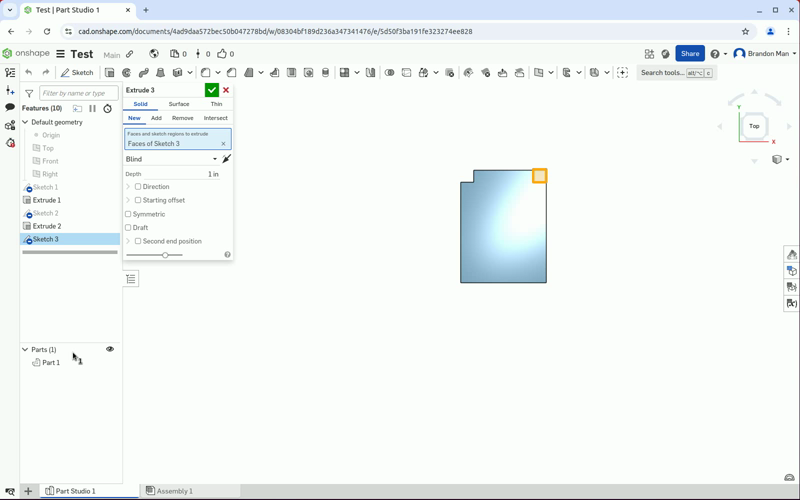
mouse_move(143, 106)
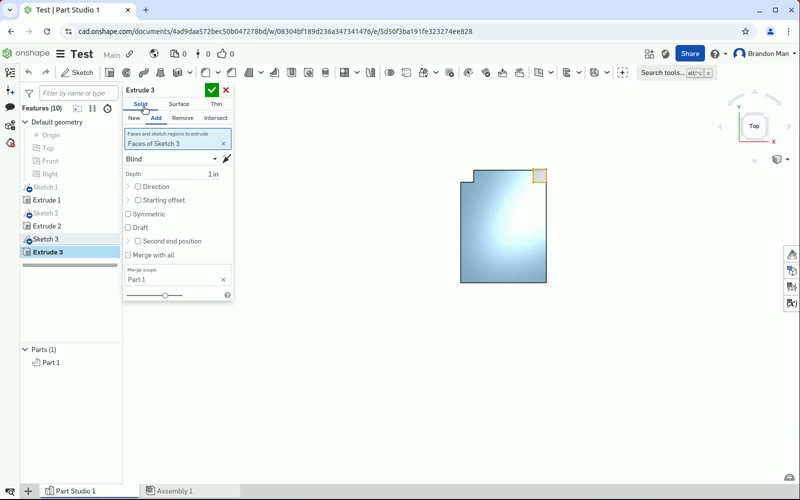
click(143, 106)
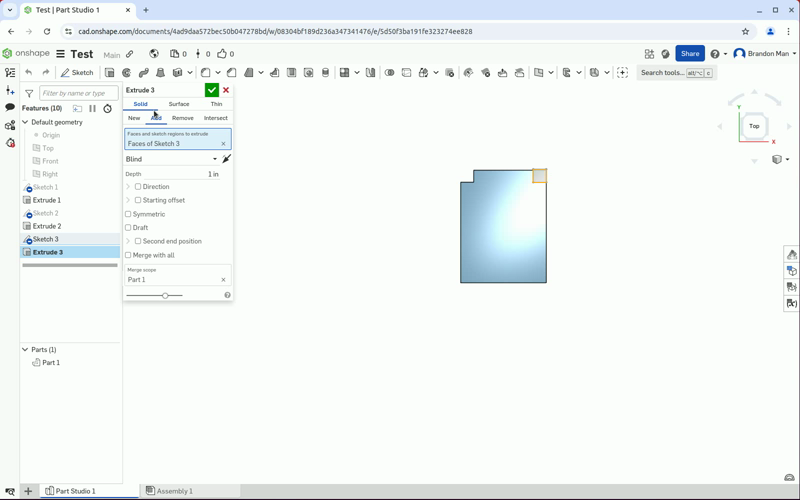
mouse_move(186, 120)
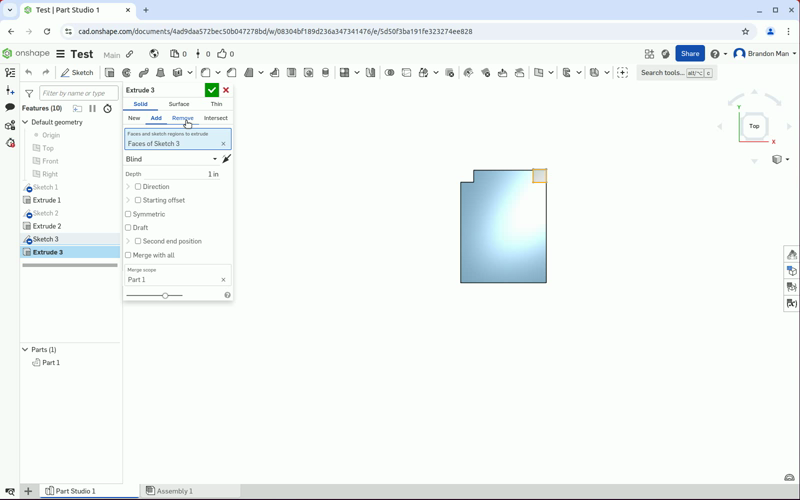
click(186, 120)
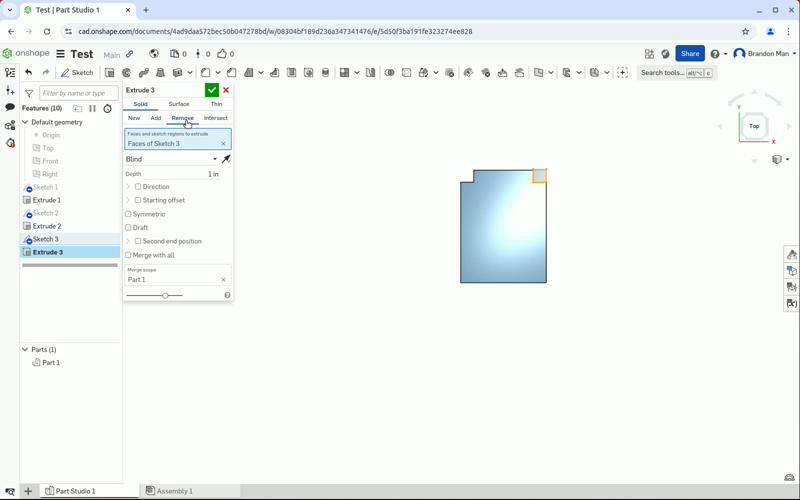
key(tab, 4)
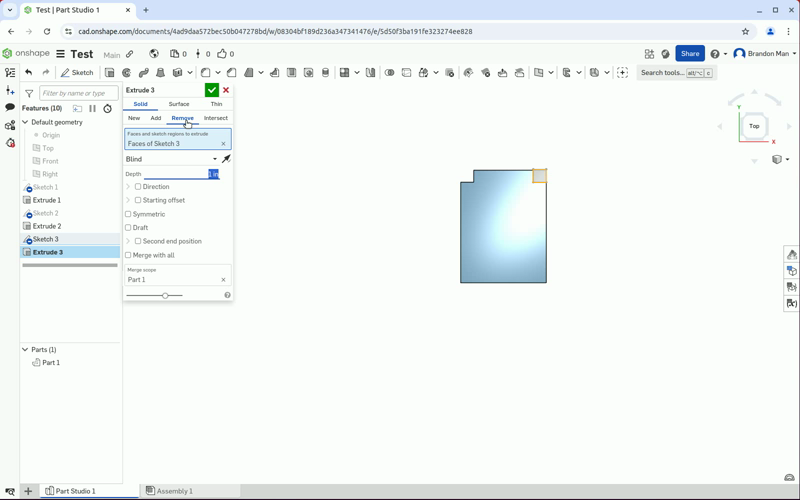
text(0.722)
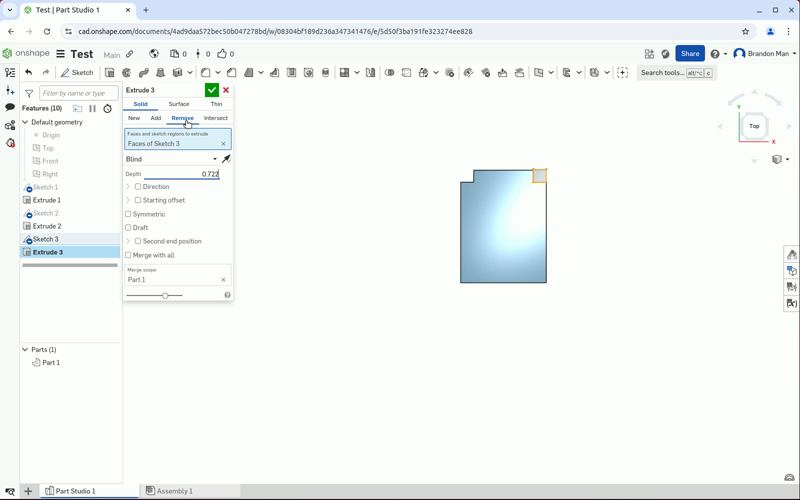
key(tab, 6)
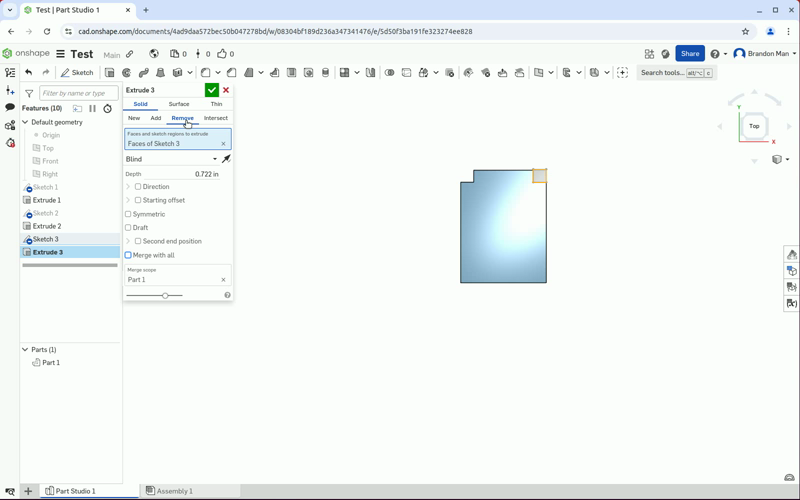
key(space)
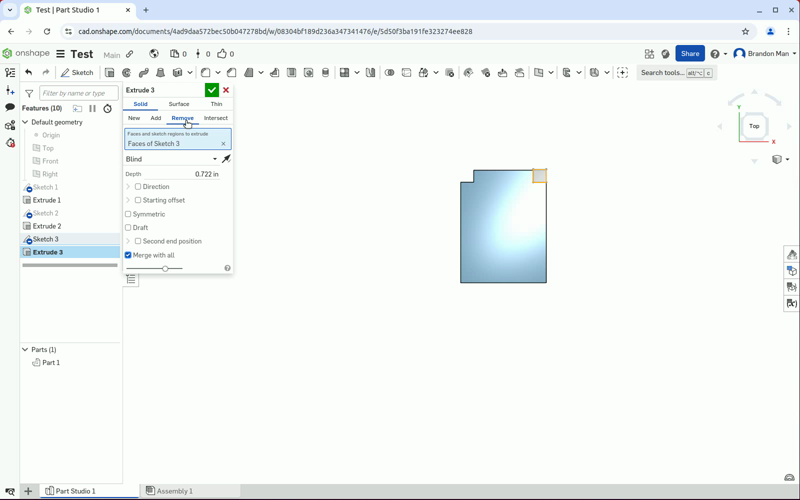
key(enter)
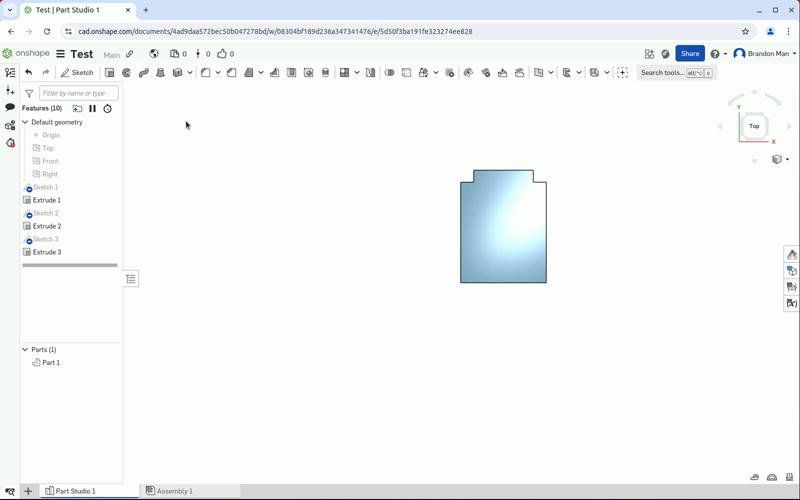
key(shift+h)
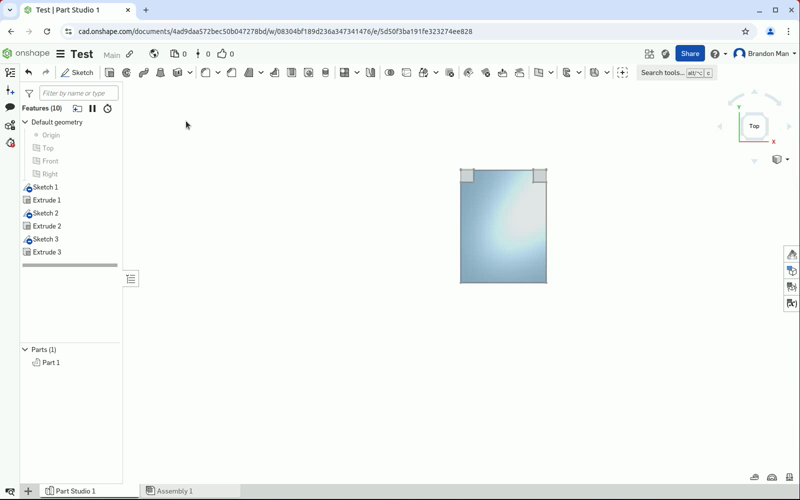
key(shift+h)
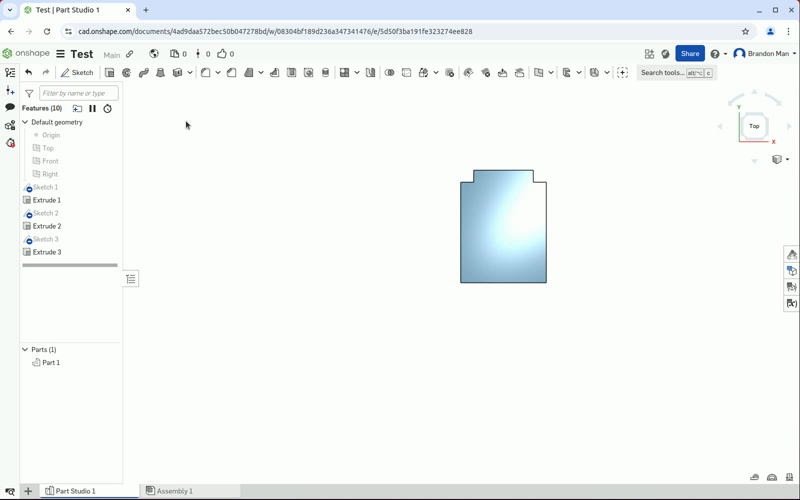
mouse_move(73, 189)
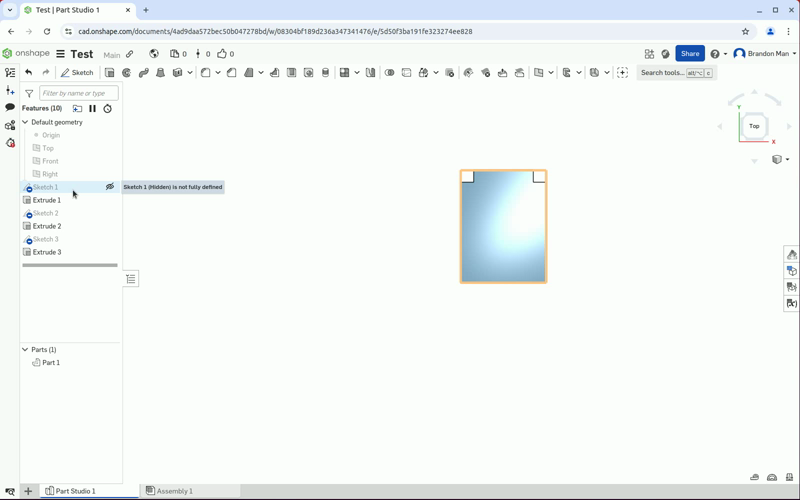
click(73, 189)
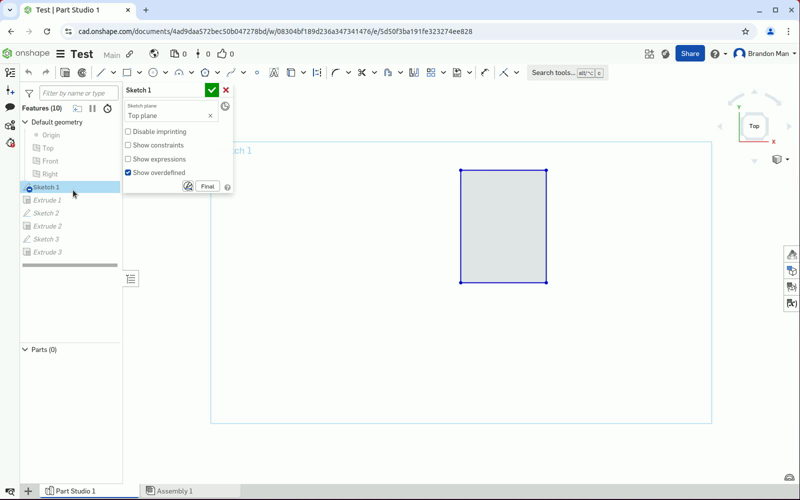
mouse_move(229, 92)
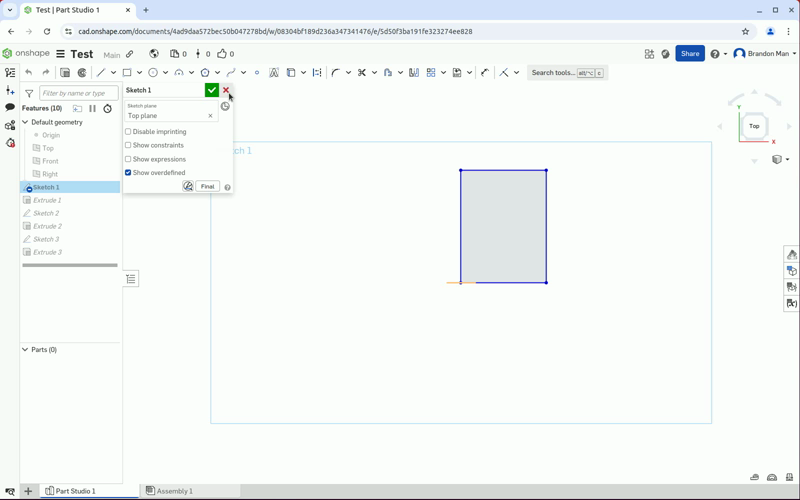
click(229, 92)
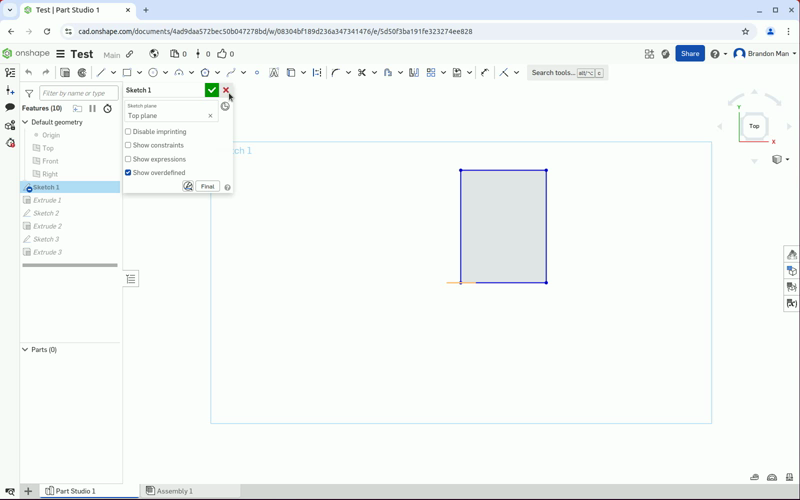
key(shift+s)
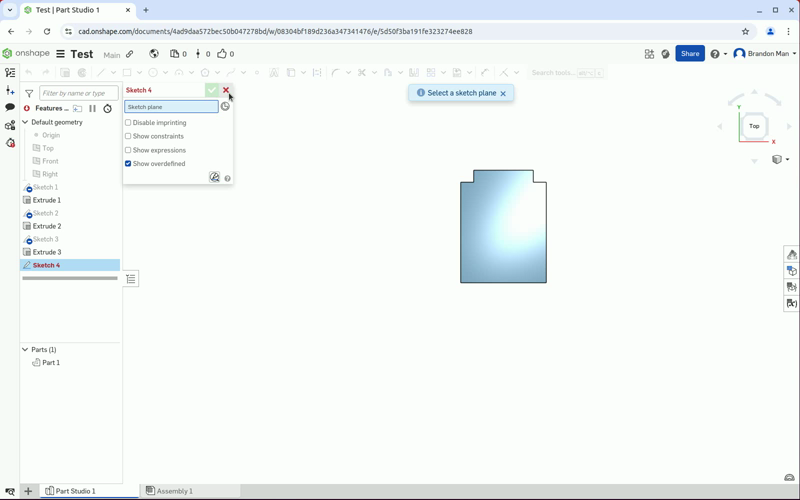
mouse_move(73, 150)
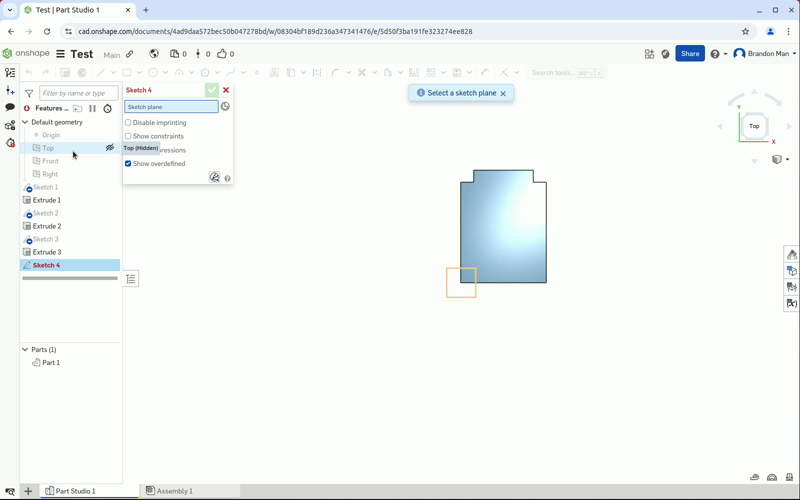
click(73, 150)
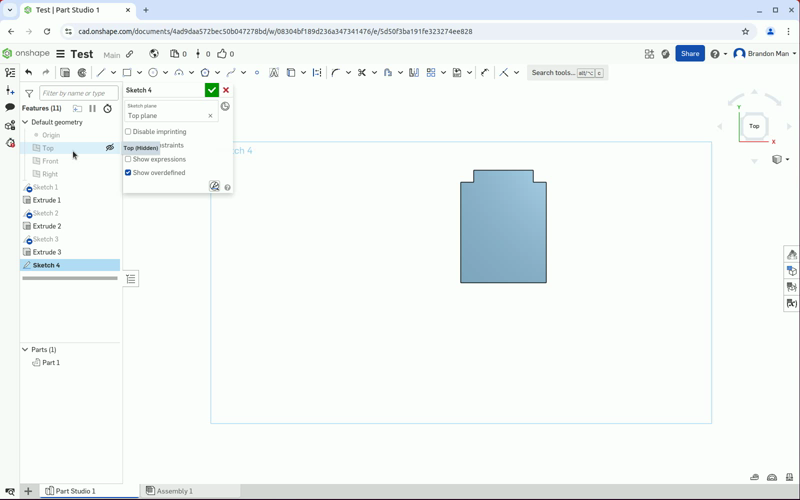
mouse_move(73, 352)
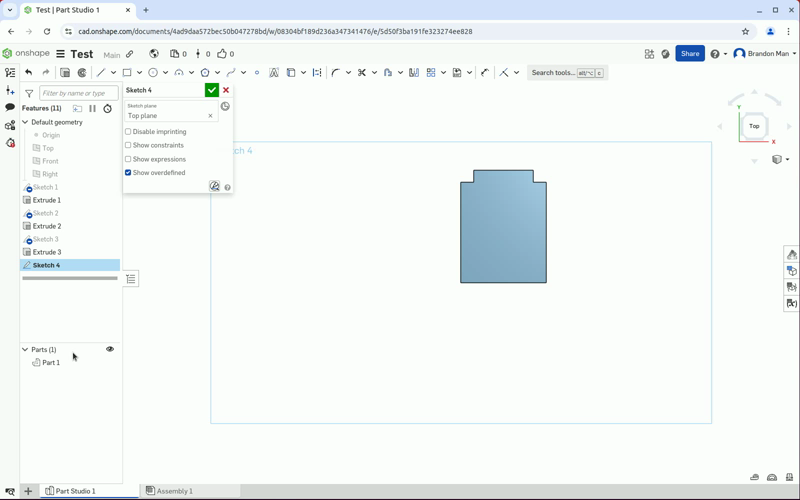
key(y)
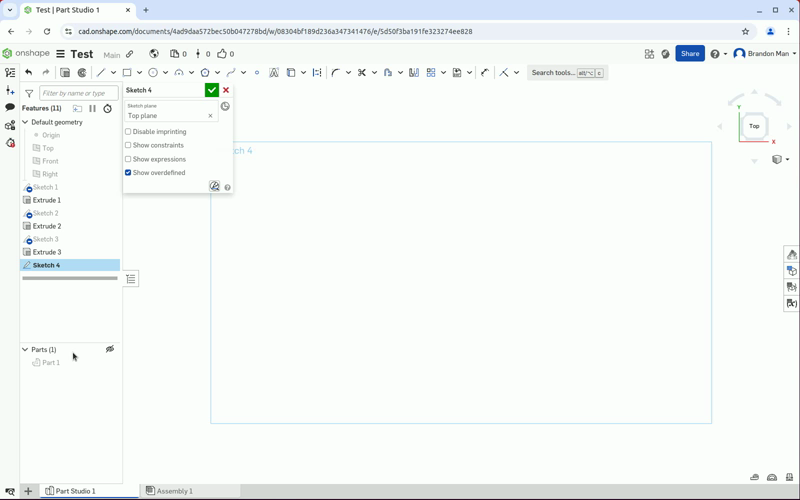
key(l)
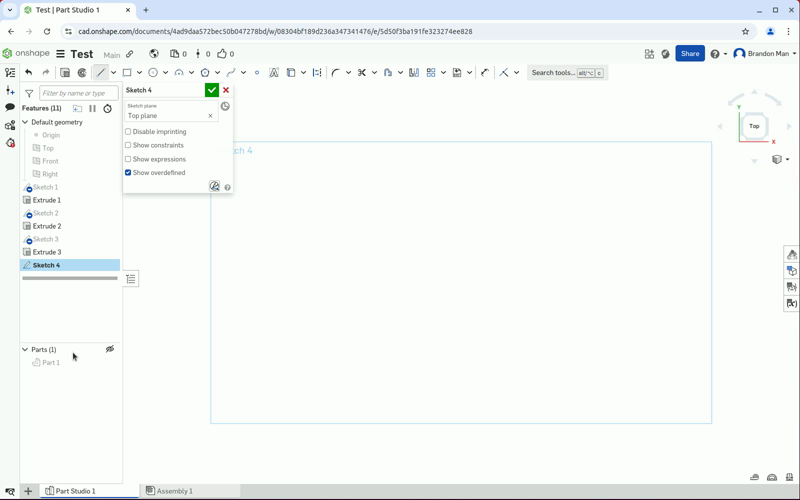
key_down(shift)
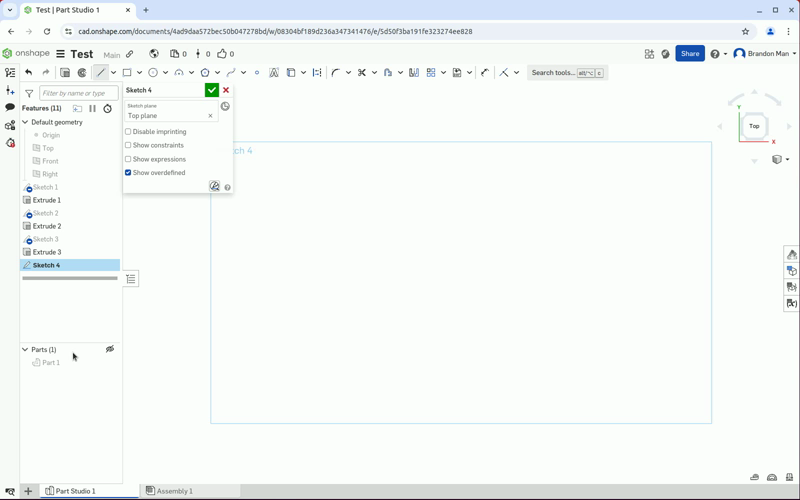
mouse_move(460, 264)
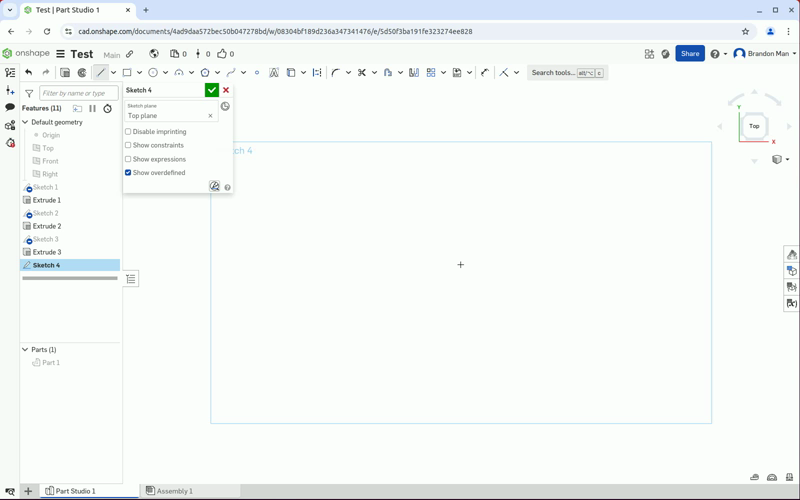
click(460, 264)
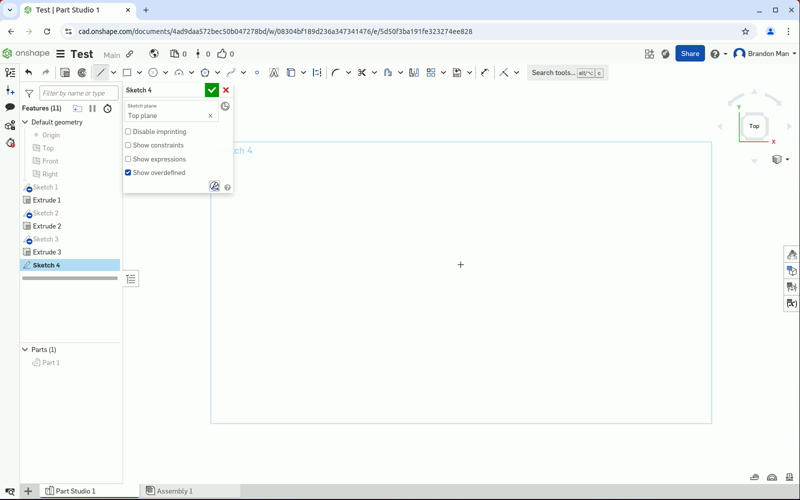
key_up(shift)
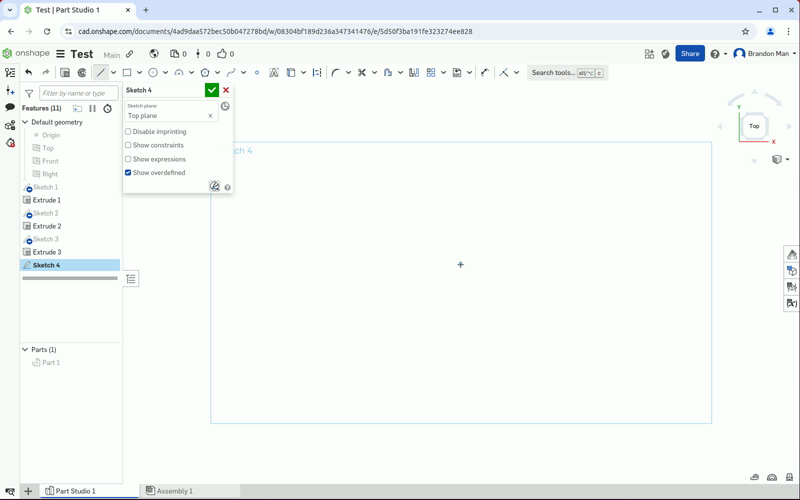
key_down(shift)
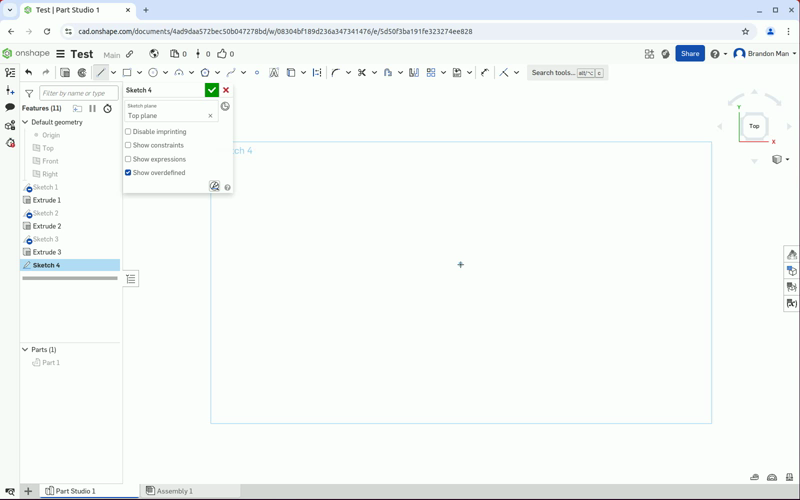
mouse_move(490, 264)
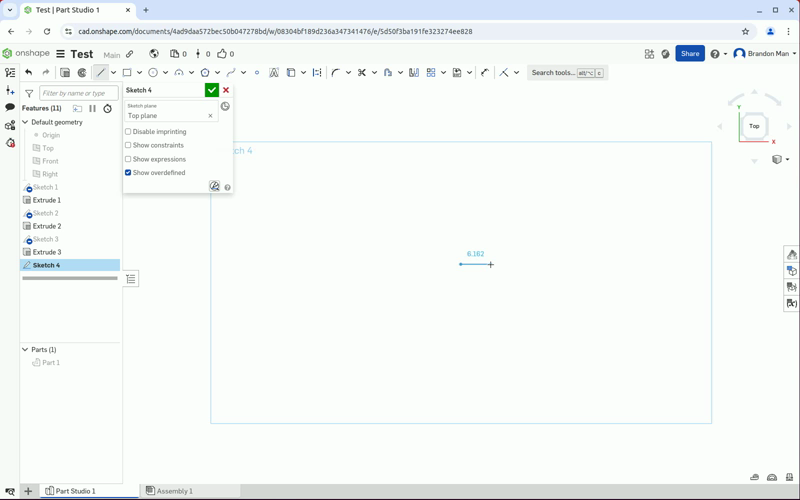
mouse_move(480, 264)
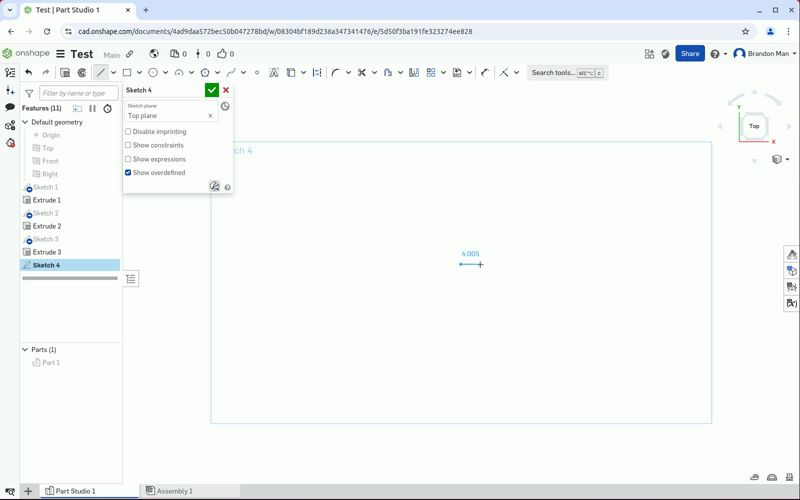
click(480, 264)
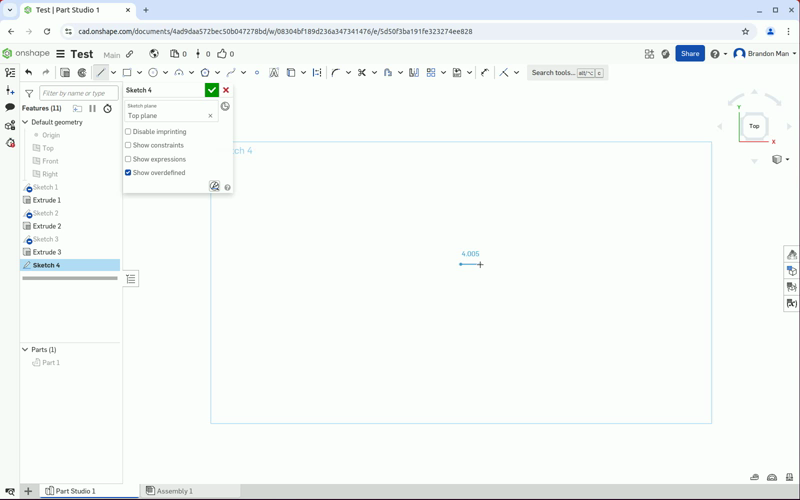
key_up(shift)
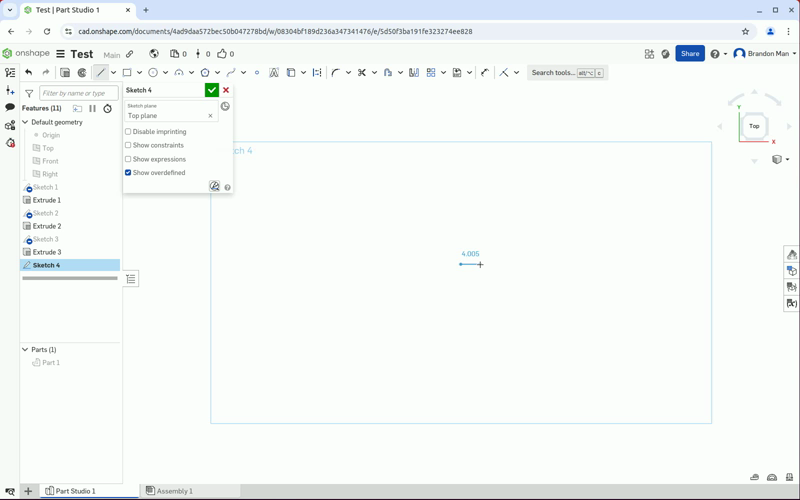
key_down(shift)
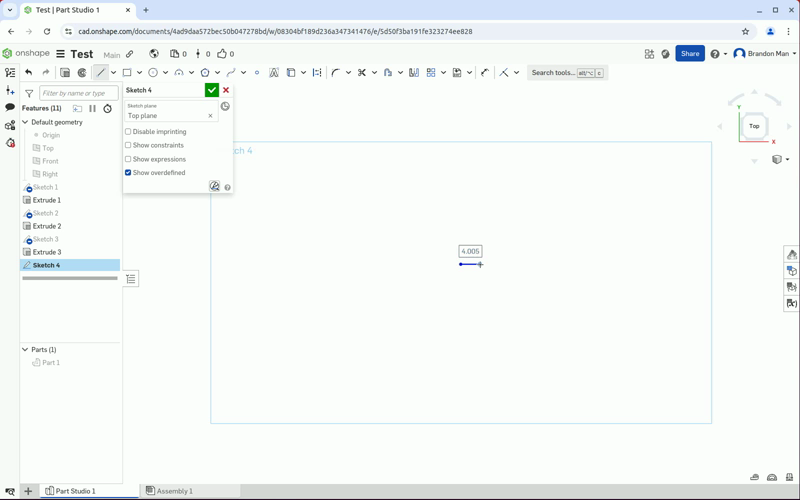
mouse_move(510, 264)
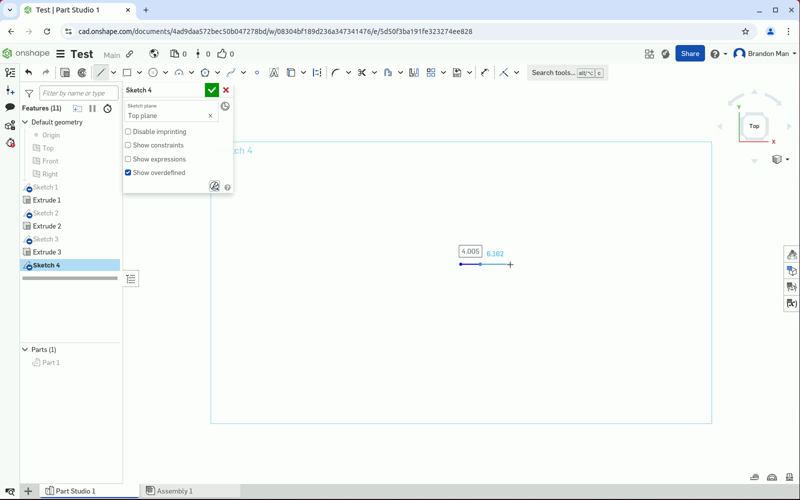
mouse_move(480, 221)
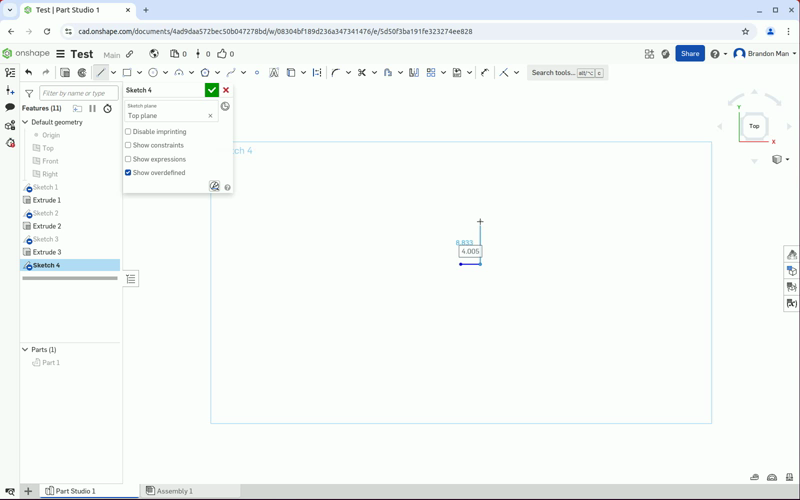
click(480, 221)
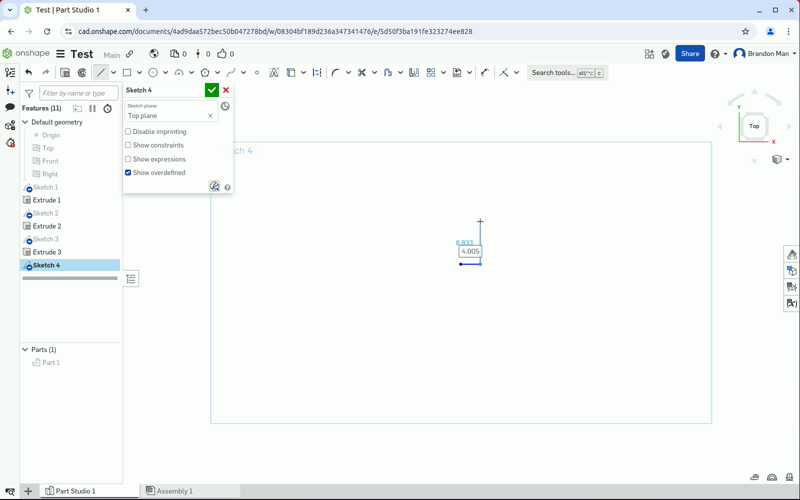
key_up(shift)
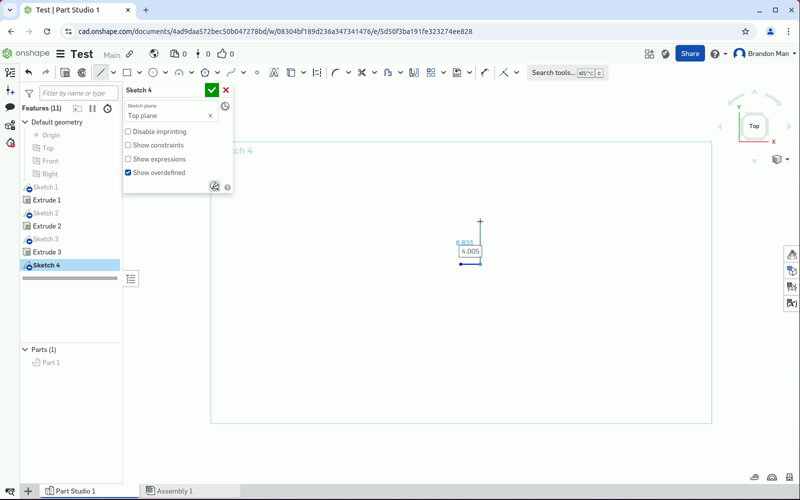
key_down(shift)
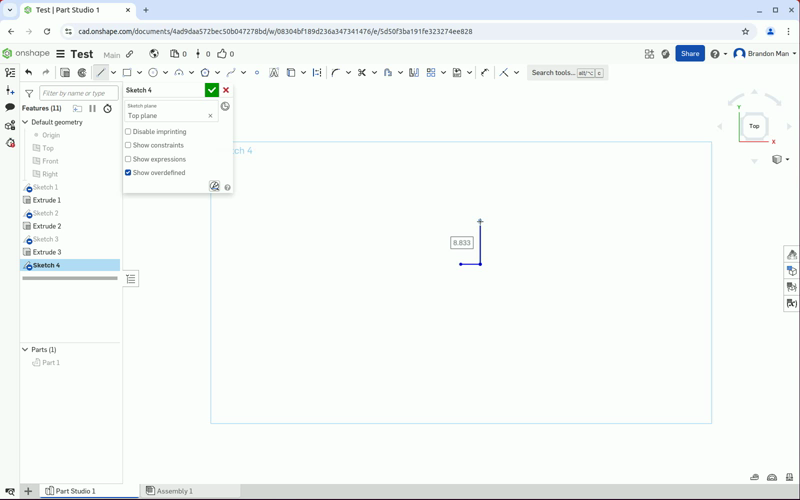
mouse_move(510, 221)
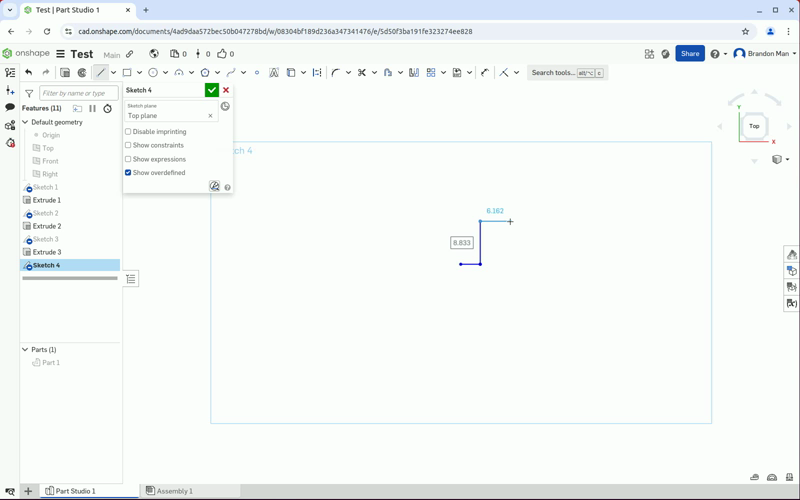
mouse_move(460, 221)
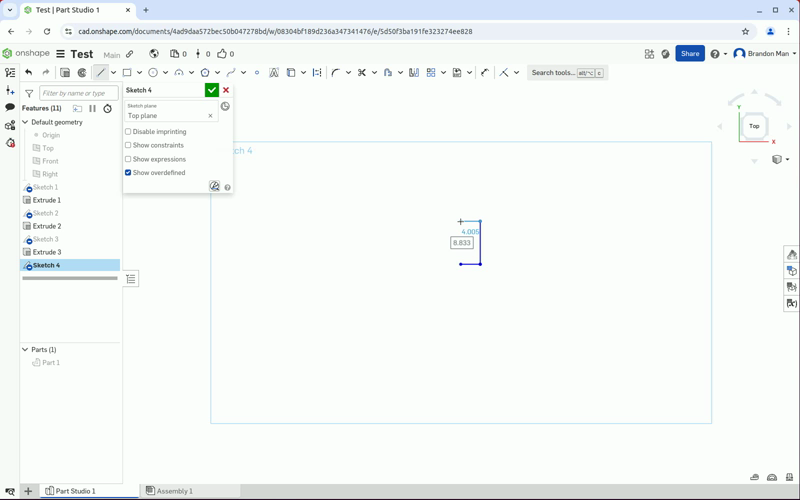
click(460, 221)
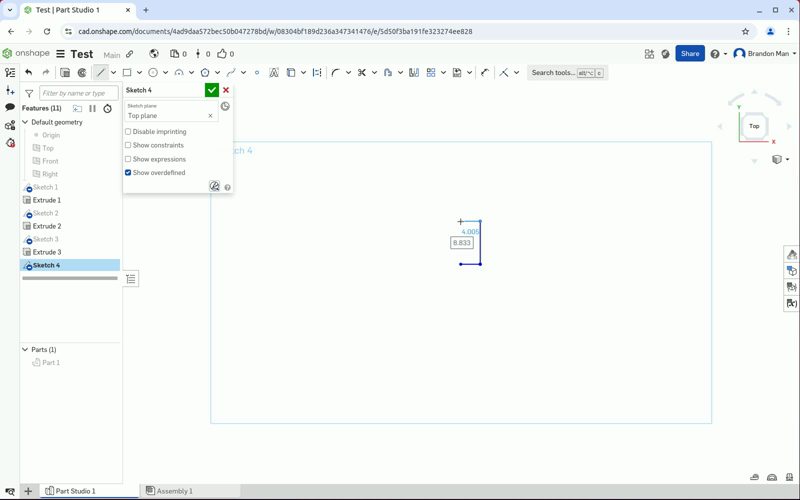
key_up(shift)
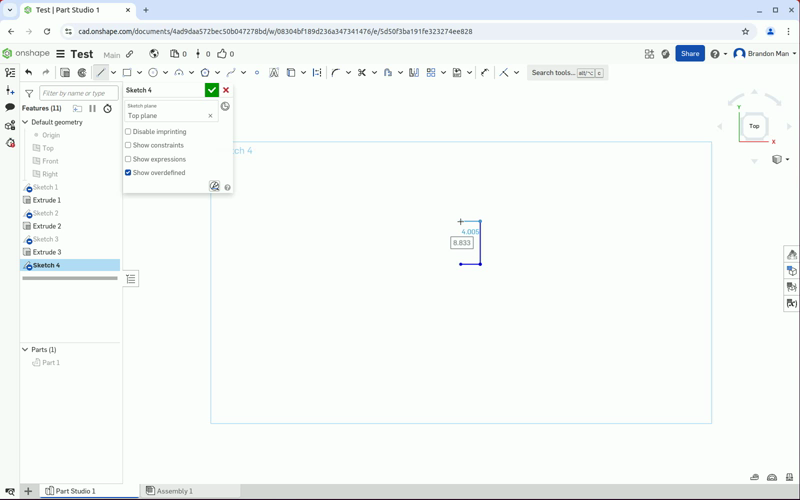
mouse_move(490, 221)
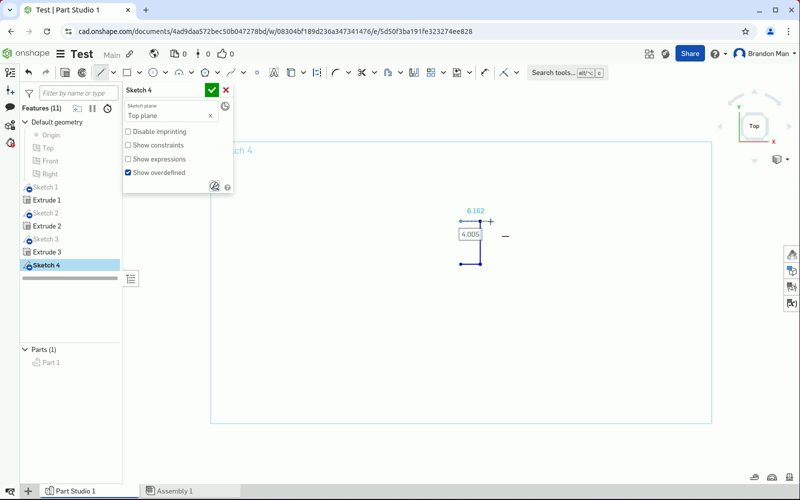
key_down(shift)
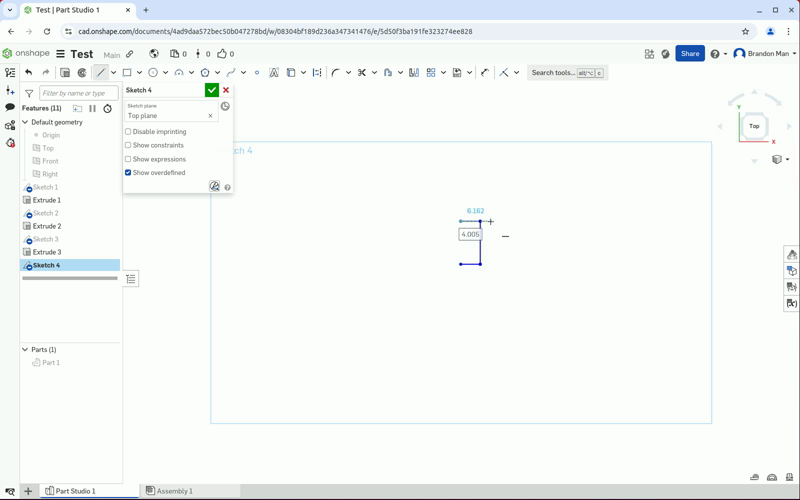
mouse_move(460, 264)
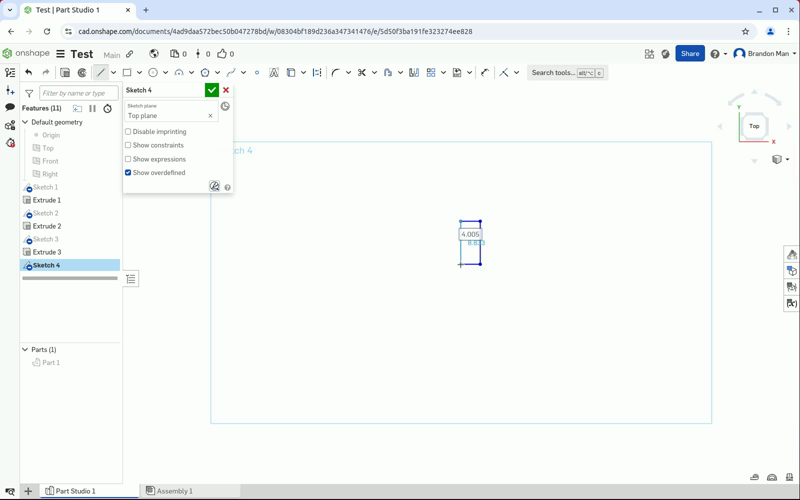
key_up(shift)
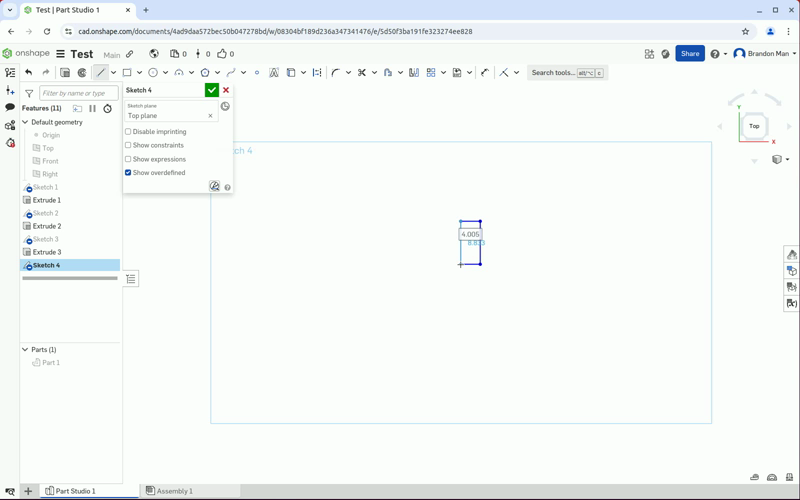
click(460, 264)
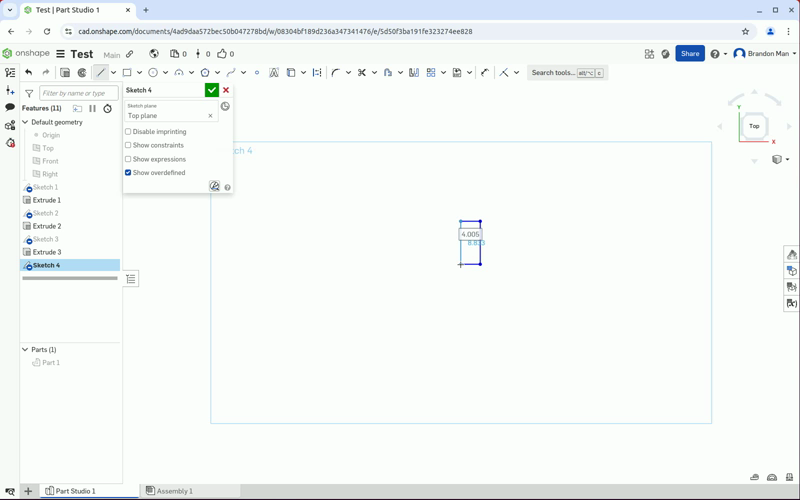
key(esc)
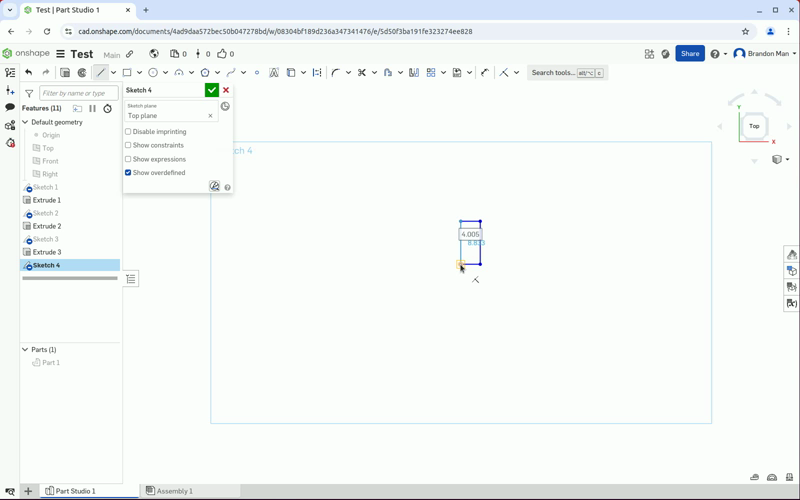
mouse_move(464, 252)
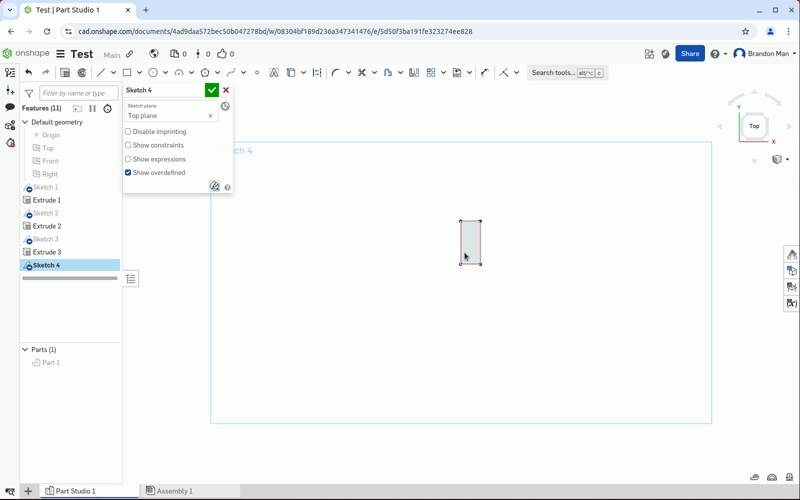
scroll(6)
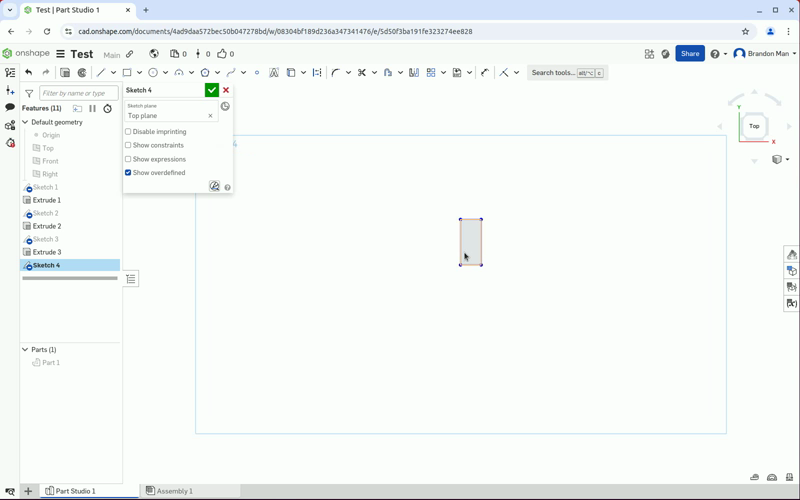
scroll(6)
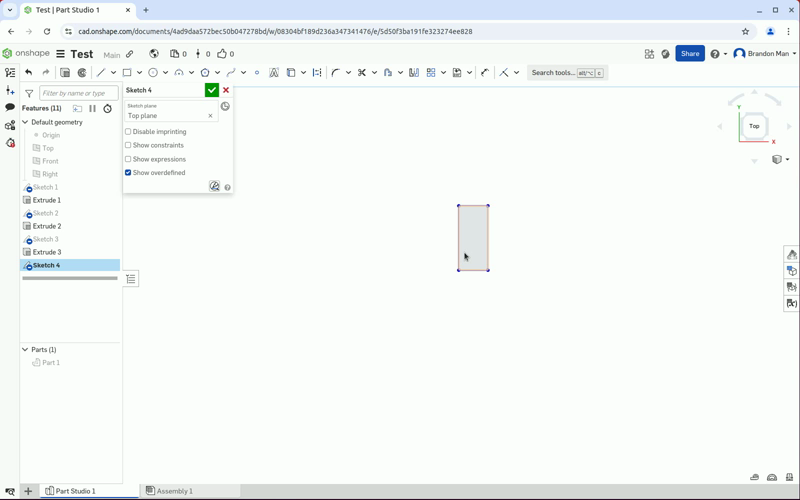
scroll(6)
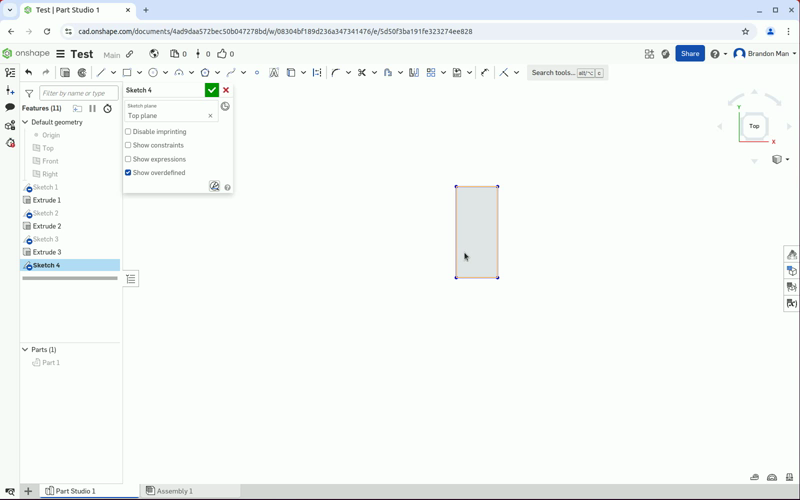
scroll(6)
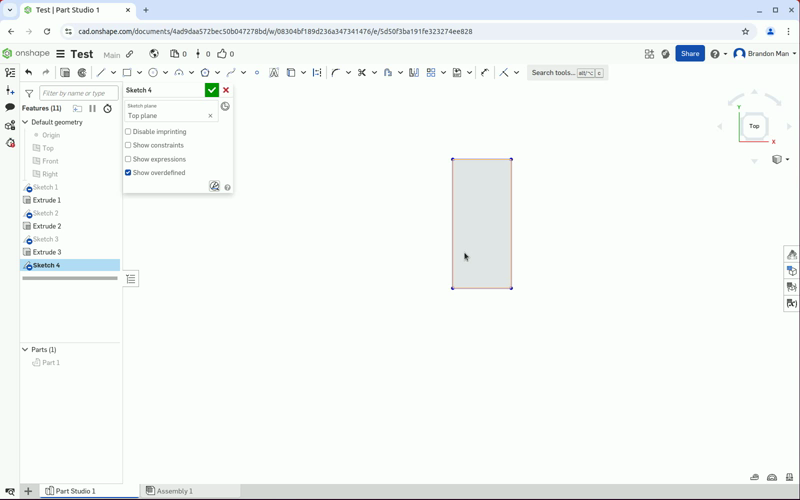
scroll(6)
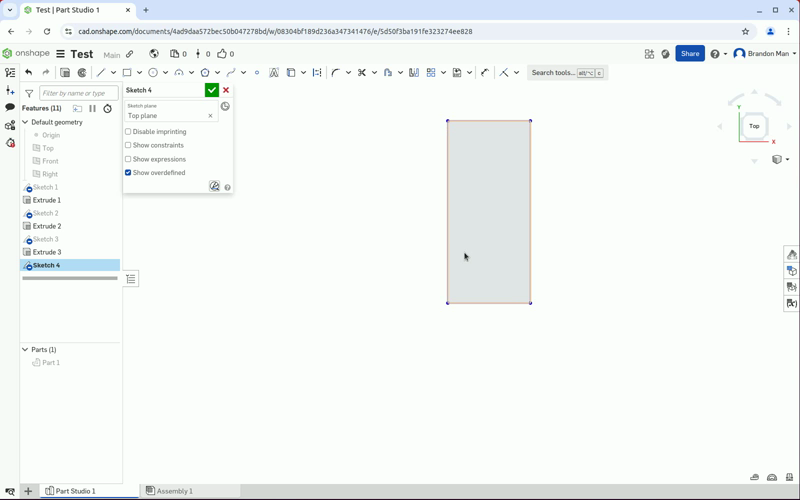
scroll(6)
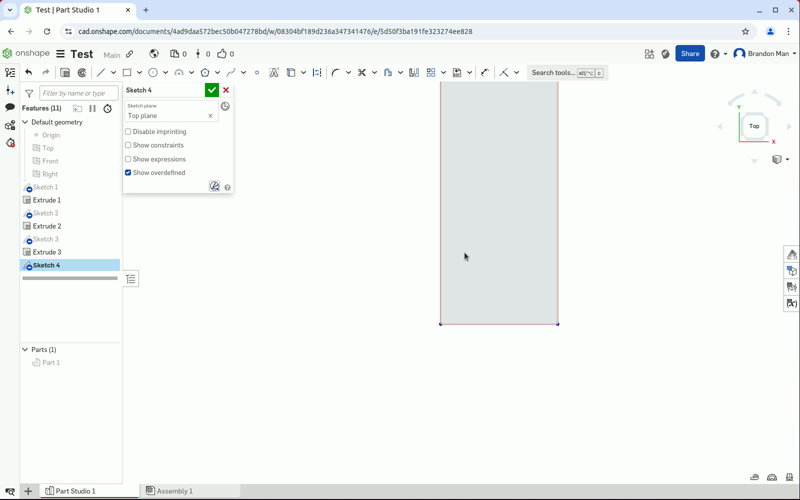
scroll(6)
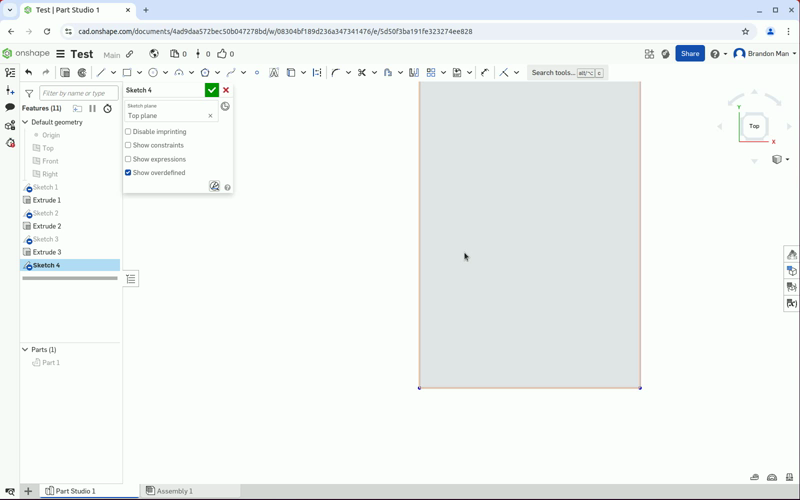
click(464, 252)
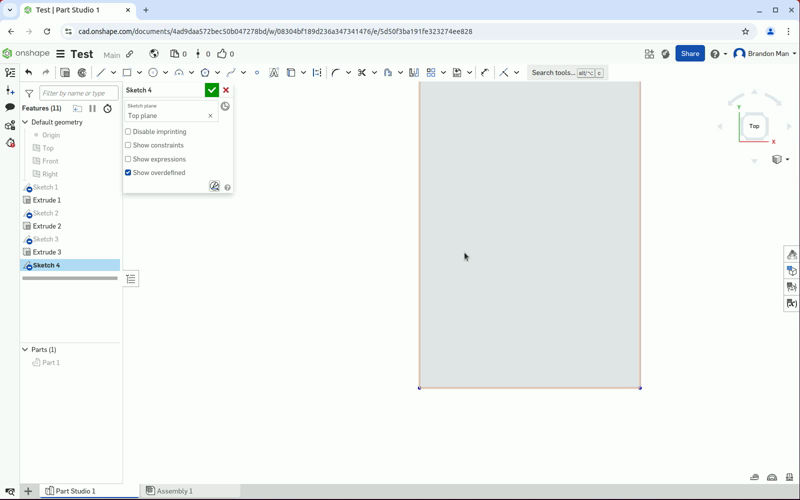
scroll(-6)
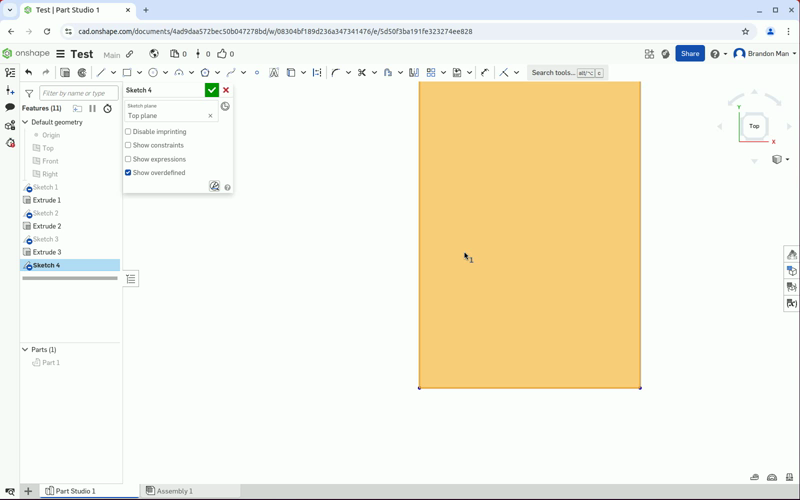
scroll(-6)
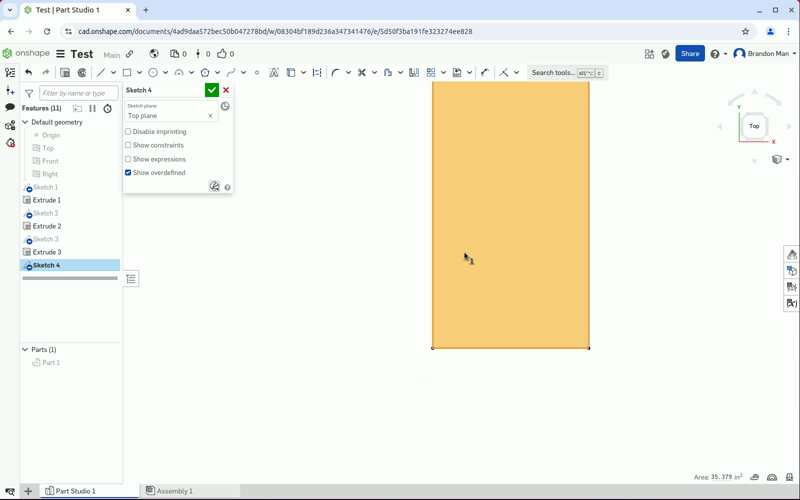
scroll(-6)
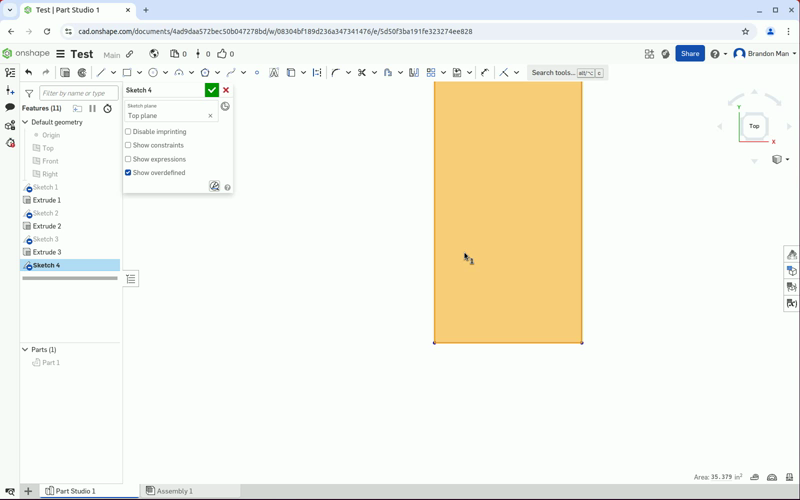
scroll(-6)
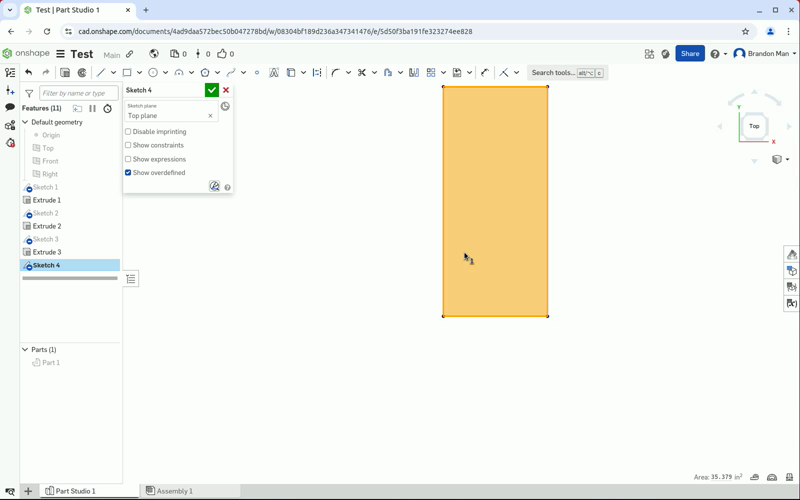
scroll(-6)
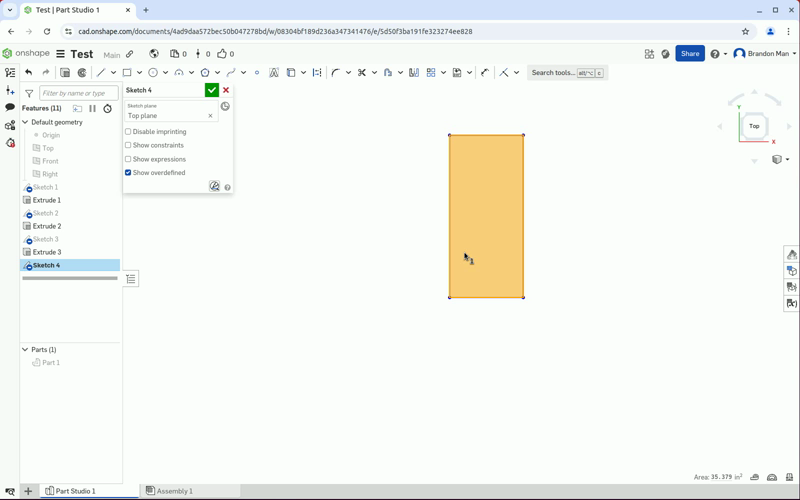
scroll(-6)
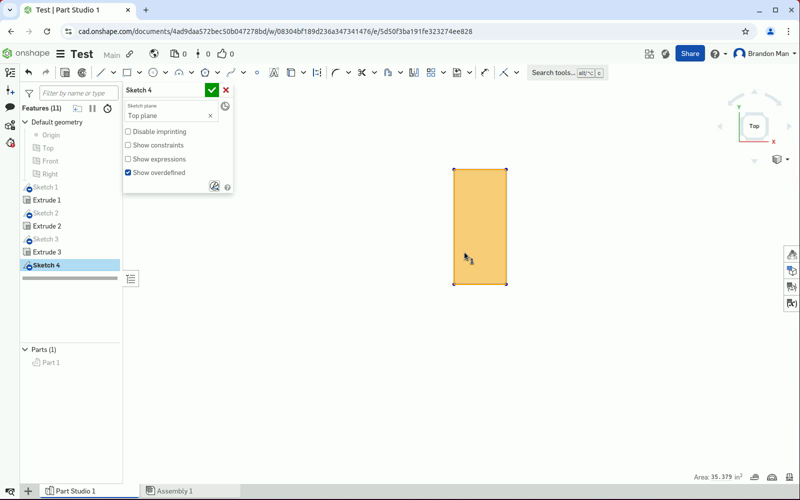
scroll(-6)
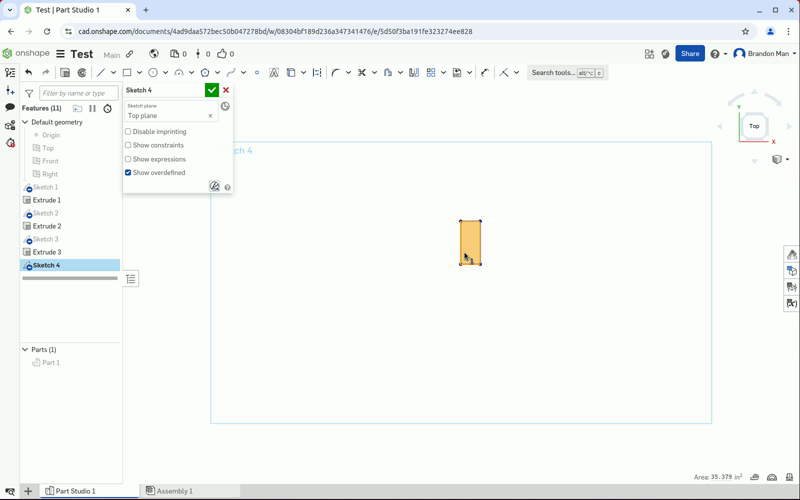
mouse_move(73, 352)
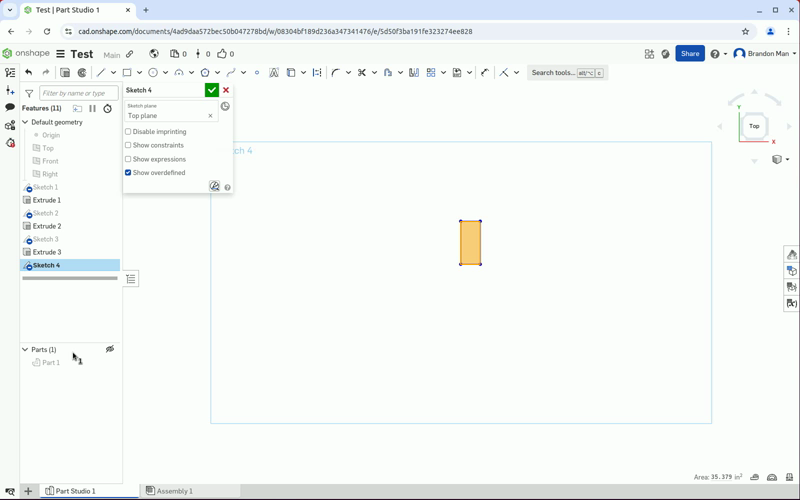
key(shift+y)
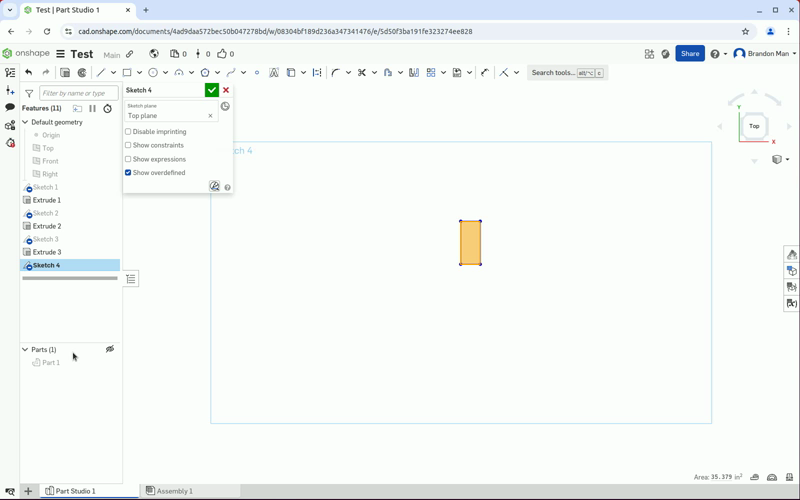
key(shift+e)
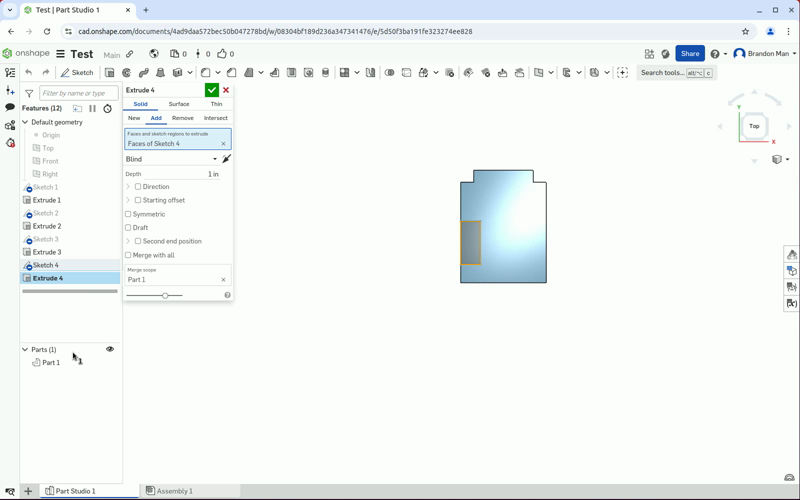
mouse_move(143, 106)
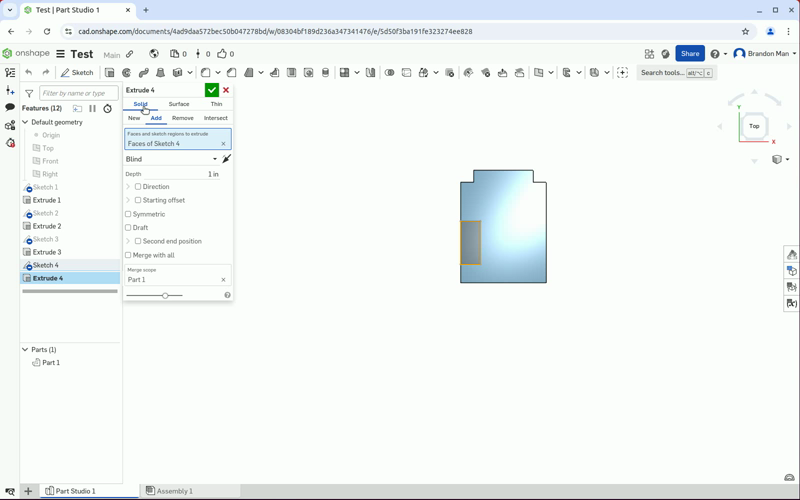
click(143, 106)
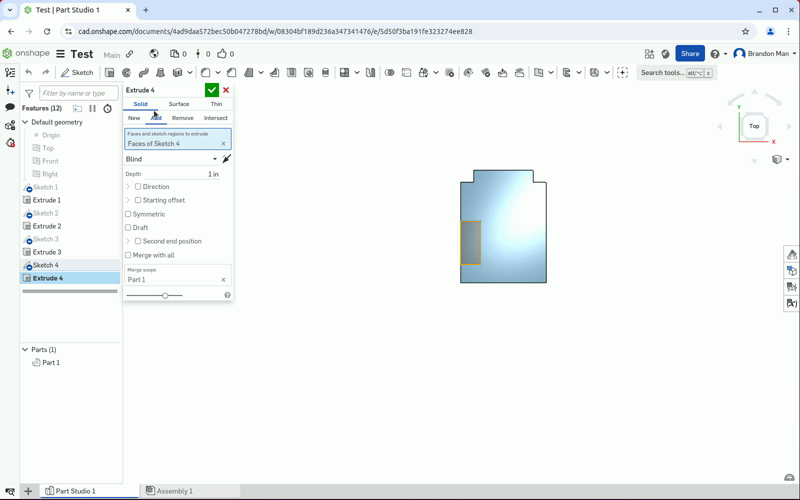
mouse_move(186, 120)
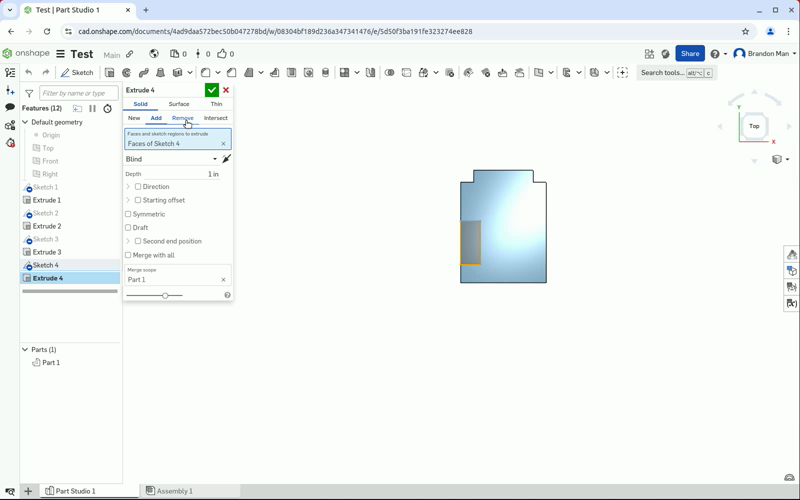
click(186, 120)
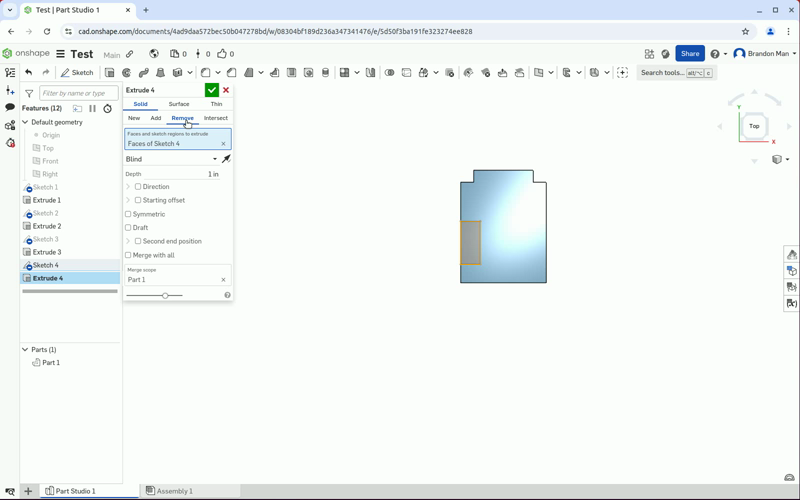
key(tab, 4)
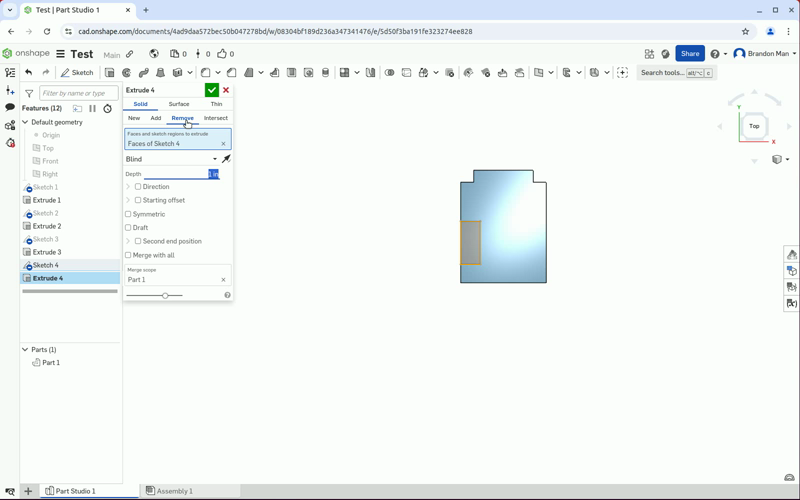
text(0.722)
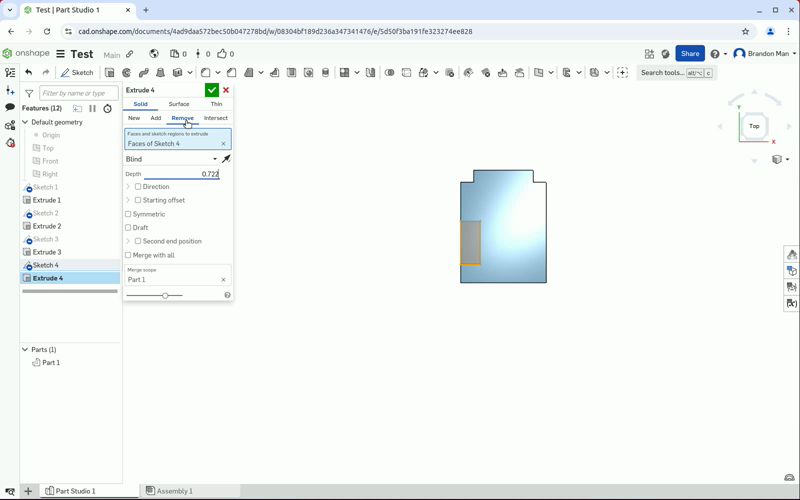
key(tab, 6)
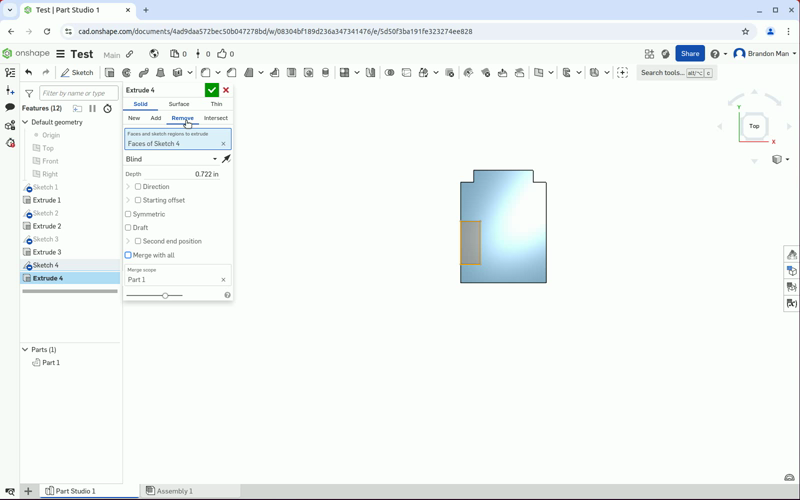
key(space)
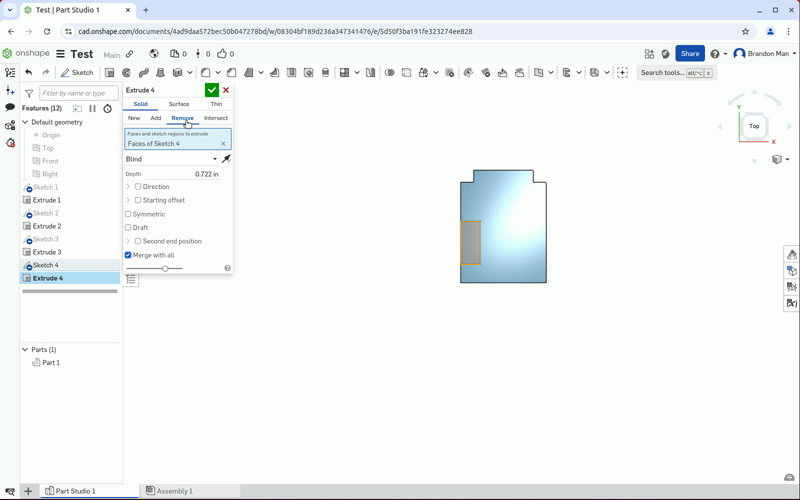
key(enter)
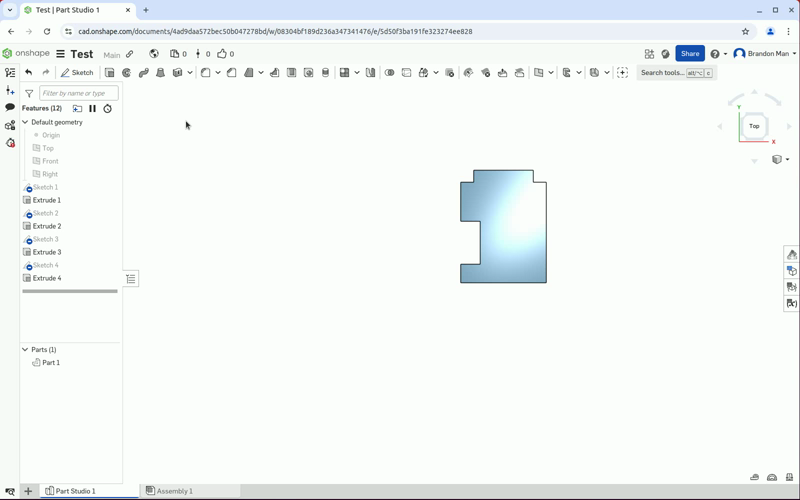
key(shift+h)
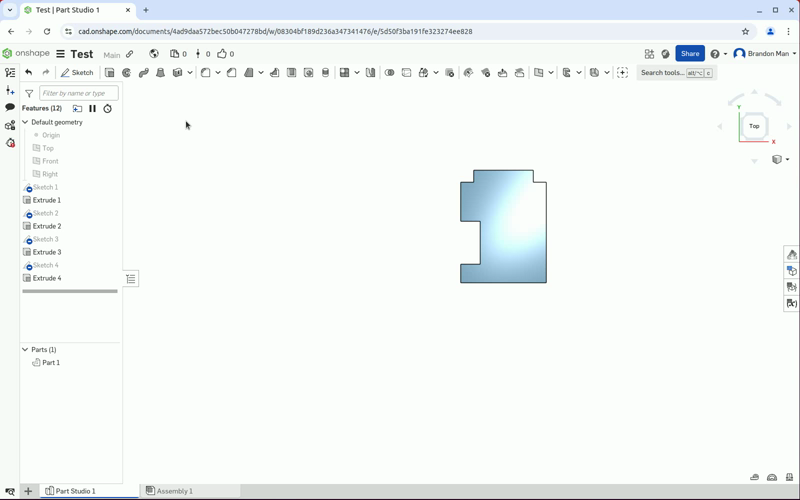
key(shift+h)
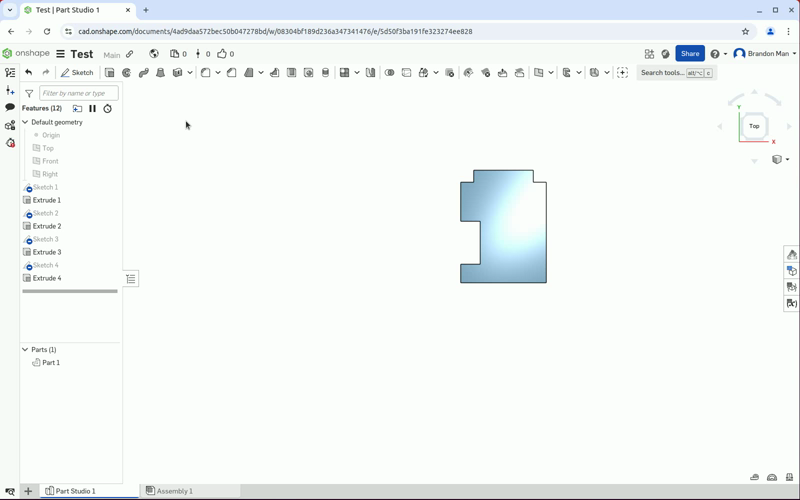
mouse_move(73, 189)
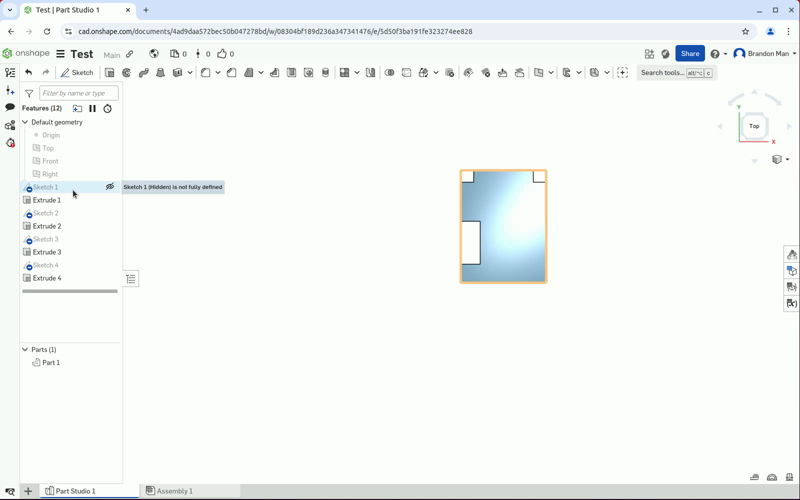
click(73, 189)
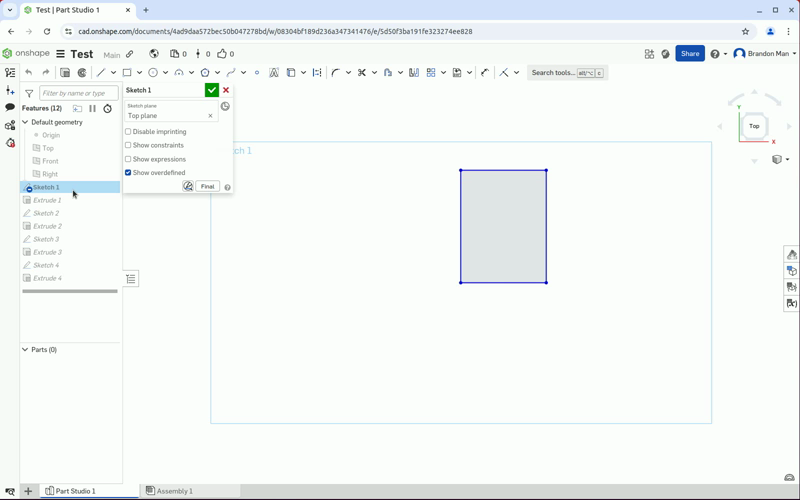
mouse_move(229, 92)
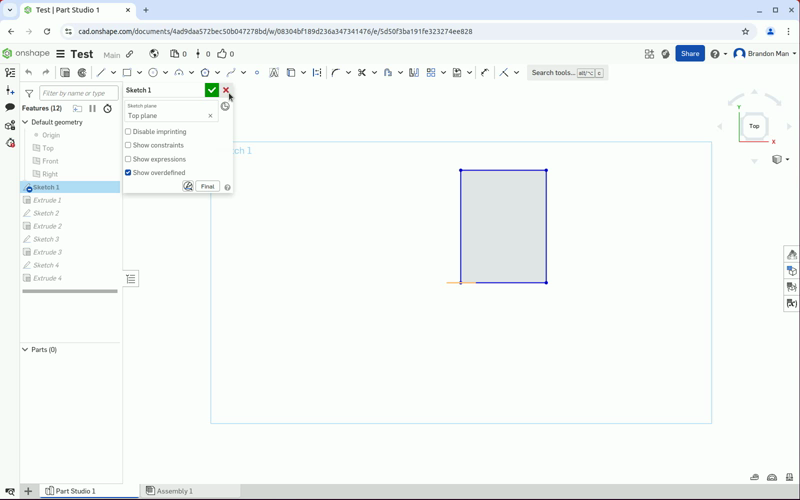
click(229, 92)
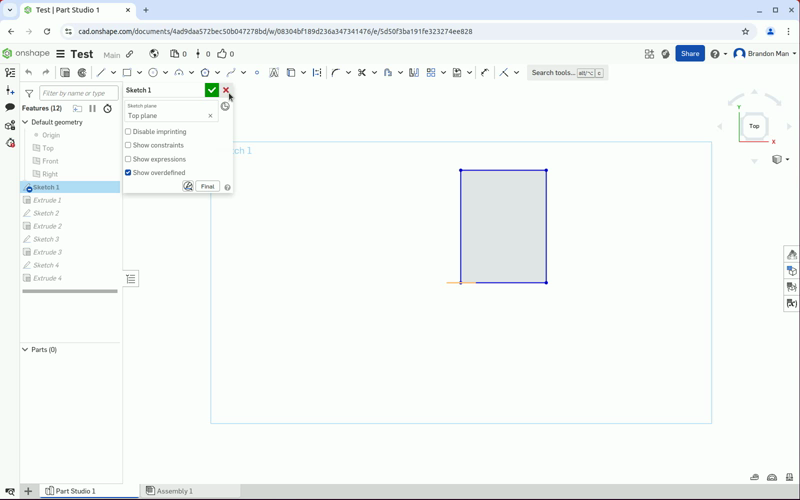
key(shift+s)
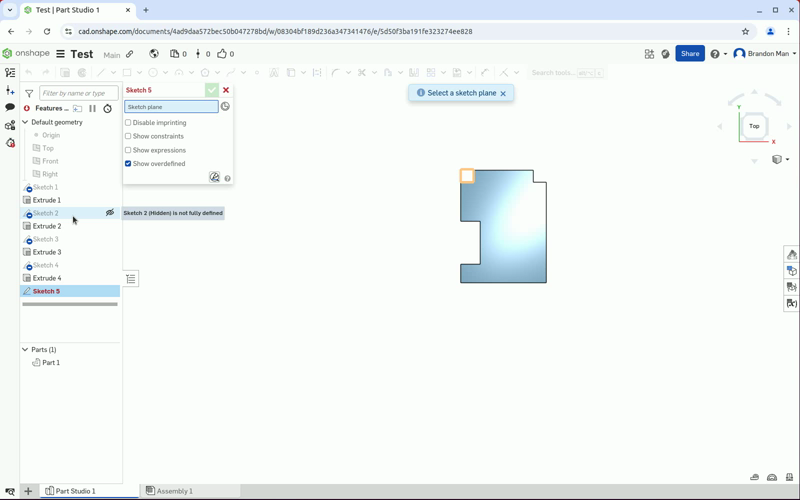
scroll(3)
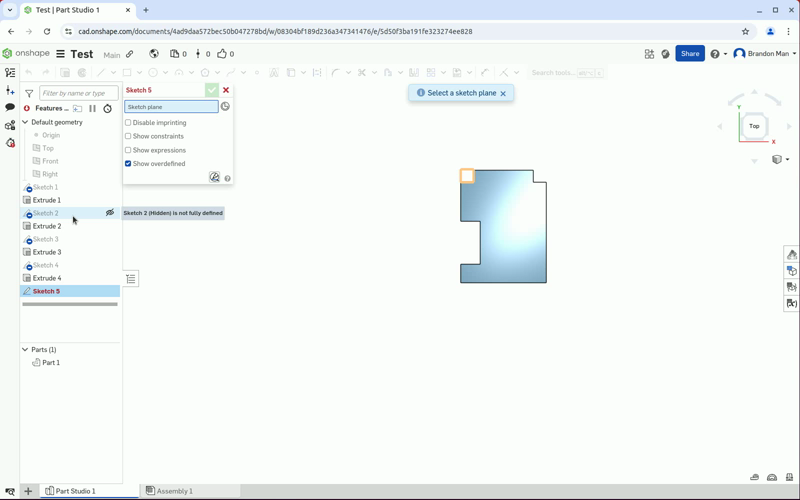
mouse_move(73, 150)
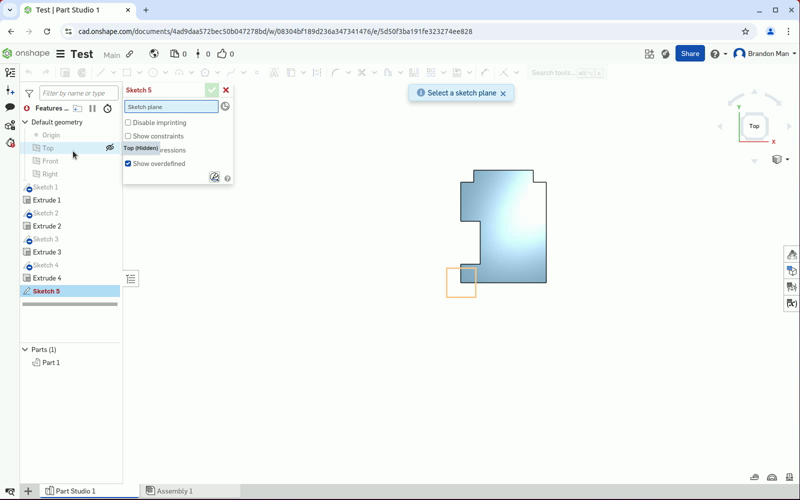
click(73, 150)
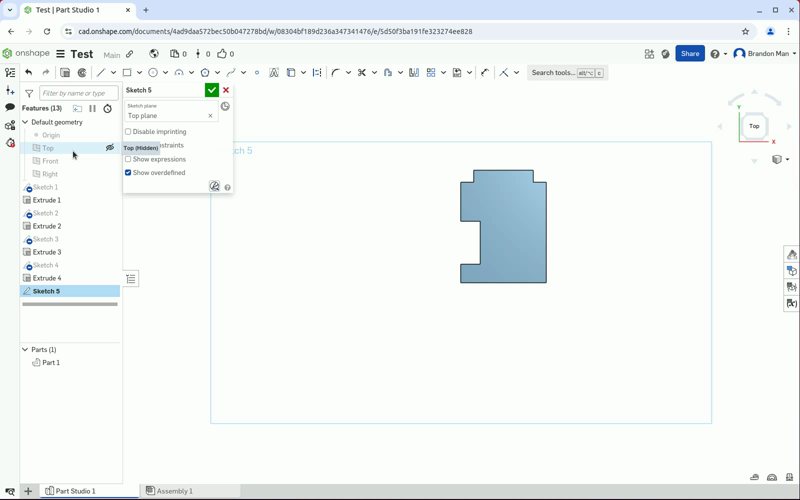
mouse_move(73, 352)
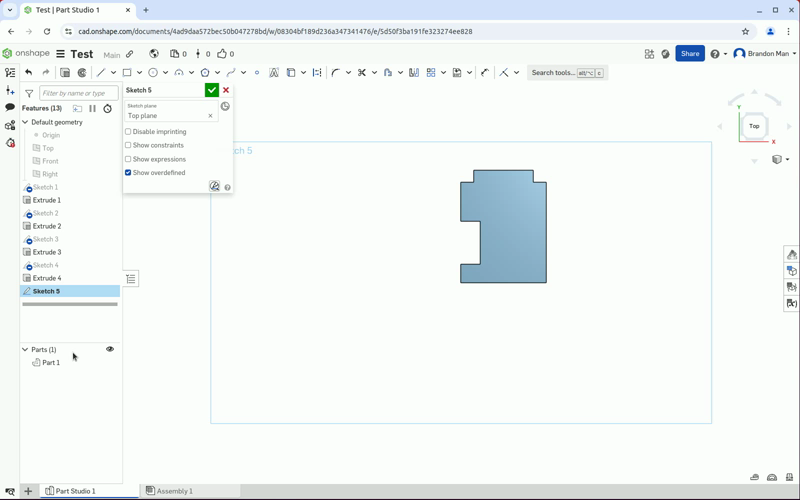
key(y)
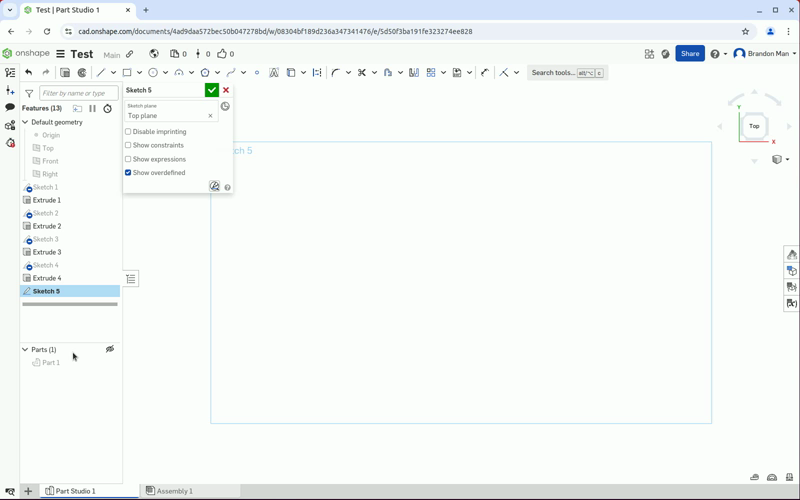
key(l)
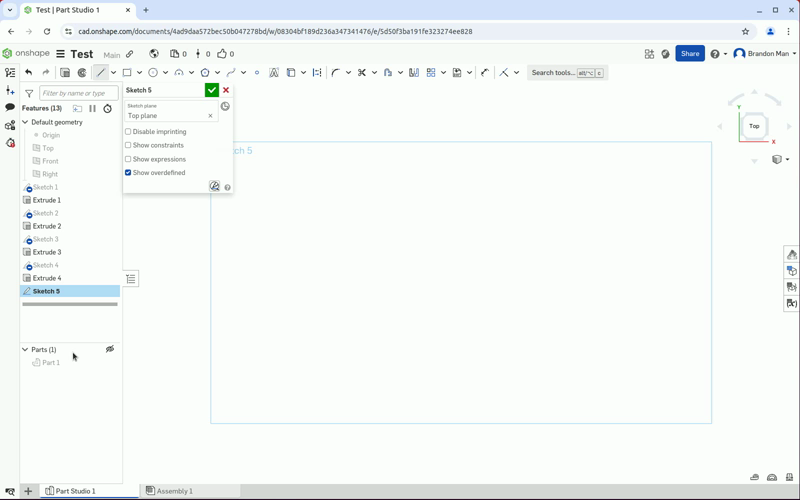
key_down(shift)
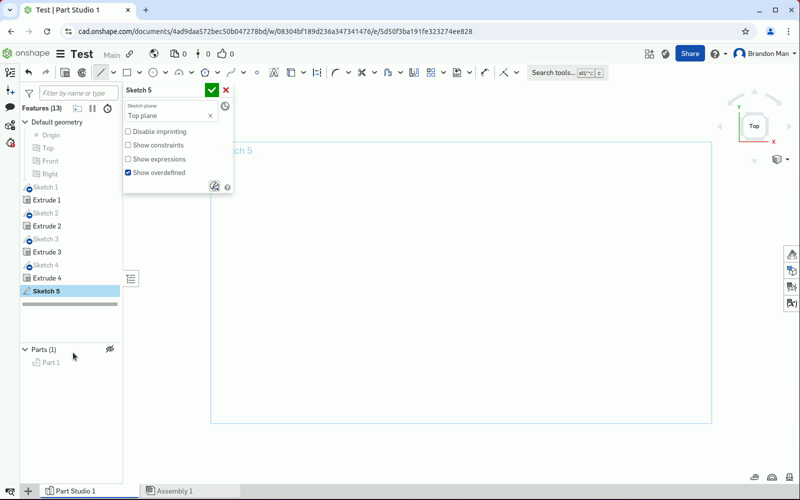
mouse_move(526, 264)
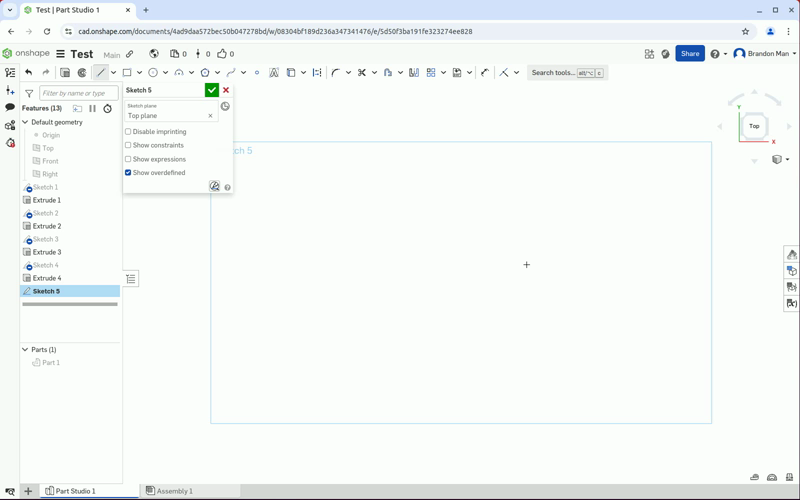
click(526, 264)
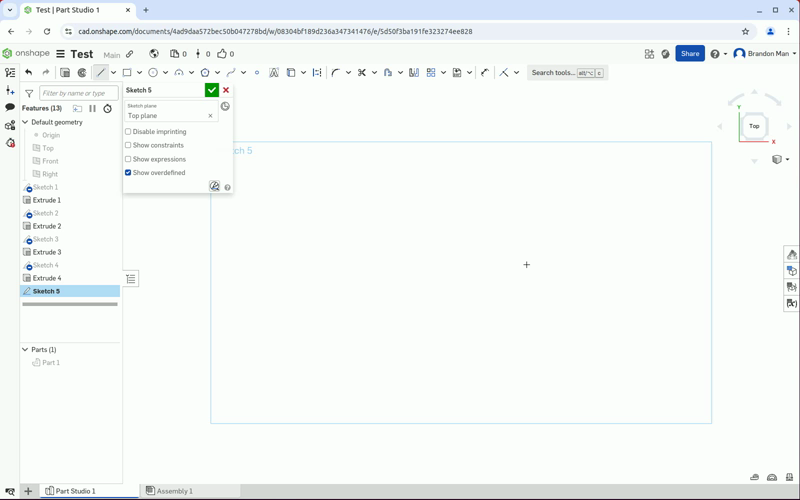
key_up(shift)
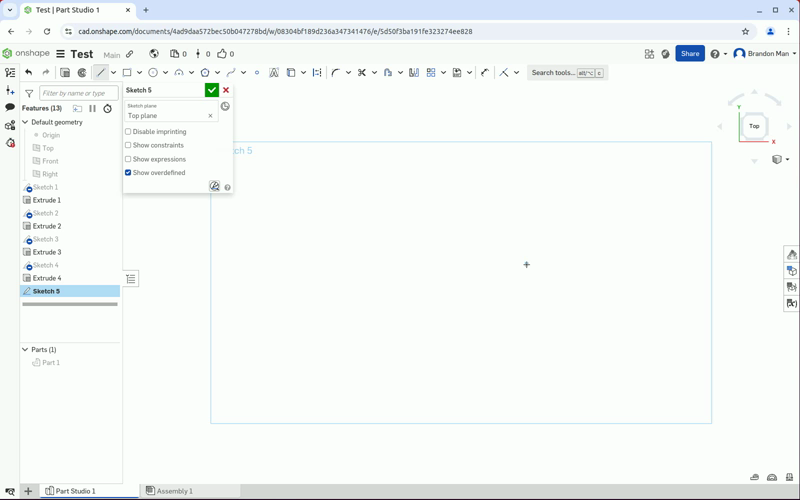
key_down(shift)
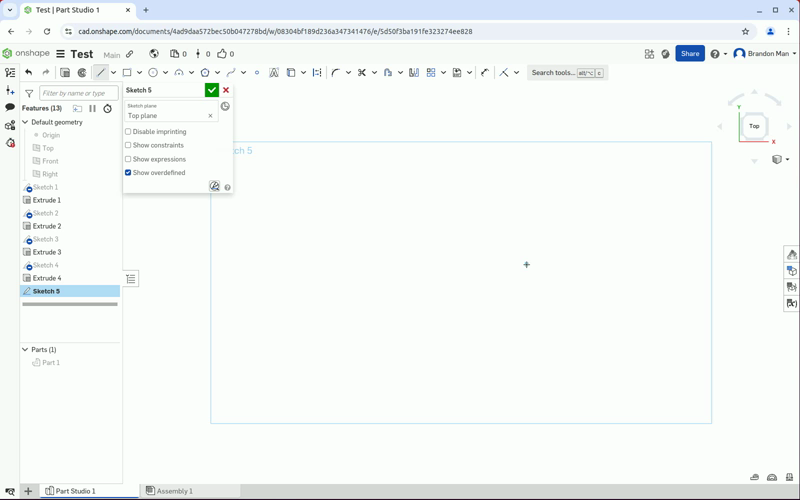
mouse_move(556, 264)
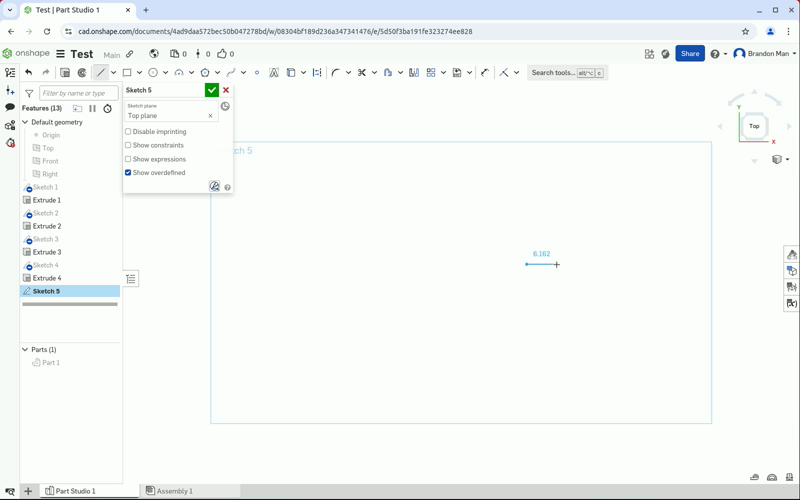
mouse_move(546, 264)
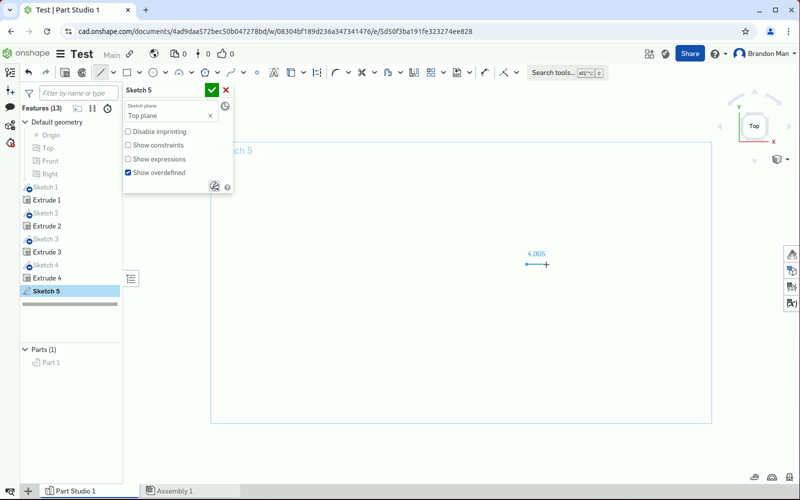
click(546, 264)
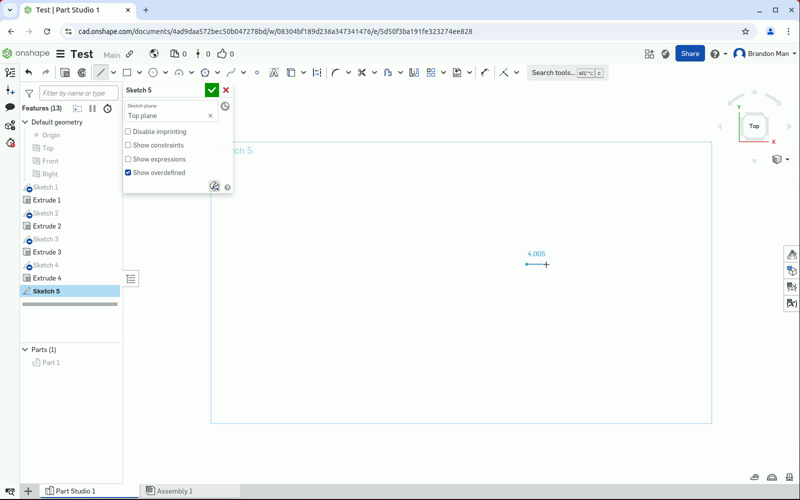
key_up(shift)
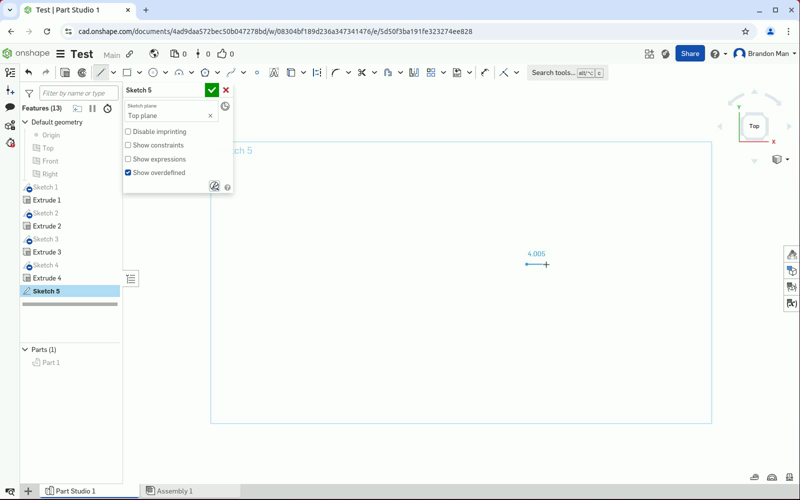
key_down(shift)
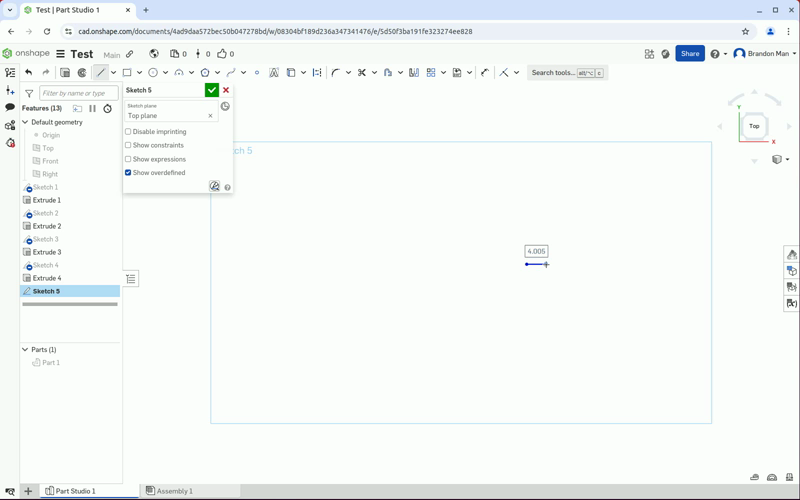
mouse_move(576, 264)
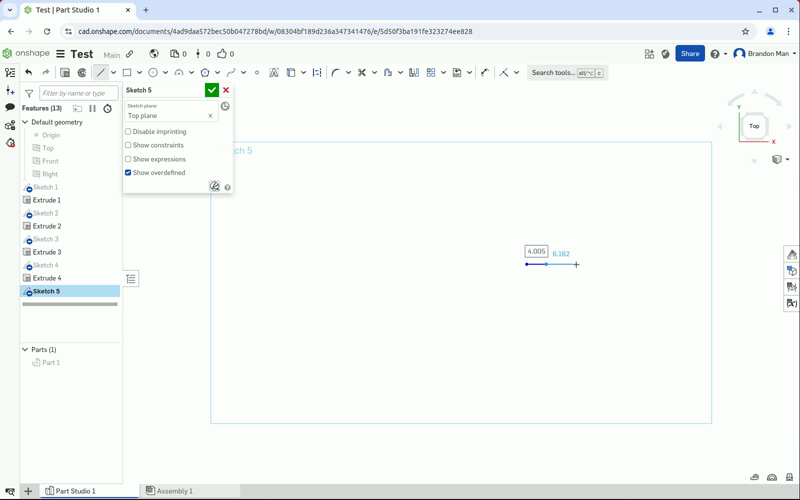
mouse_move(546, 221)
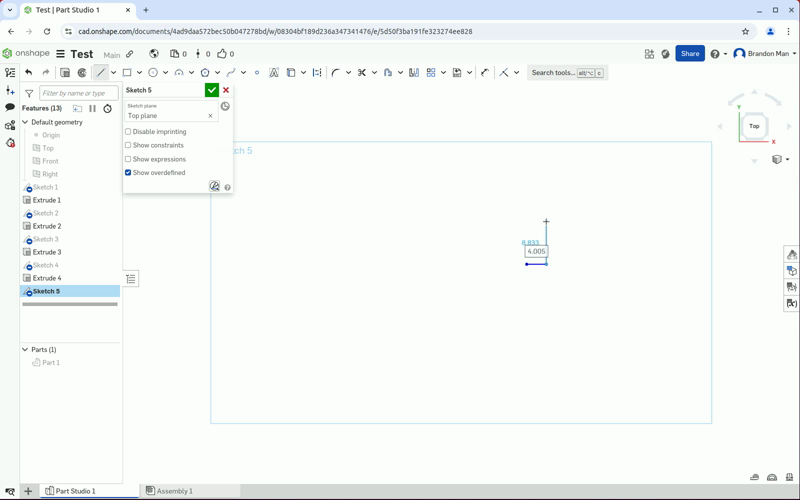
click(546, 221)
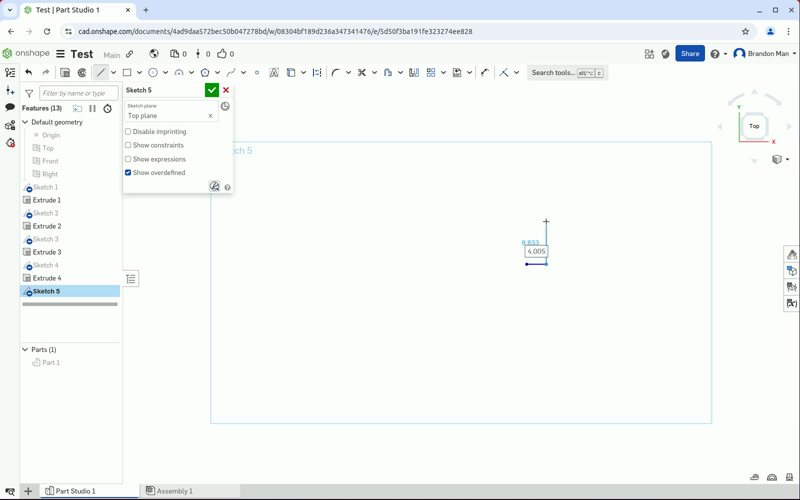
key_up(shift)
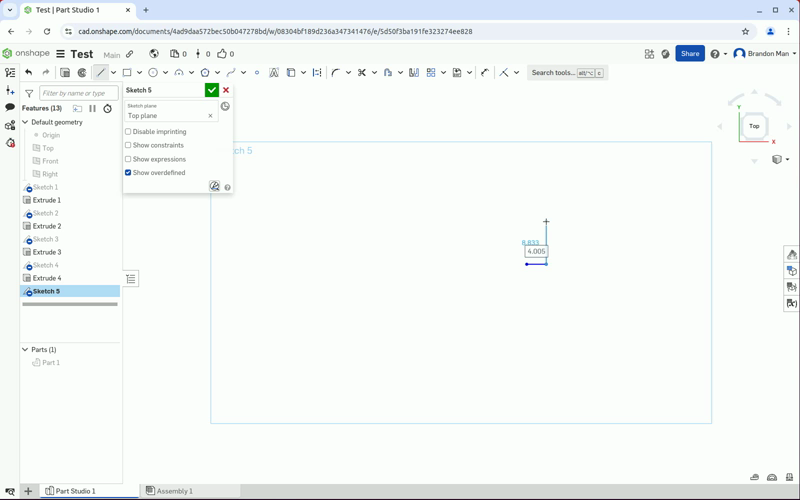
key_down(shift)
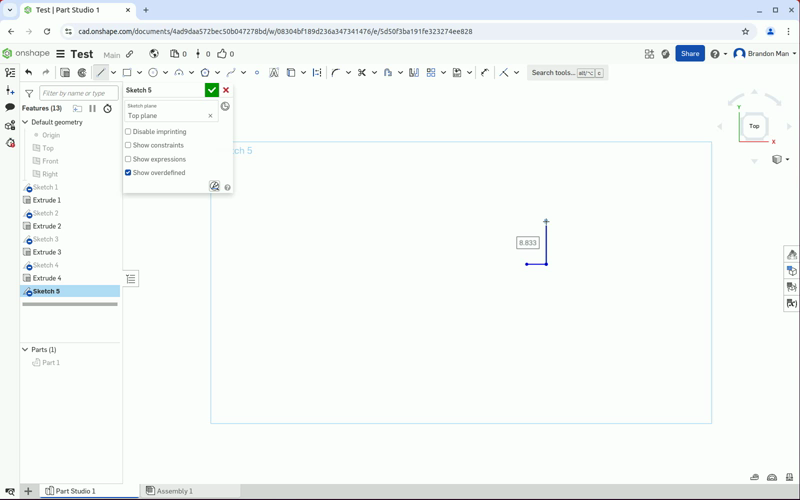
mouse_move(576, 221)
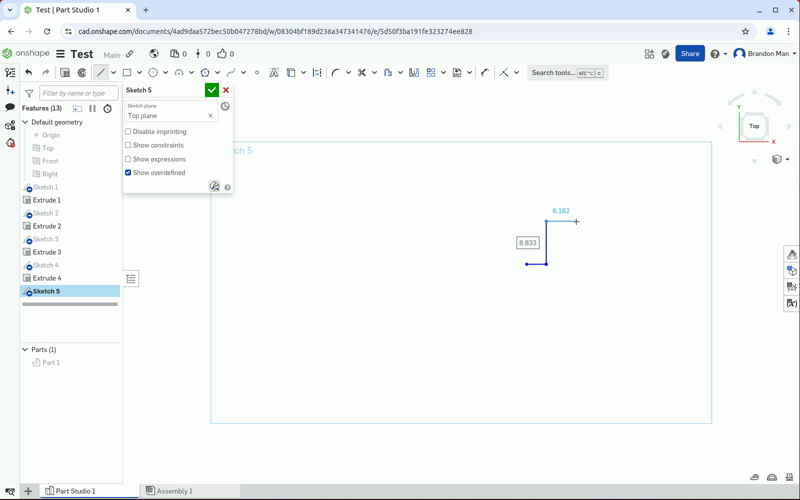
mouse_move(526, 221)
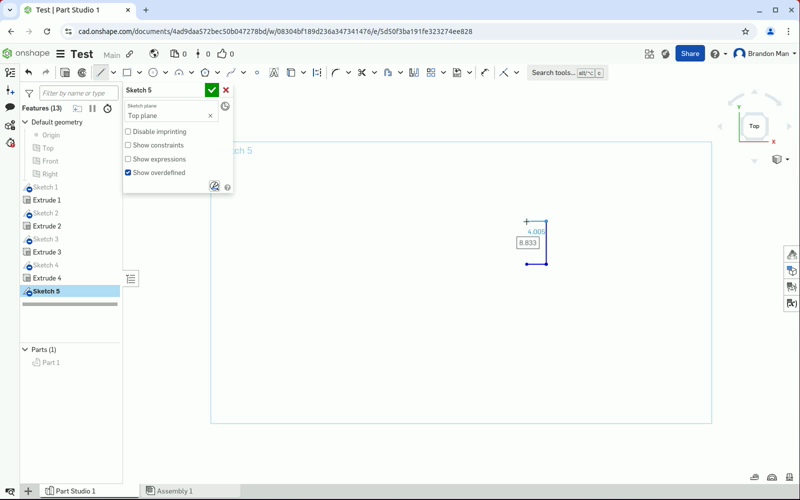
click(526, 221)
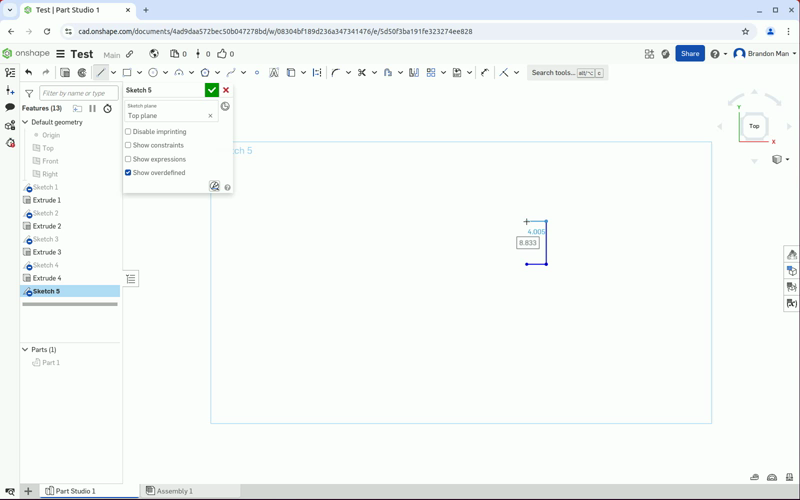
key_up(shift)
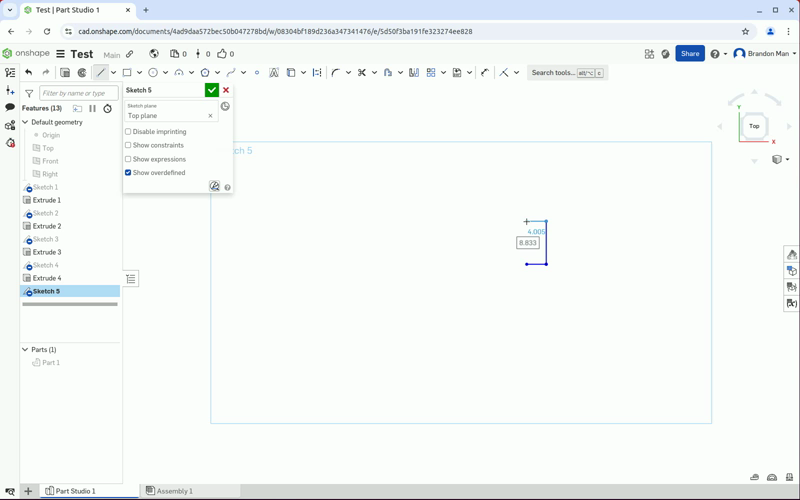
mouse_move(556, 221)
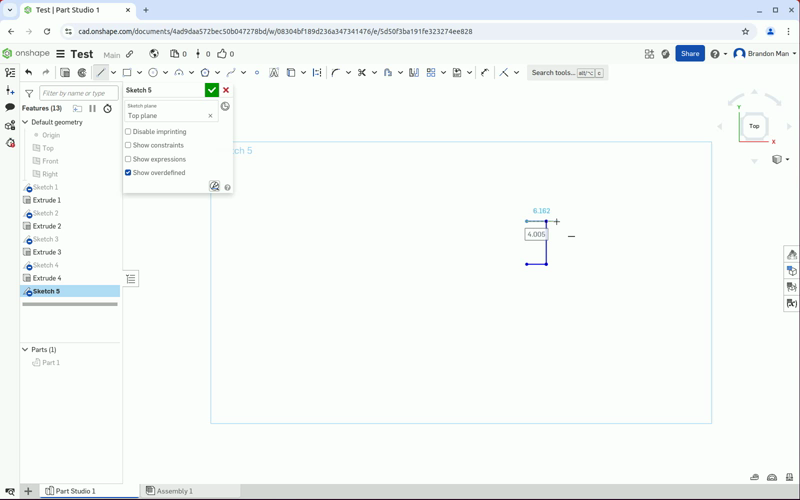
key_down(shift)
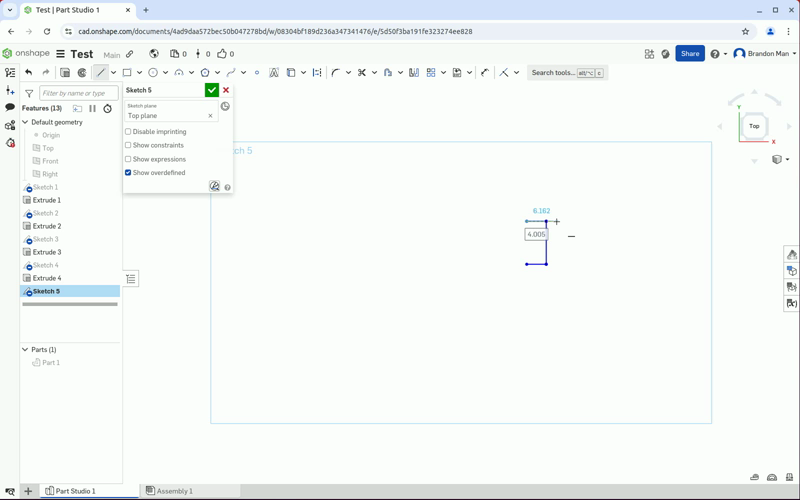
mouse_move(526, 264)
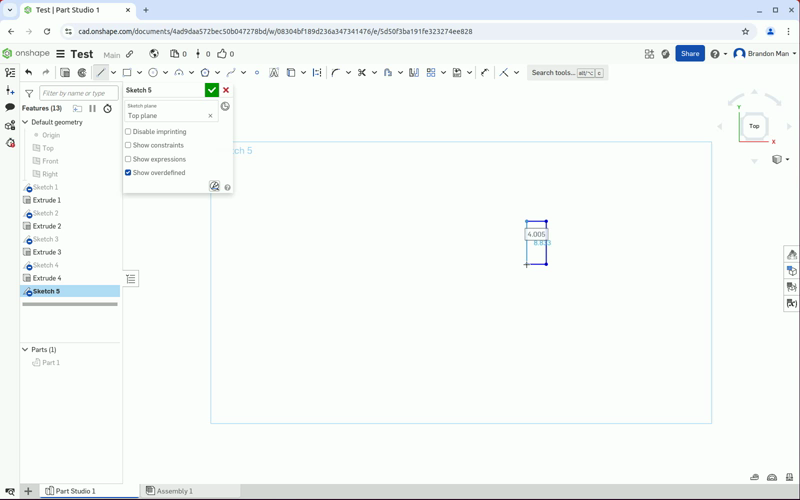
key_up(shift)
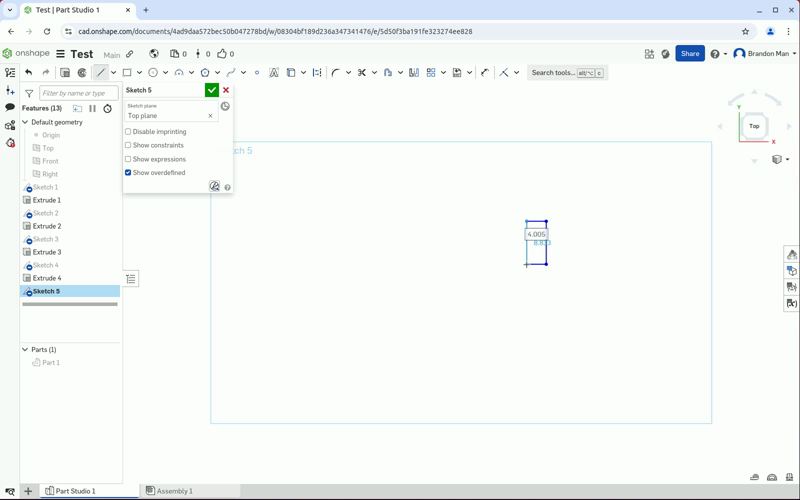
click(526, 264)
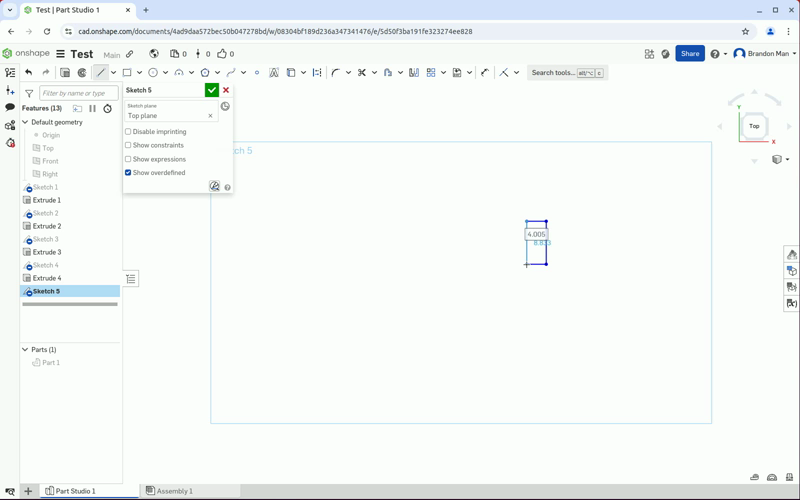
key(esc)
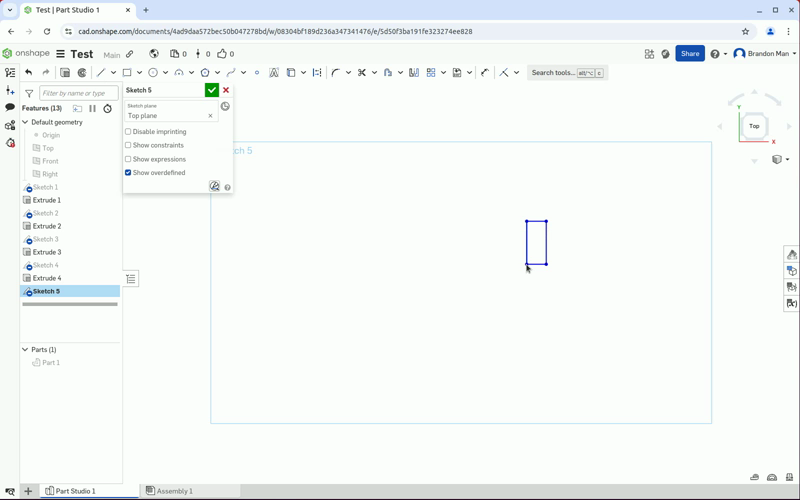
mouse_move(531, 249)
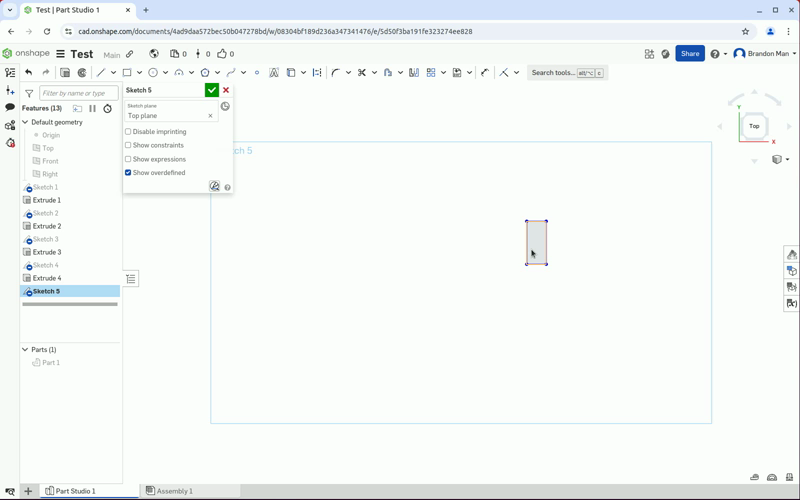
scroll(6)
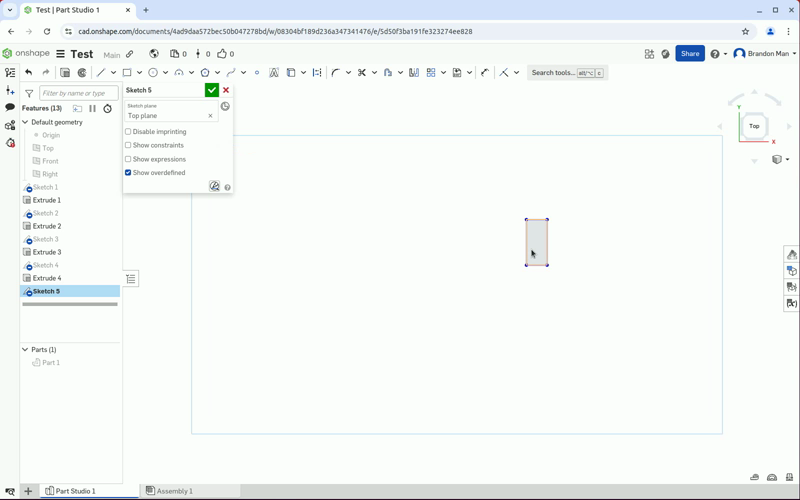
scroll(6)
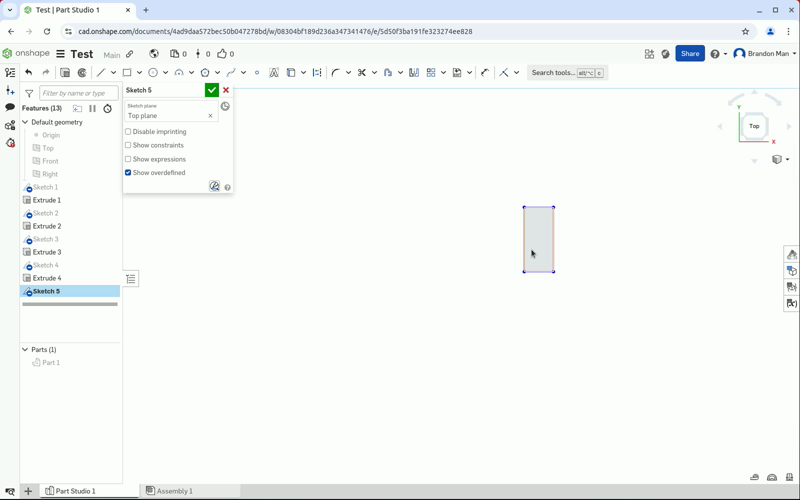
scroll(6)
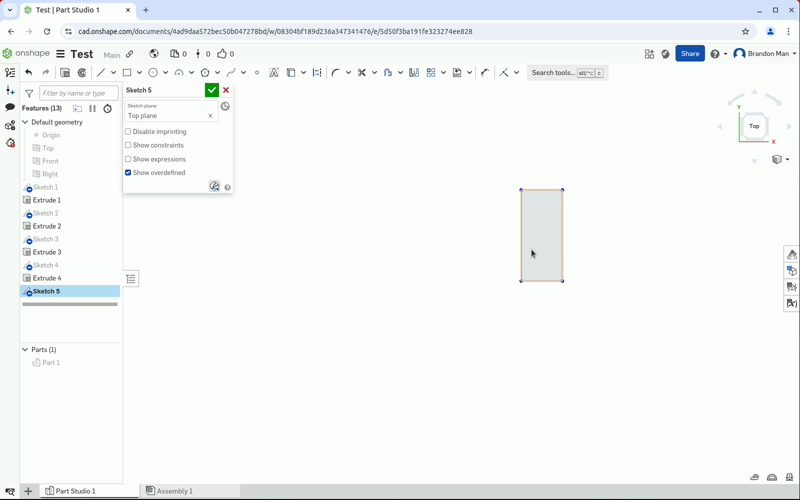
scroll(6)
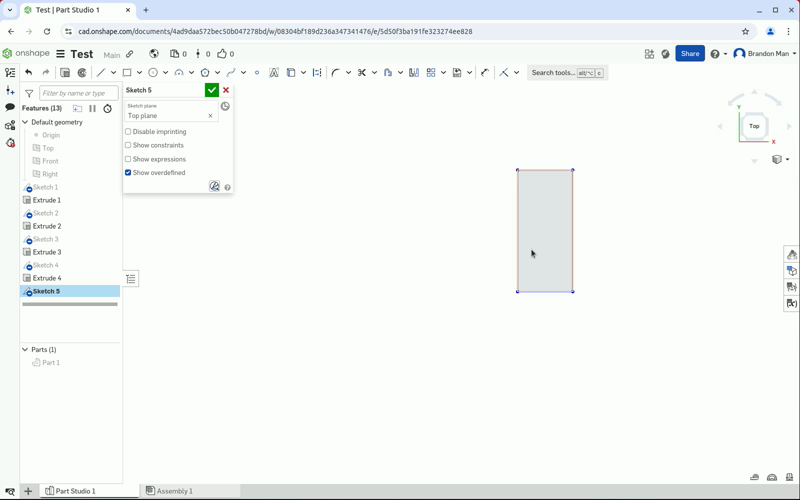
scroll(6)
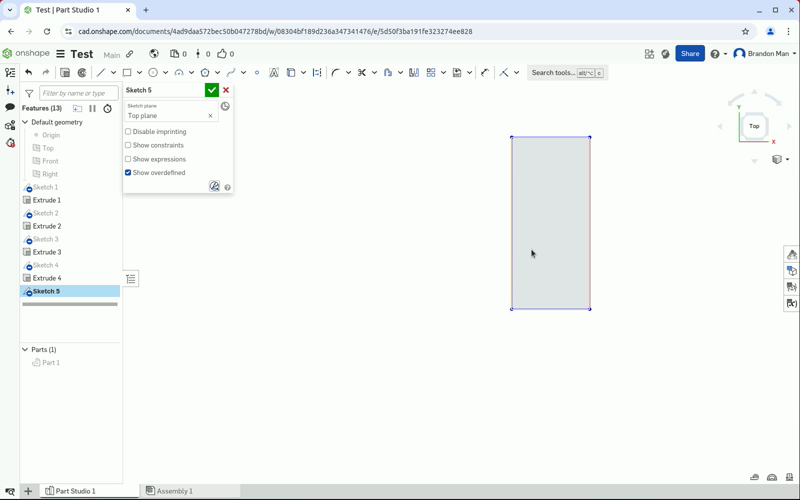
scroll(6)
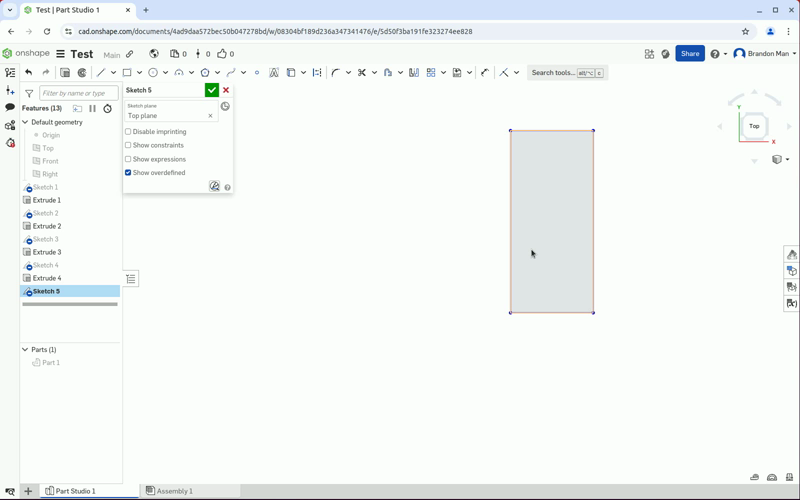
scroll(6)
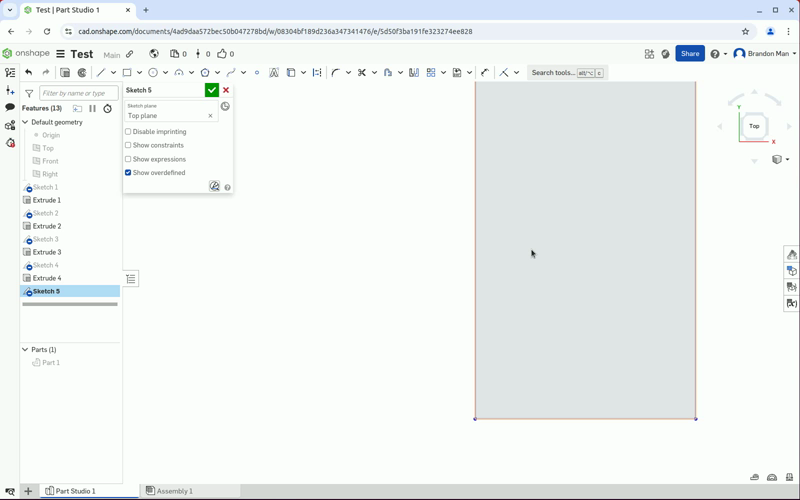
click(531, 249)
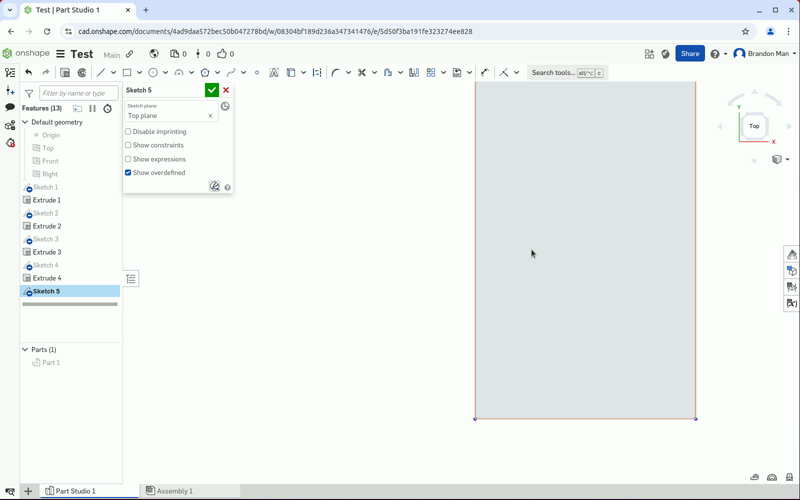
scroll(-6)
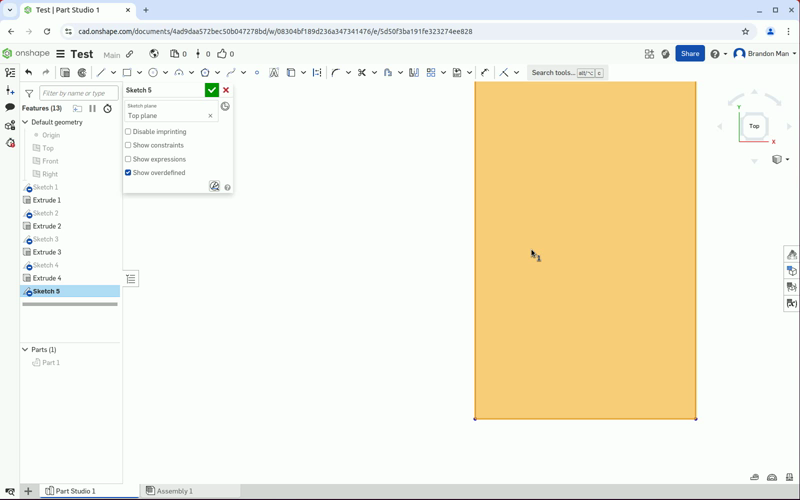
scroll(-6)
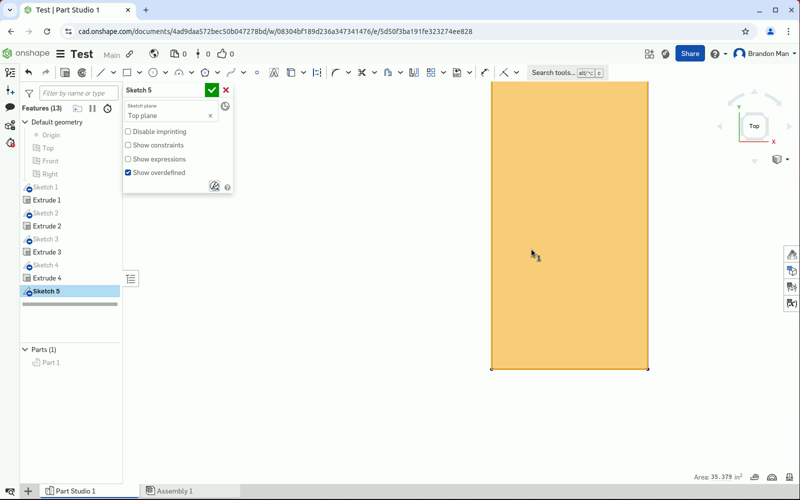
scroll(-6)
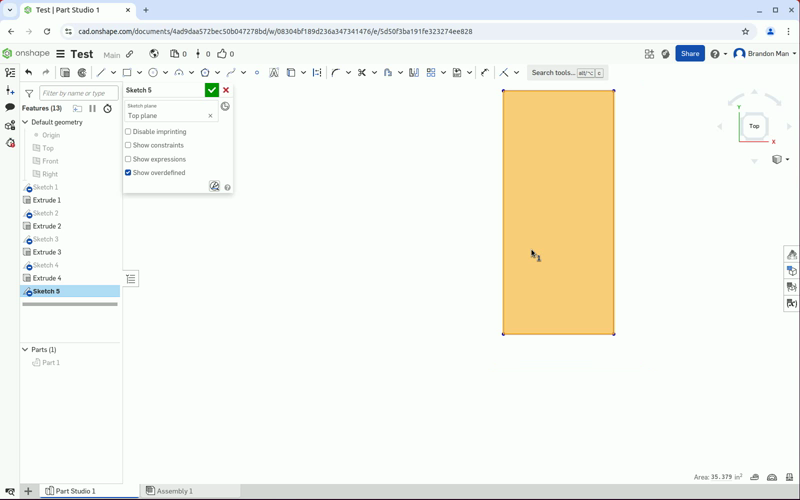
scroll(-6)
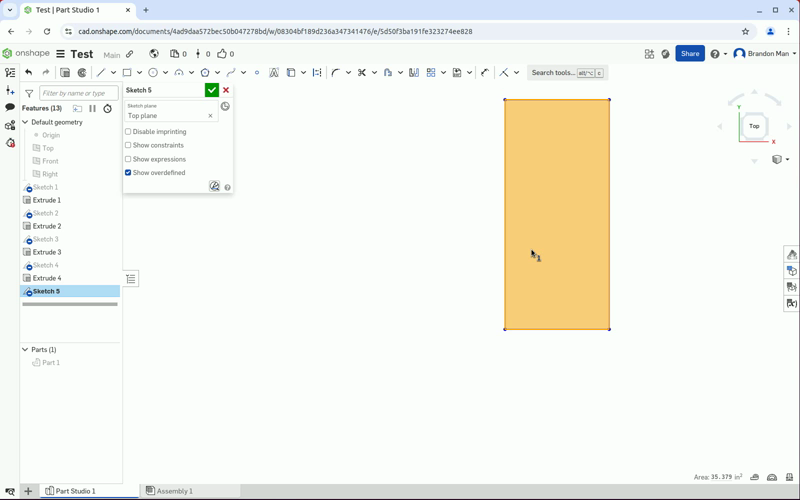
scroll(-6)
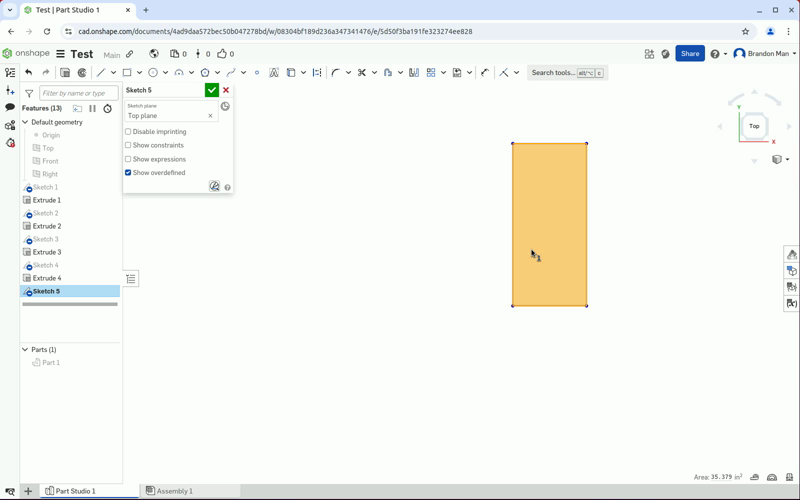
scroll(-6)
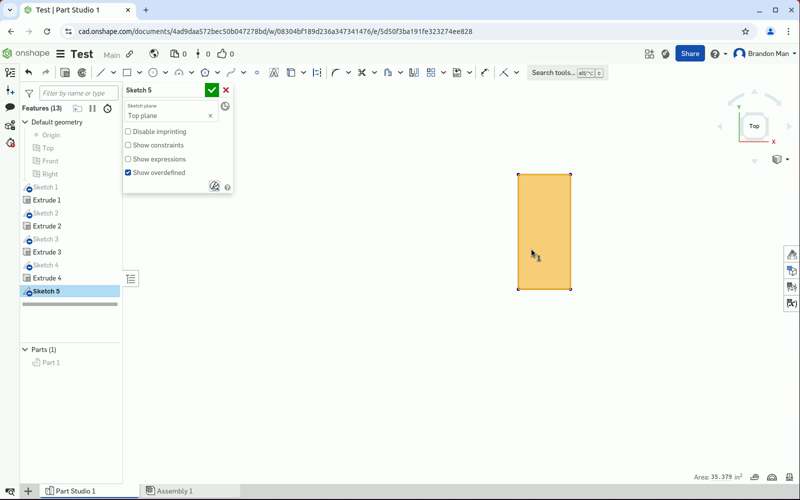
scroll(-6)
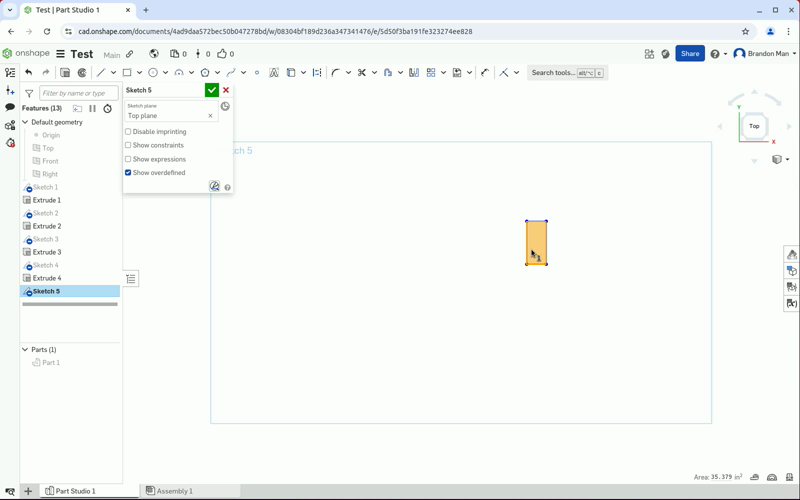
mouse_move(73, 352)
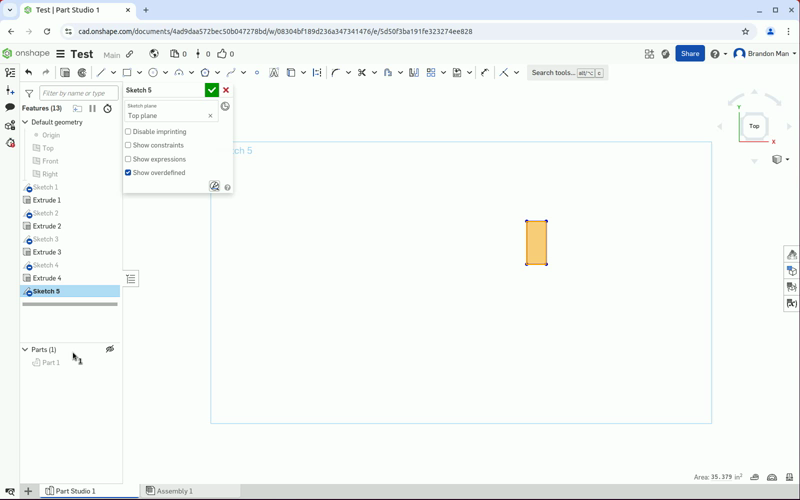
key(shift+y)
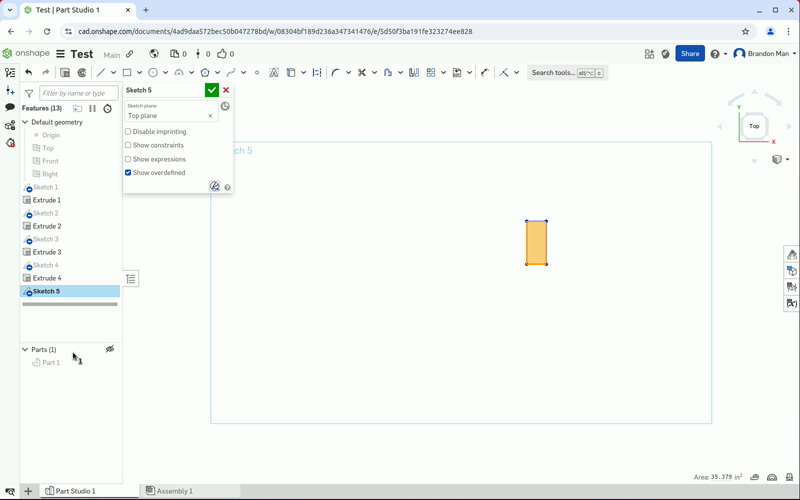
key(shift+e)
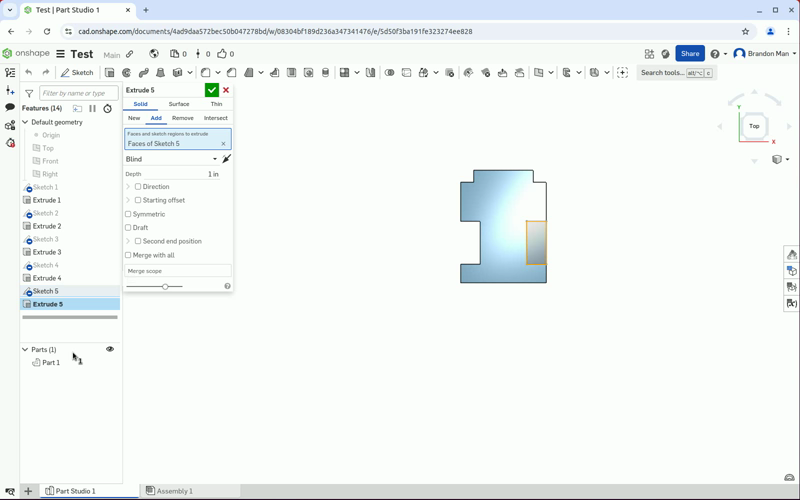
mouse_move(143, 106)
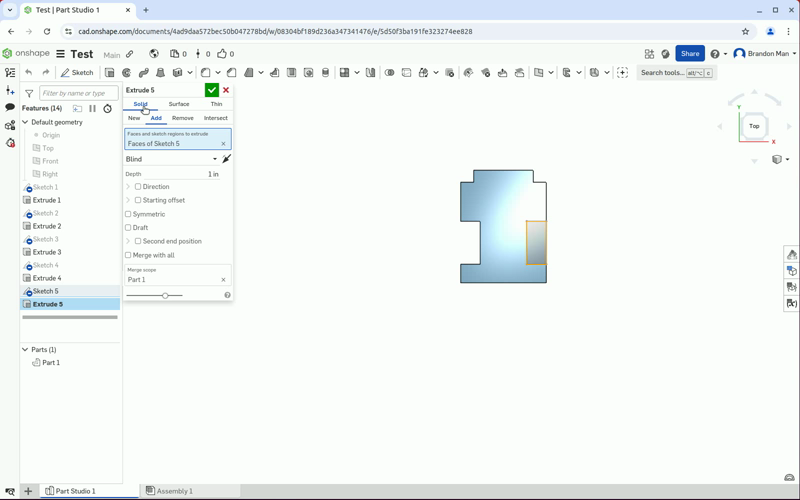
click(143, 106)
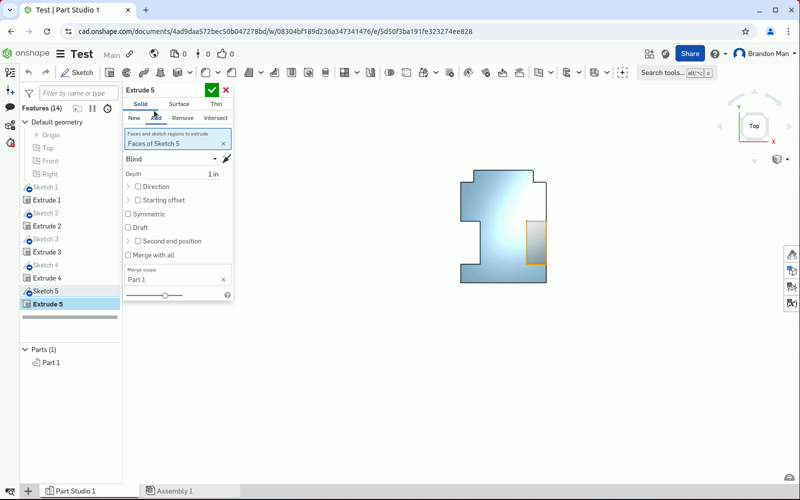
mouse_move(186, 120)
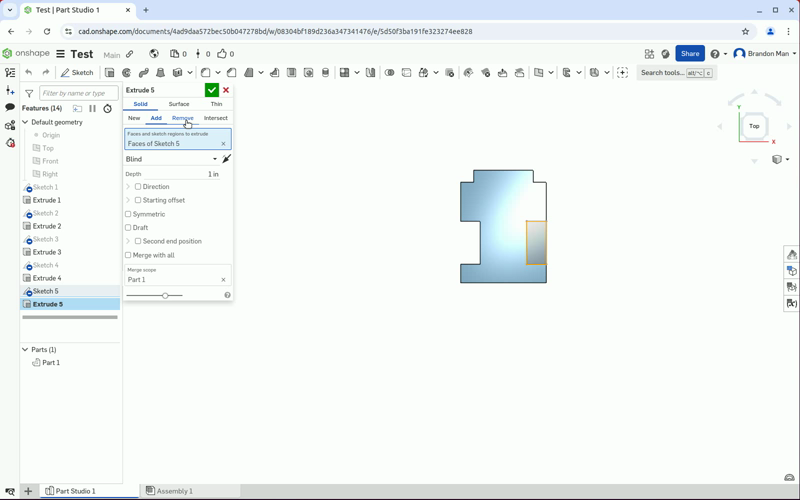
click(186, 120)
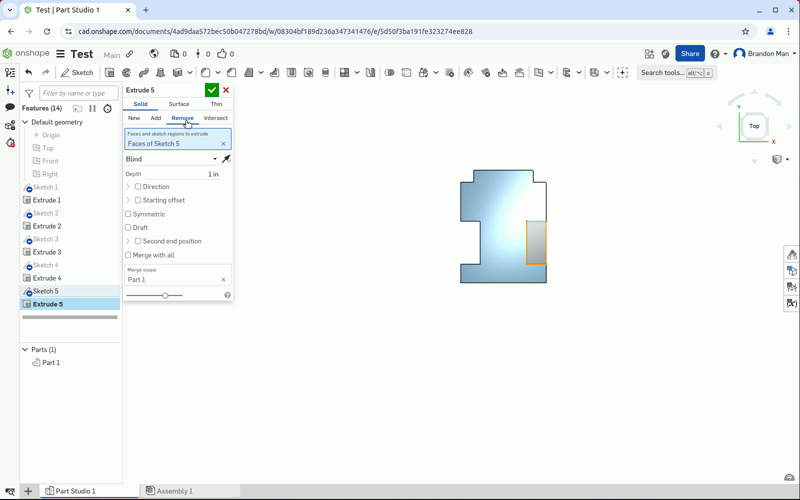
key(tab, 4)
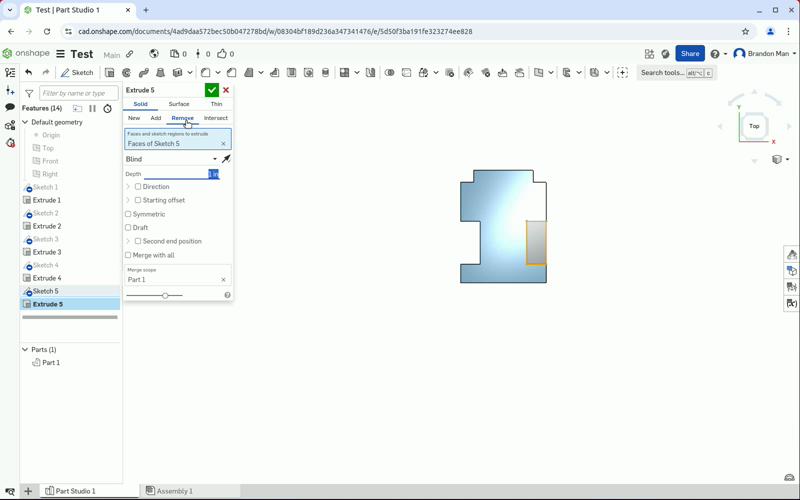
text(0.722)
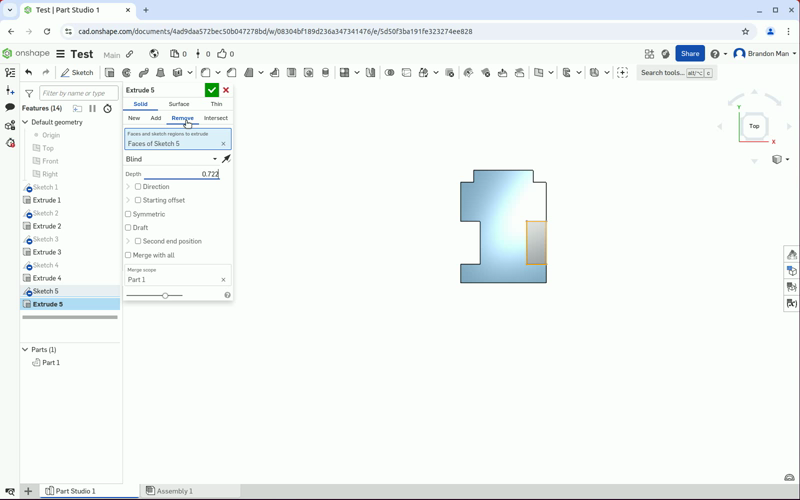
key(tab, 6)
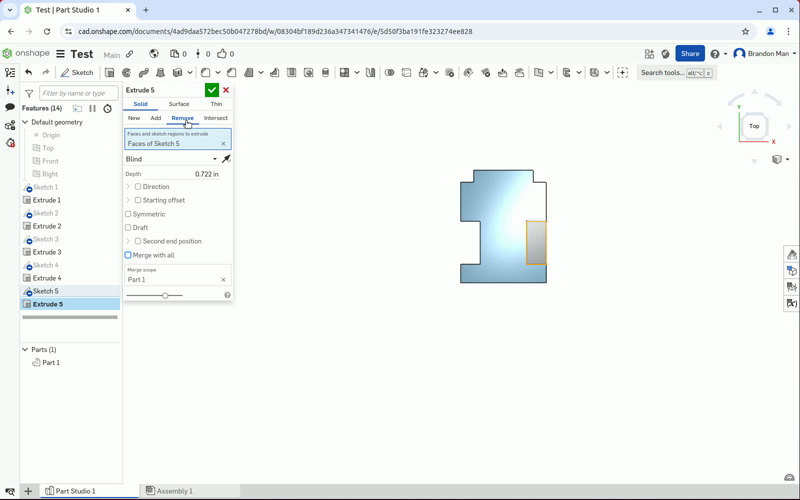
key(space)
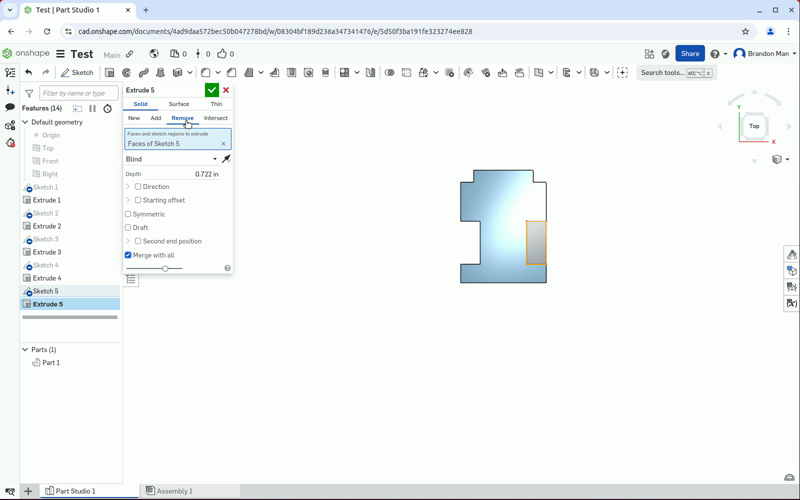
key(enter)
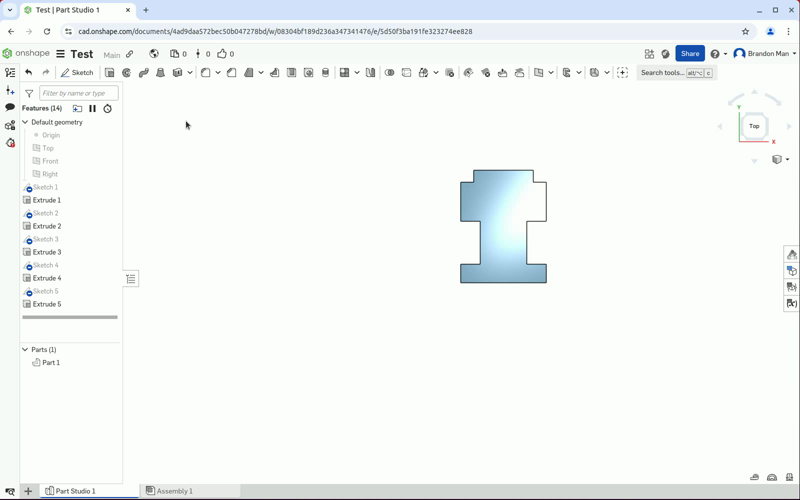
key(shift+h)
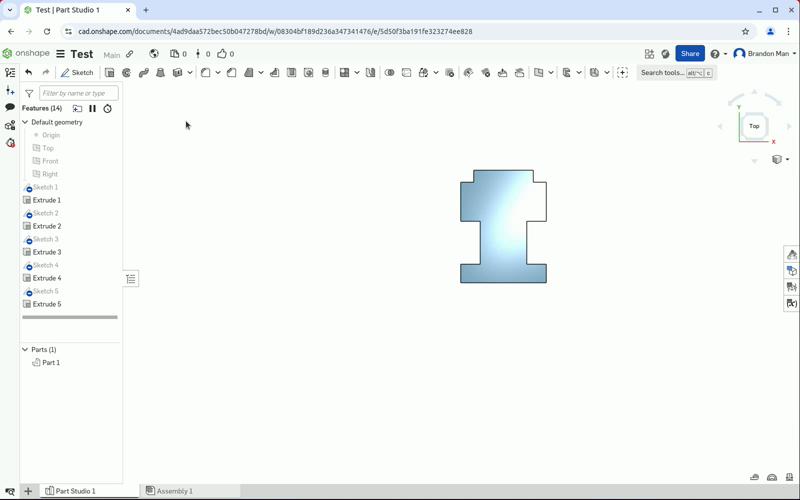
key(shift+h)
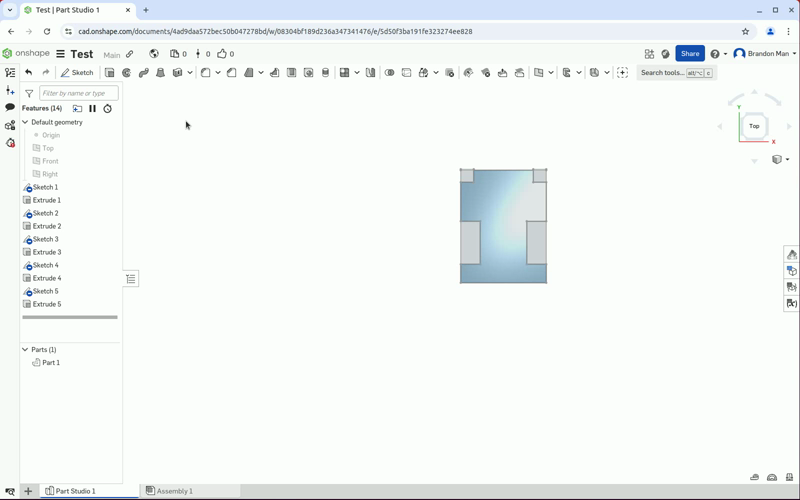
key(shift+7)
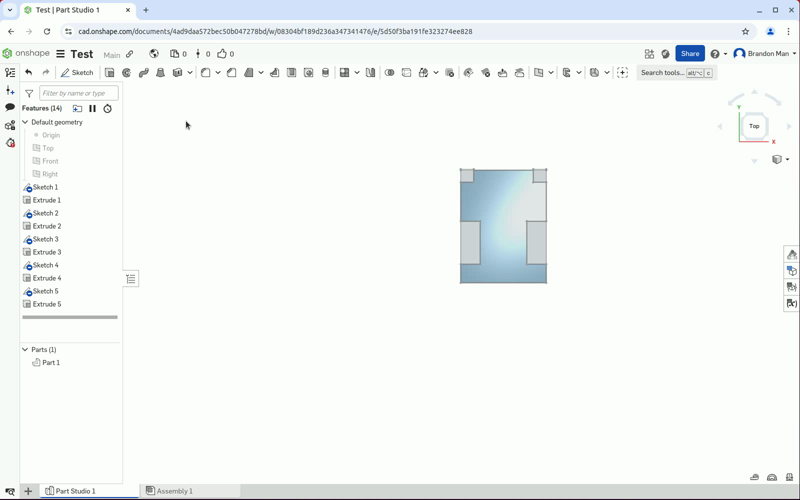
key(up, 3)
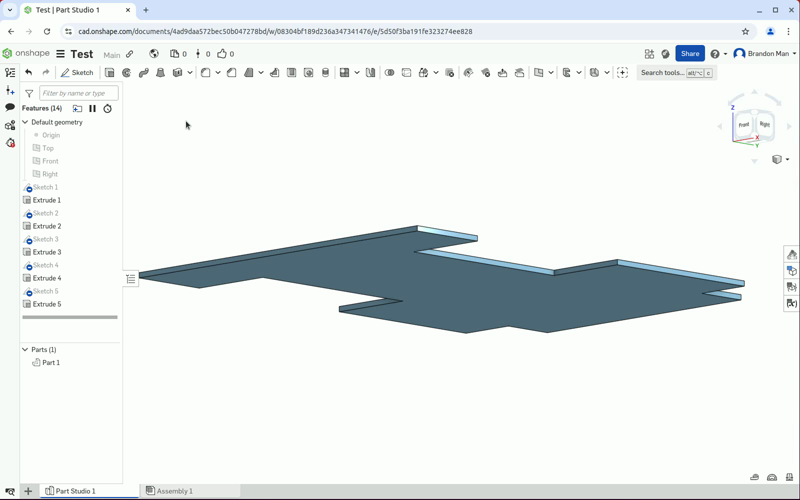
key(left, 3)
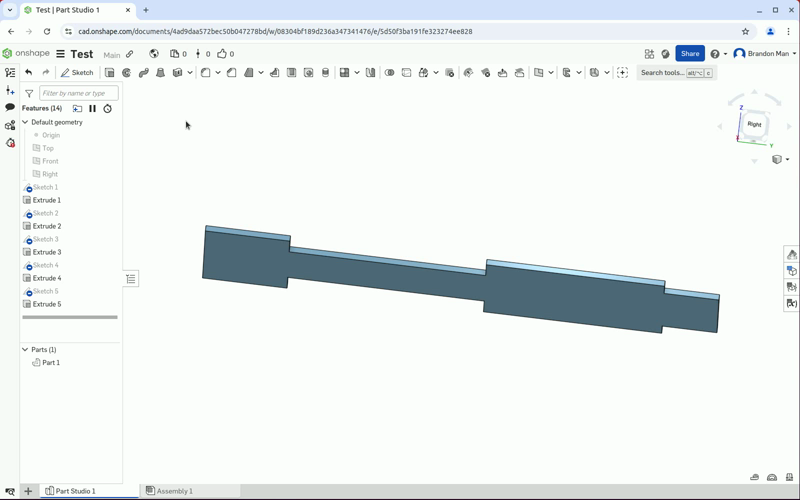
key(right, 3)
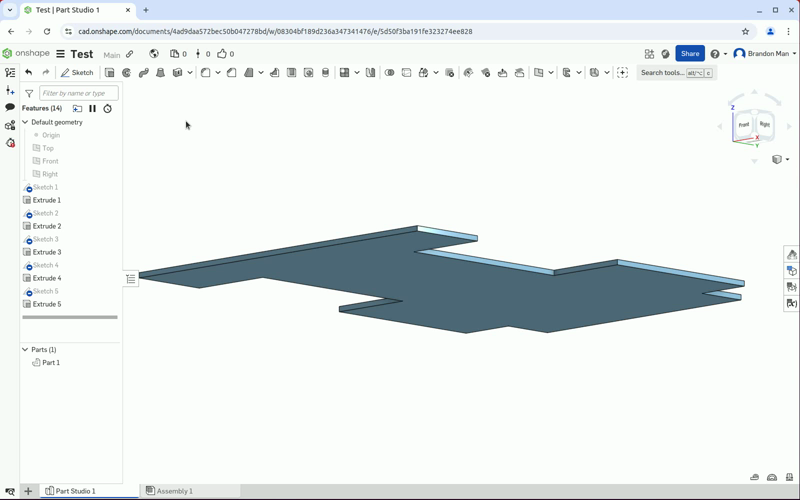
key(down, 3)
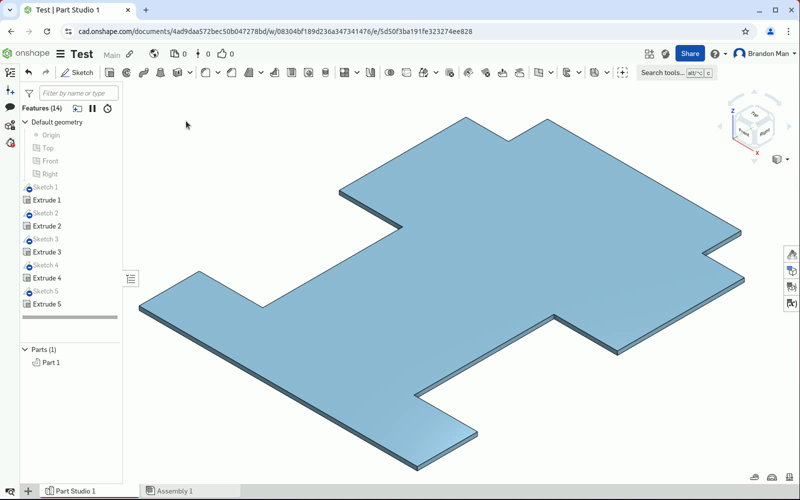
mouse_move(73, 189)
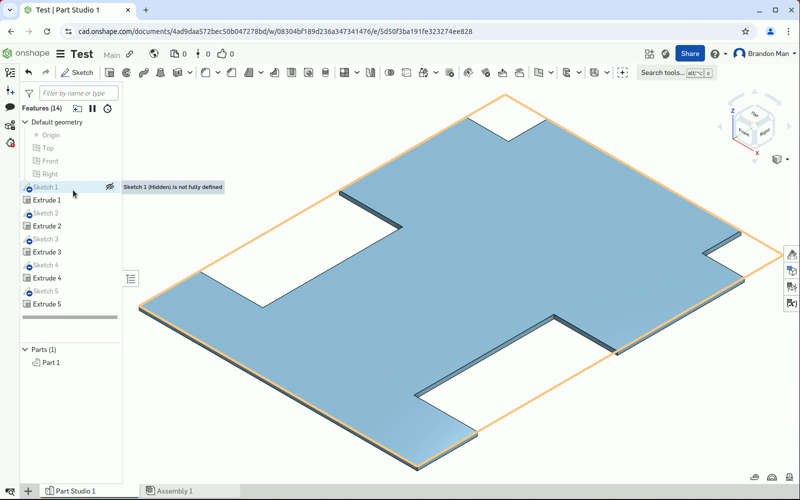
click(73, 189)